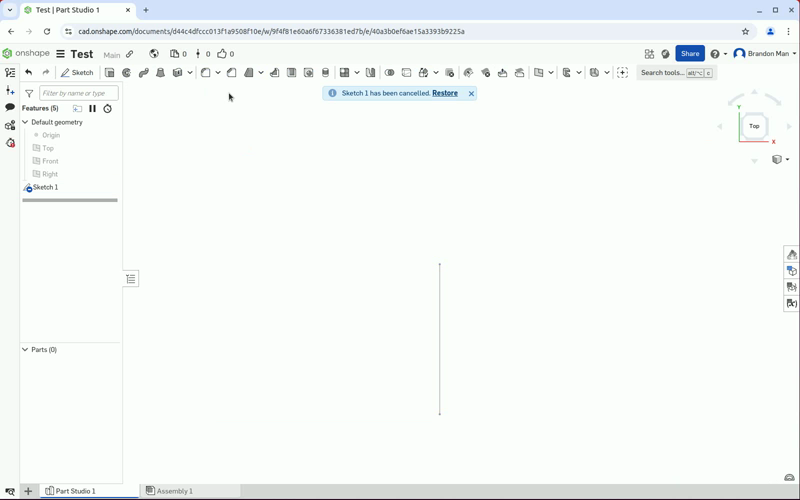
key(shift+h)
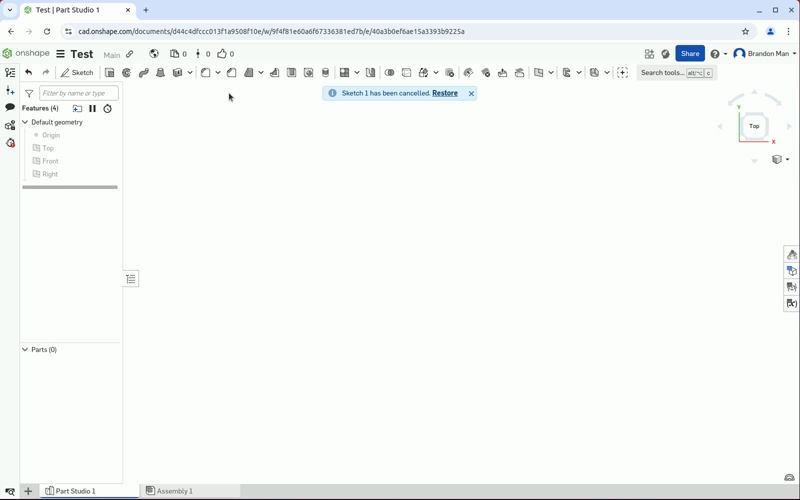
mouse_move(73, 352)
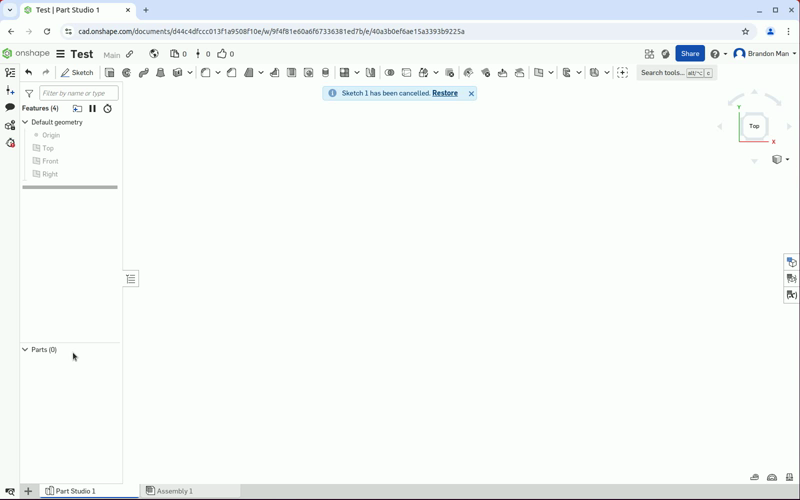
key(y)
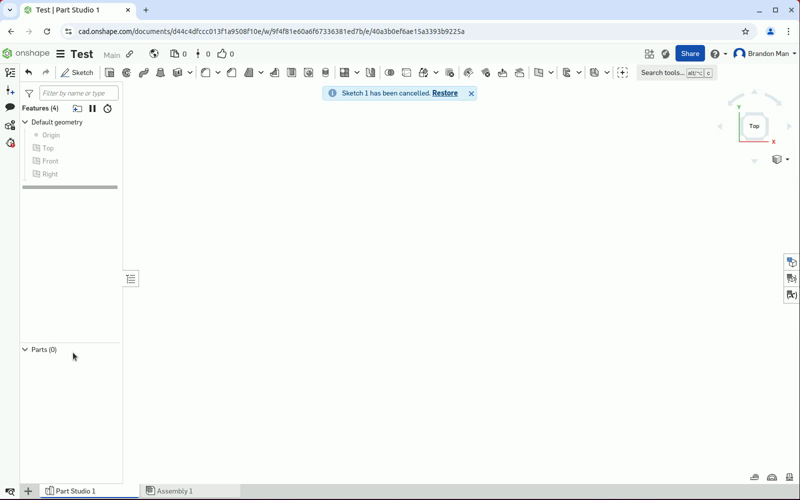
key(shift+p)
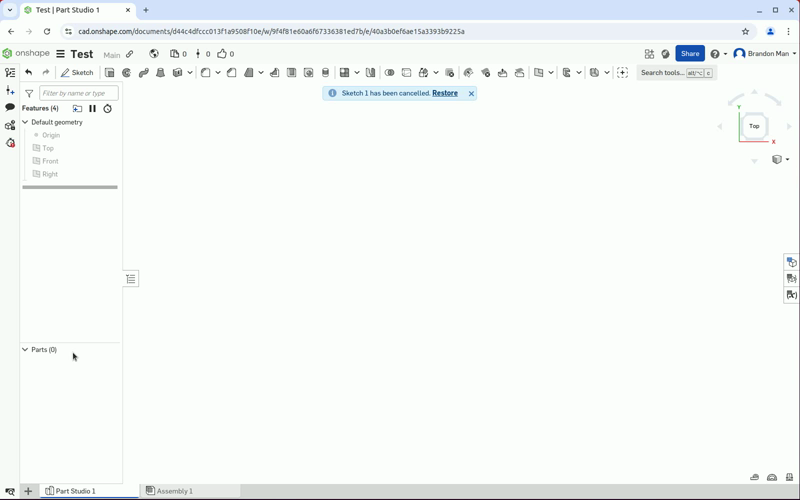
key(space)
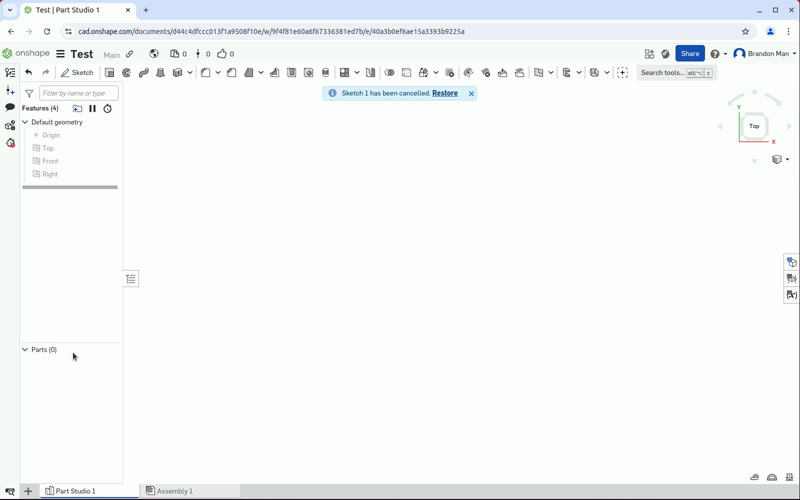
key_down(shift)
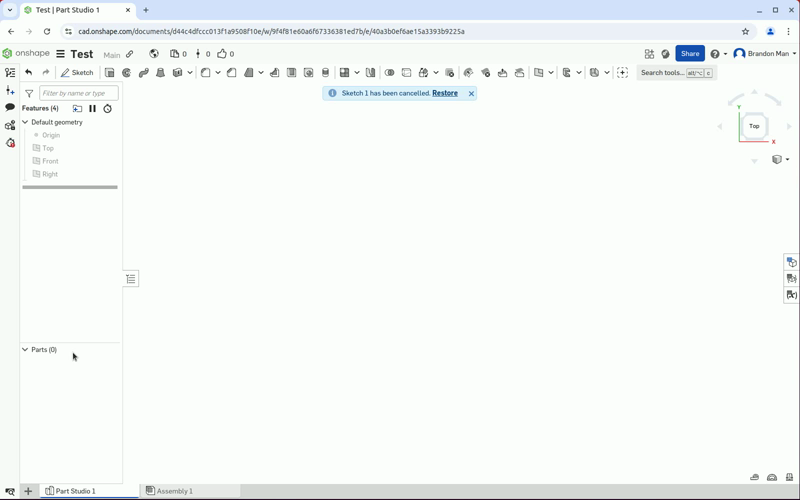
key(up)
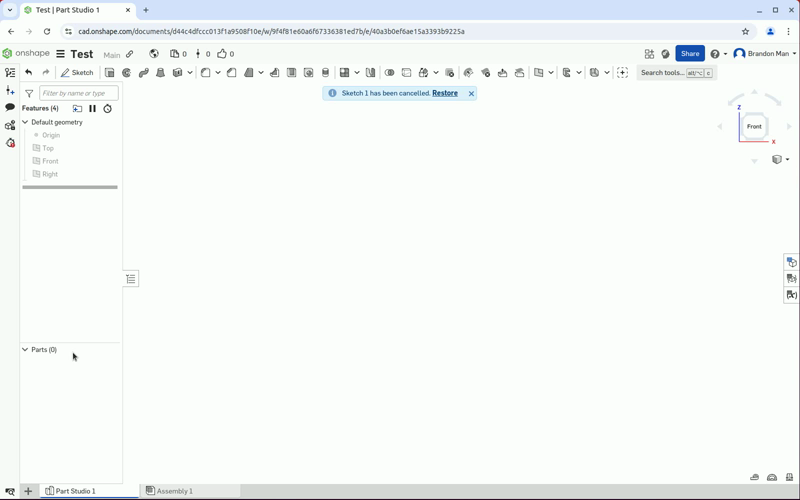
key_up(shift)
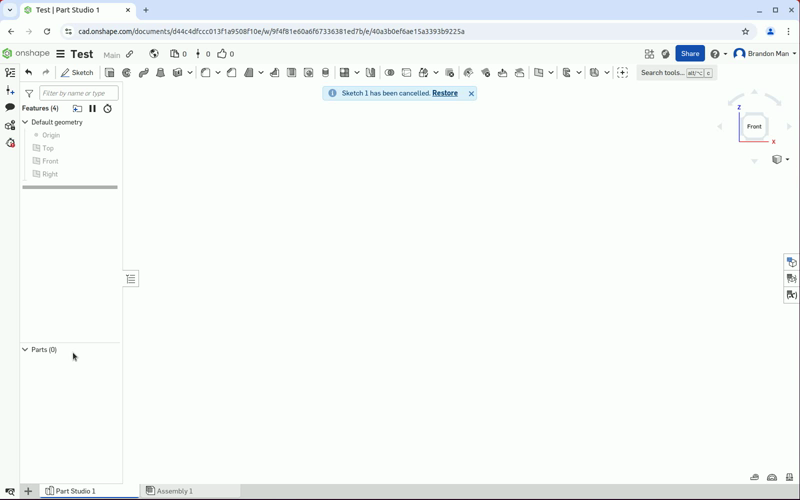
mouse_move(73, 352)
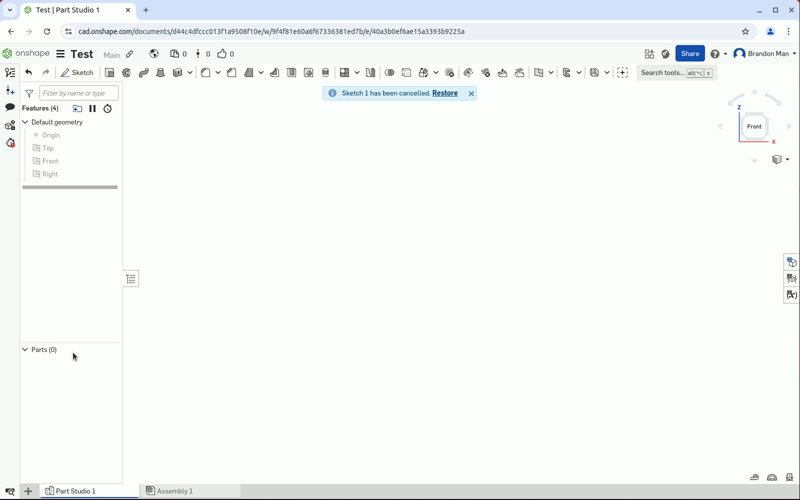
key(shift+y)
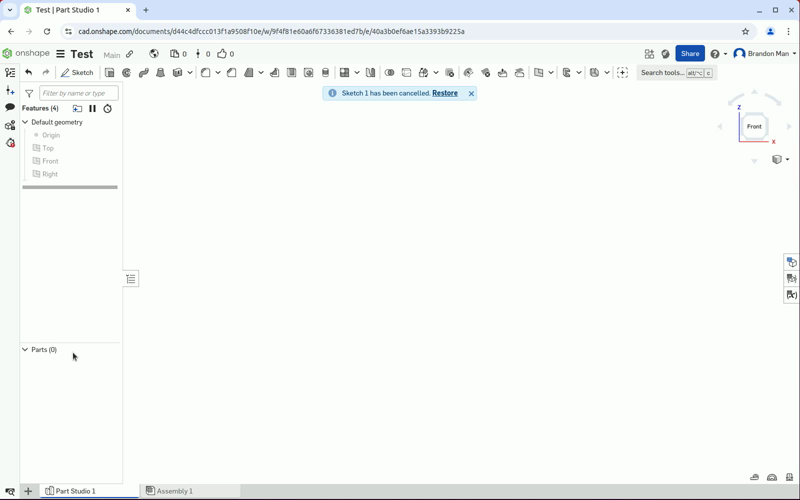
key(shift+s)
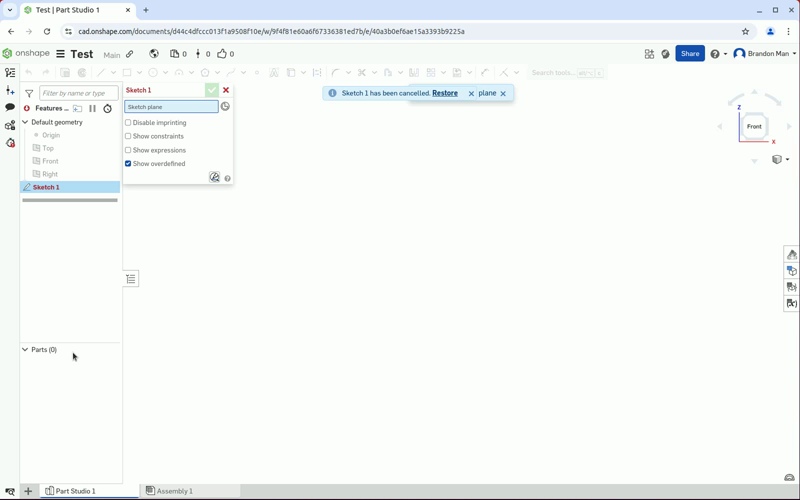
mouse_move(73, 163)
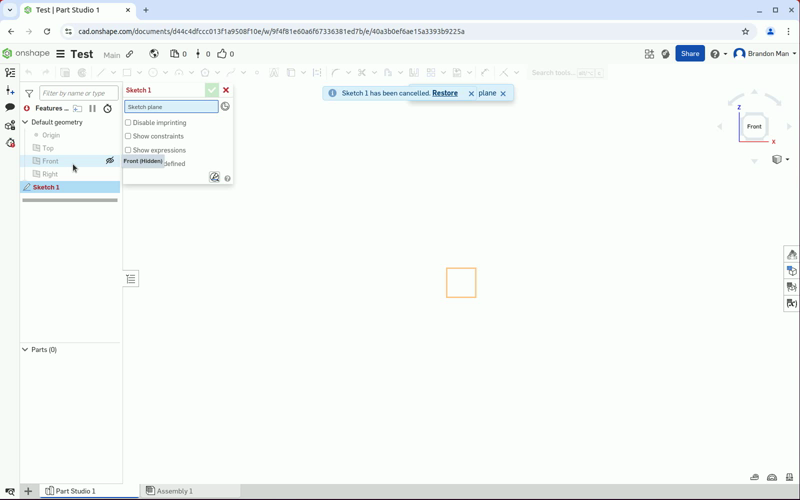
click(73, 163)
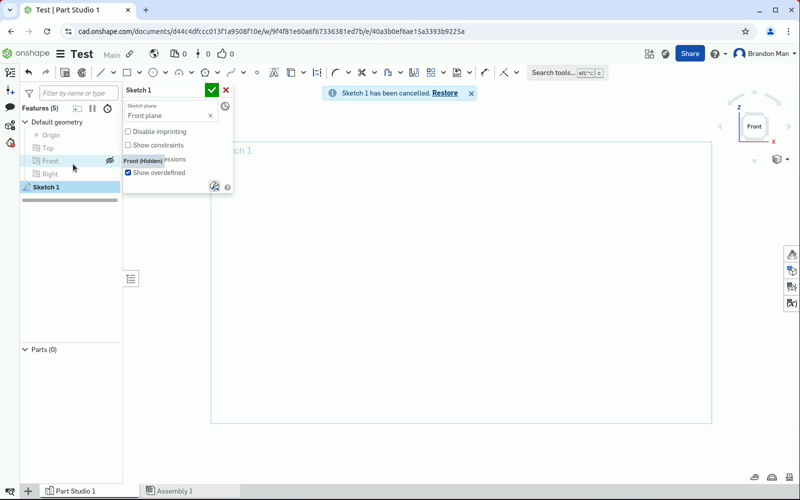
mouse_move(73, 352)
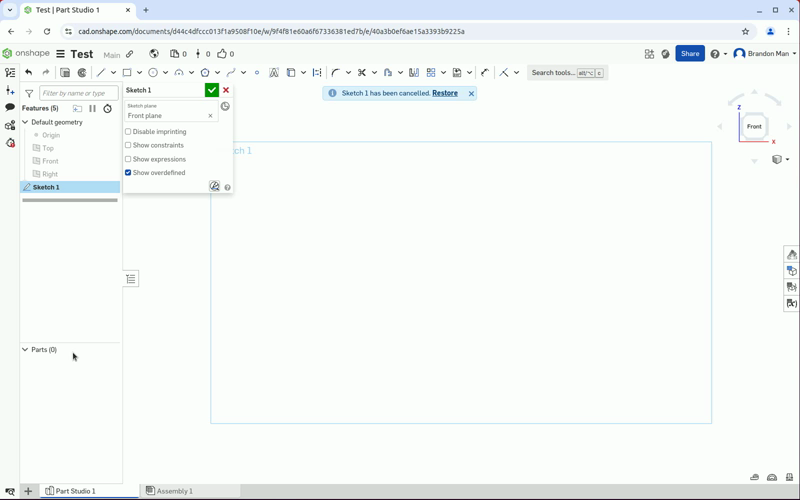
key(y)
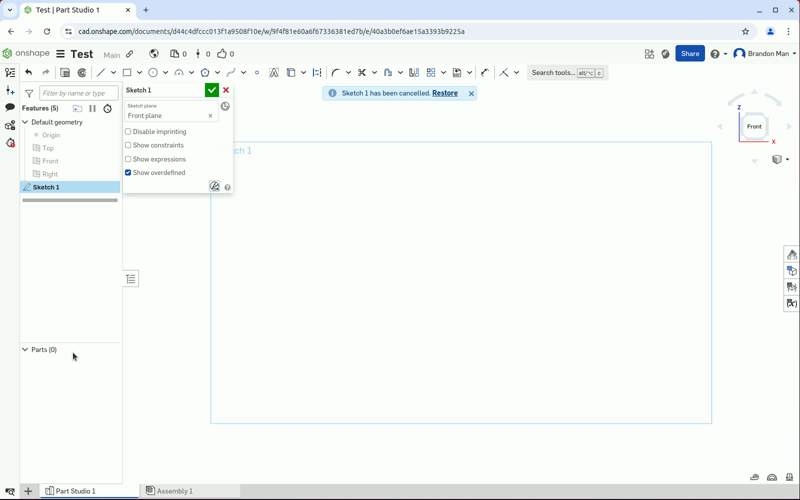
key(l)
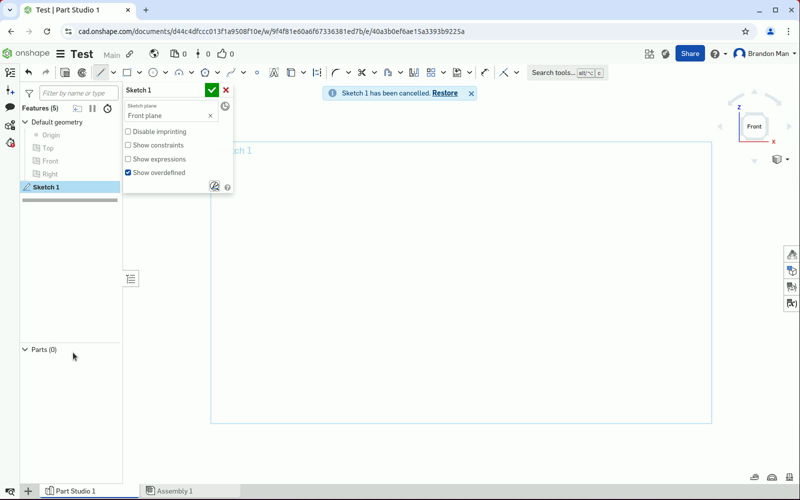
key_down(shift)
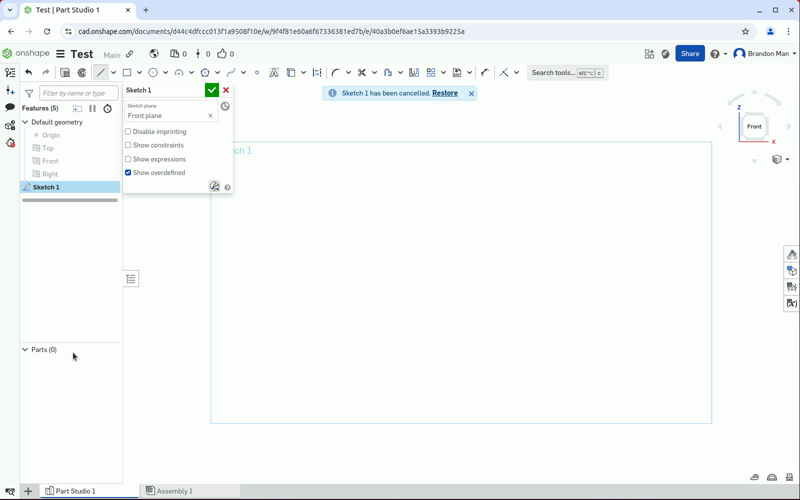
mouse_move(460, 282)
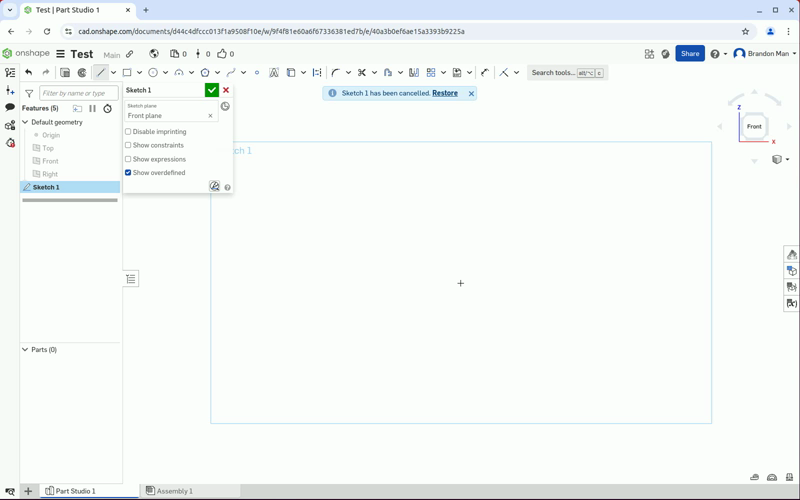
click(460, 282)
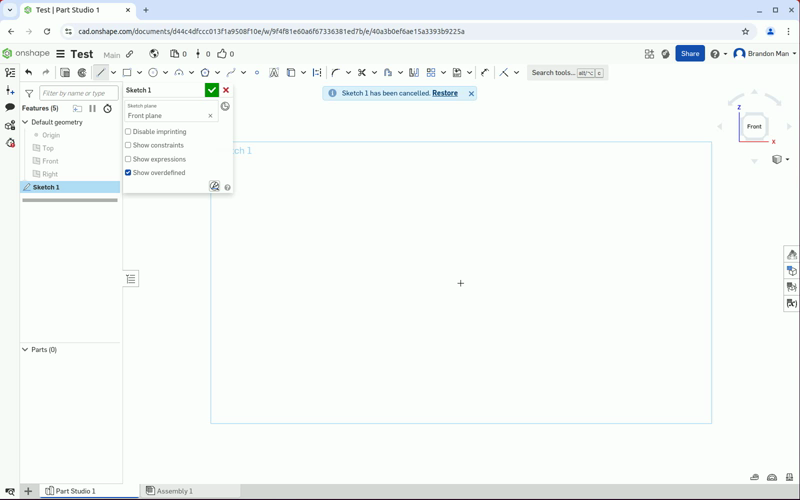
key_up(shift)
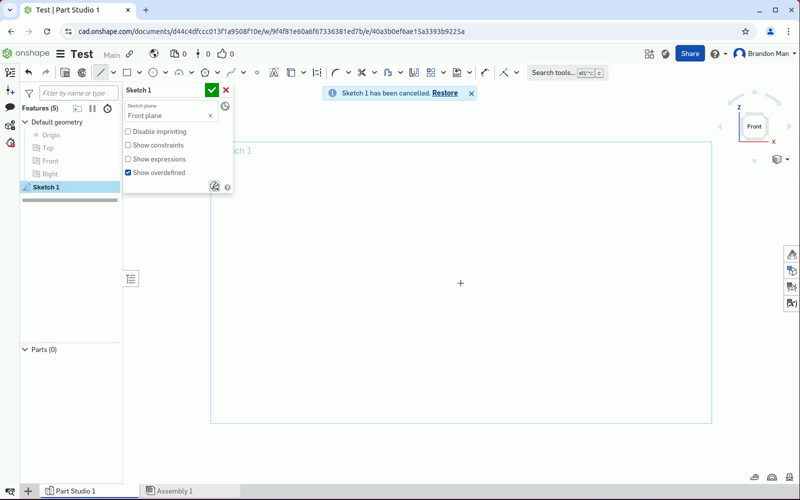
key_down(shift)
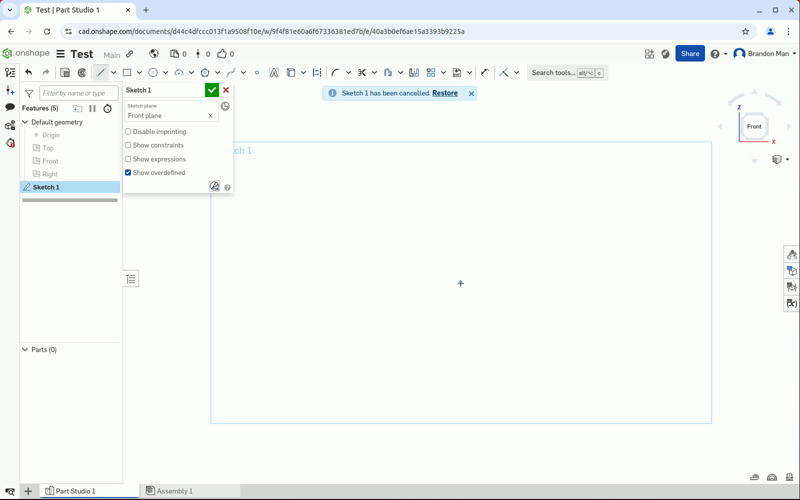
mouse_move(490, 282)
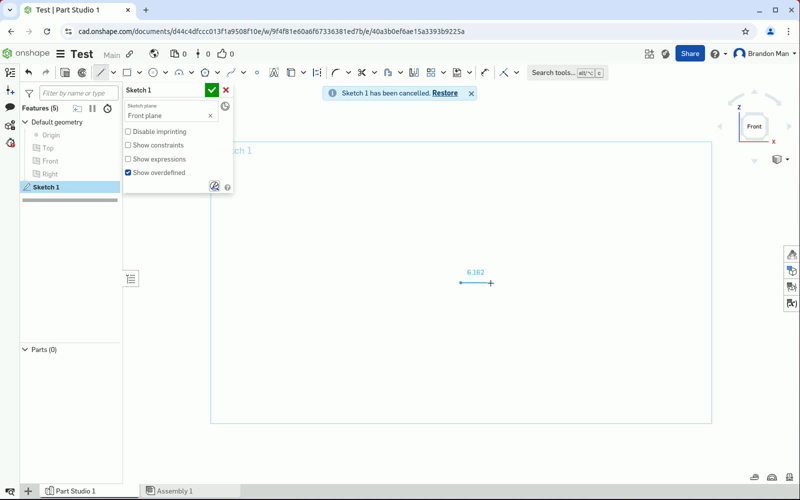
mouse_move(481, 282)
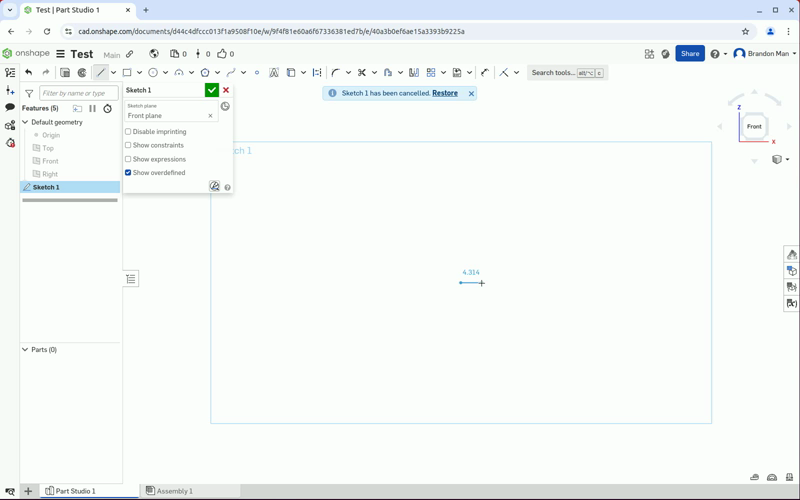
click(481, 282)
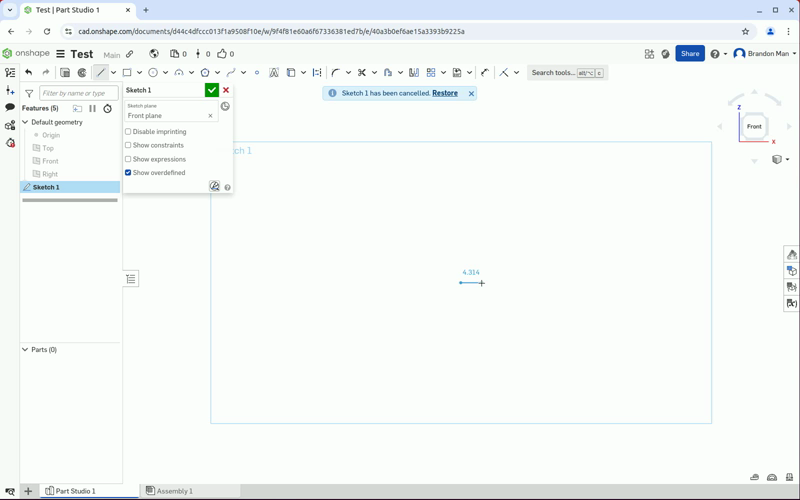
key_up(shift)
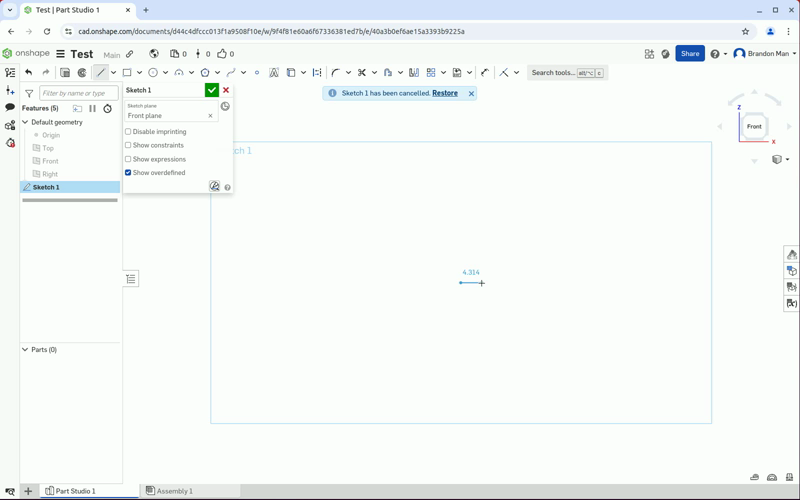
key_down(shift)
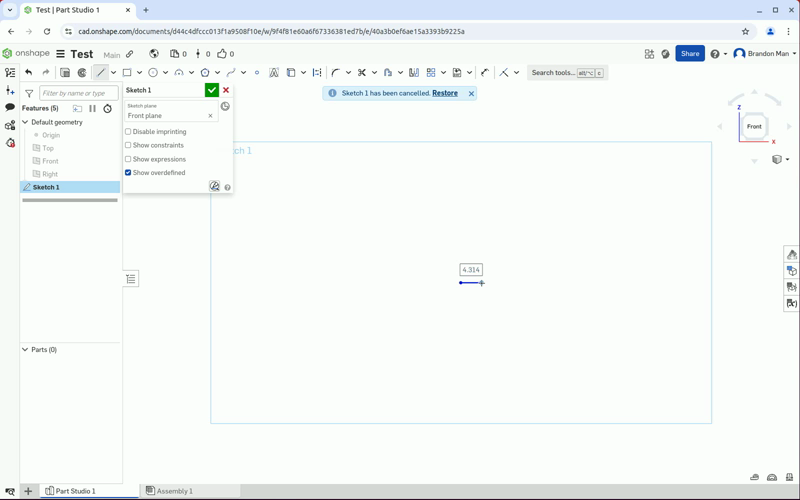
mouse_move(511, 282)
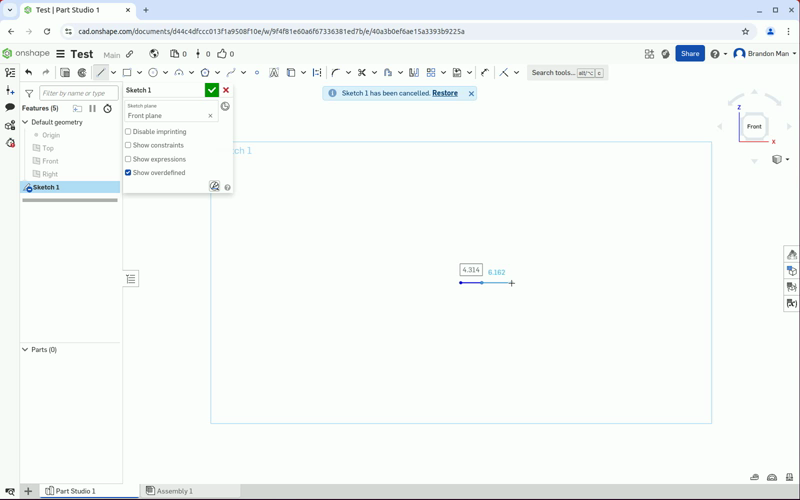
mouse_move(481, 278)
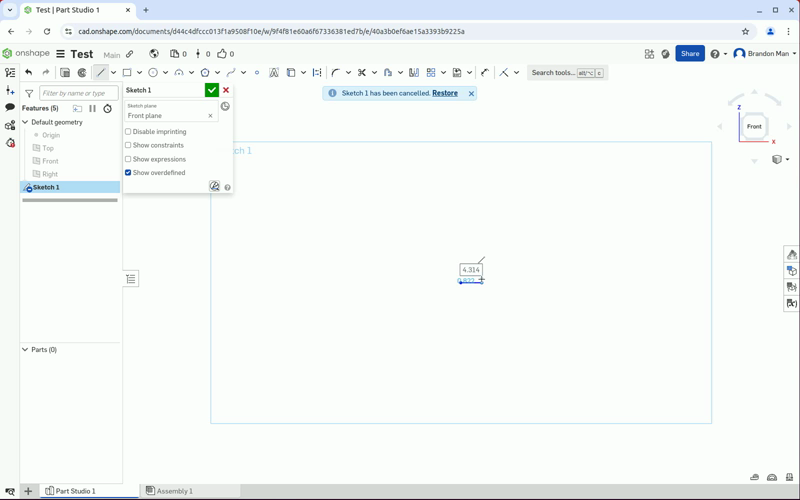
scroll(6)
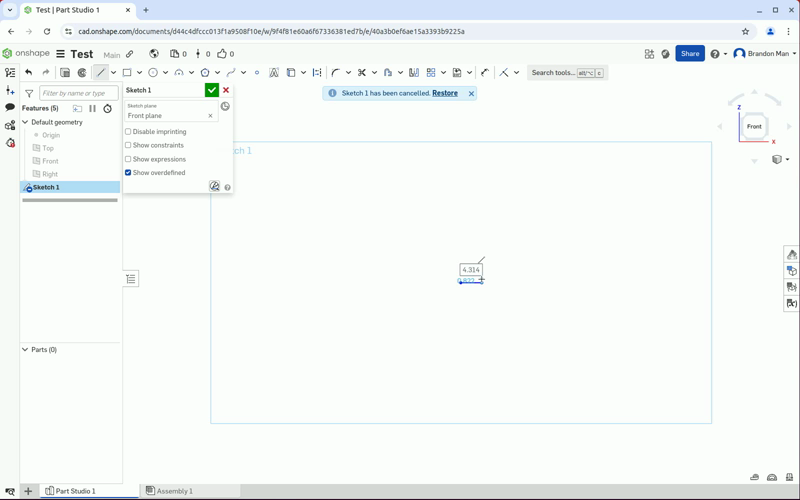
scroll(6)
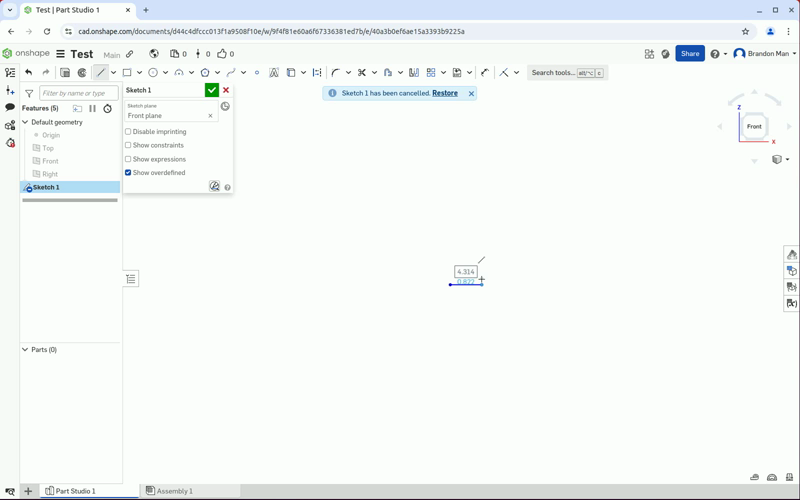
scroll(6)
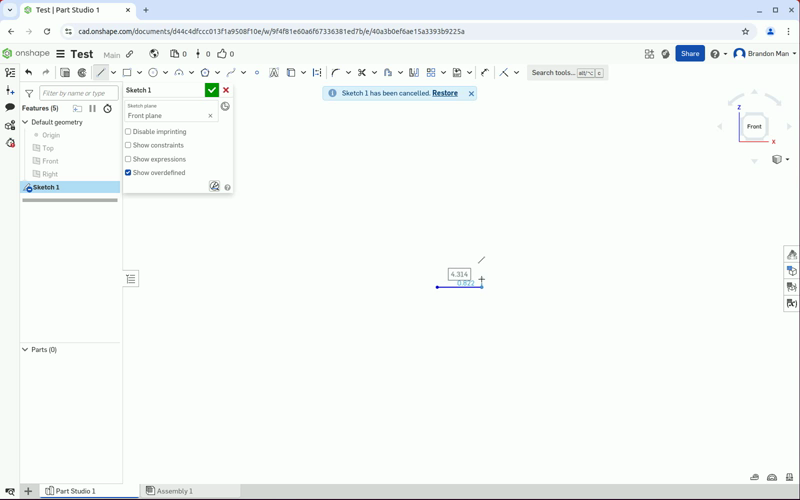
scroll(6)
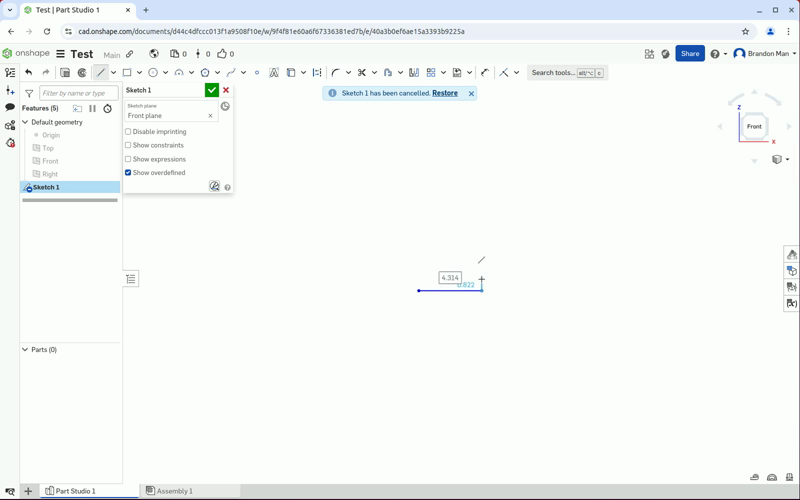
scroll(6)
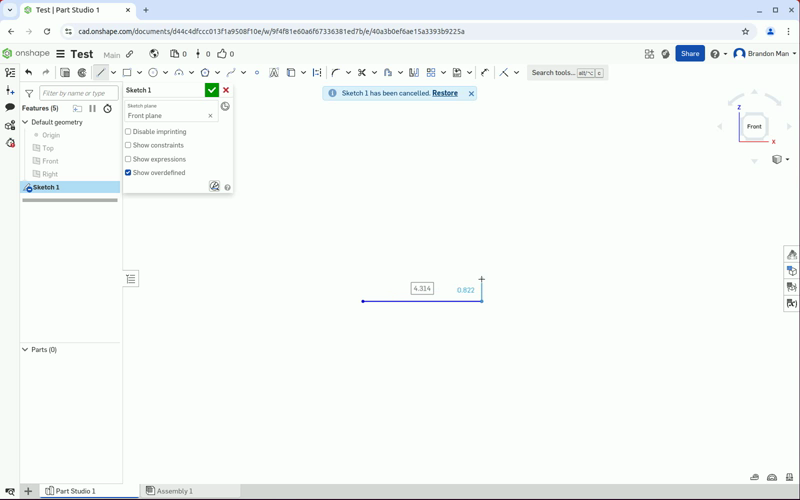
scroll(6)
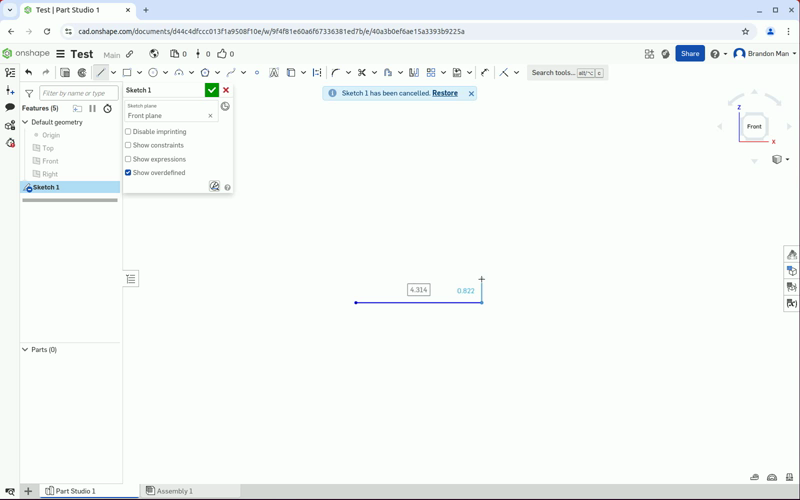
scroll(6)
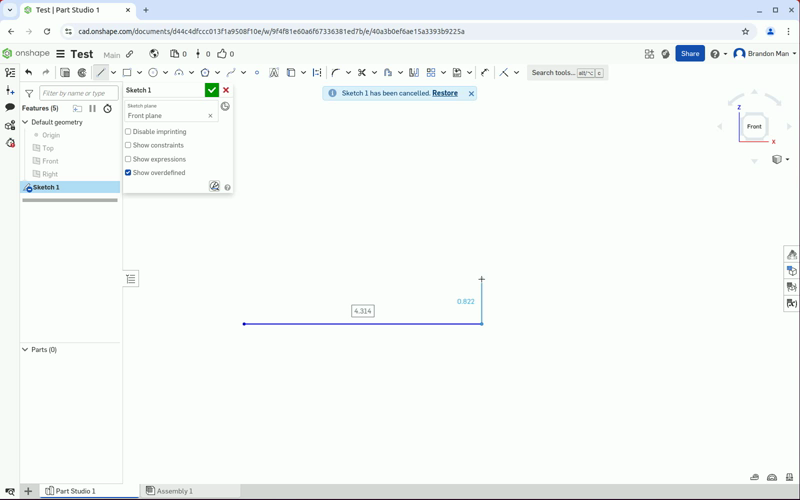
click(481, 278)
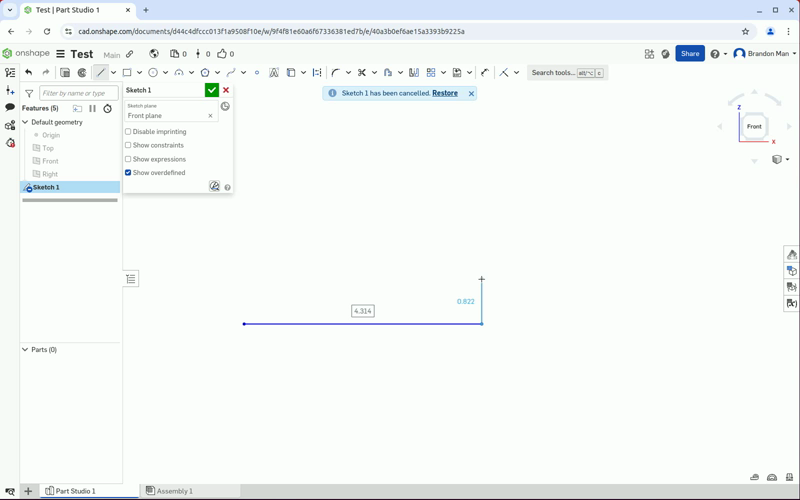
scroll(-6)
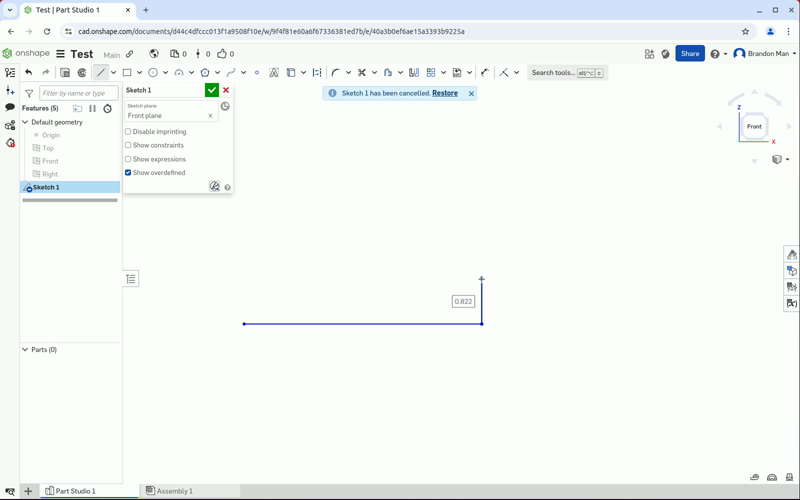
scroll(-6)
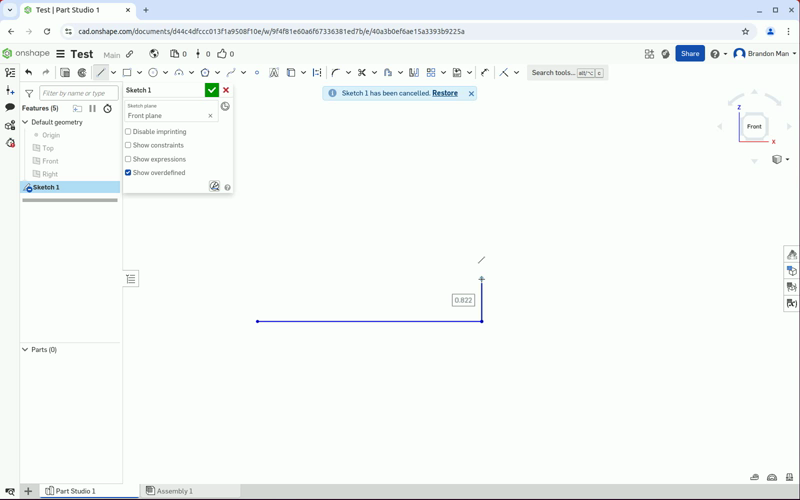
scroll(-6)
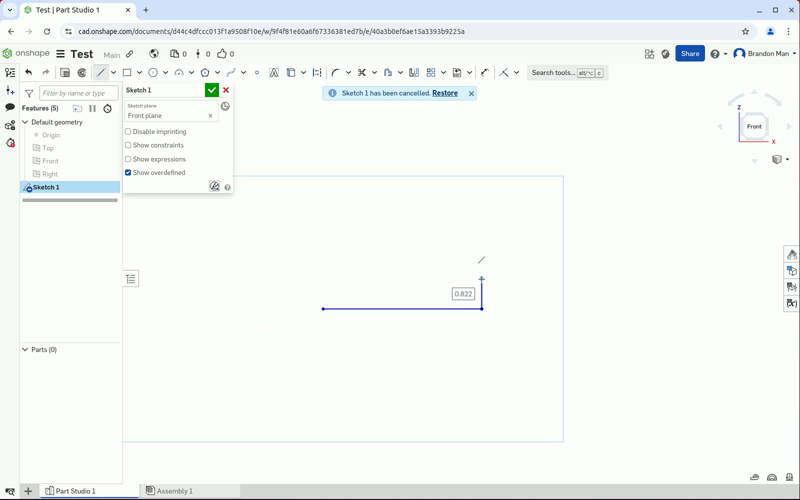
scroll(-6)
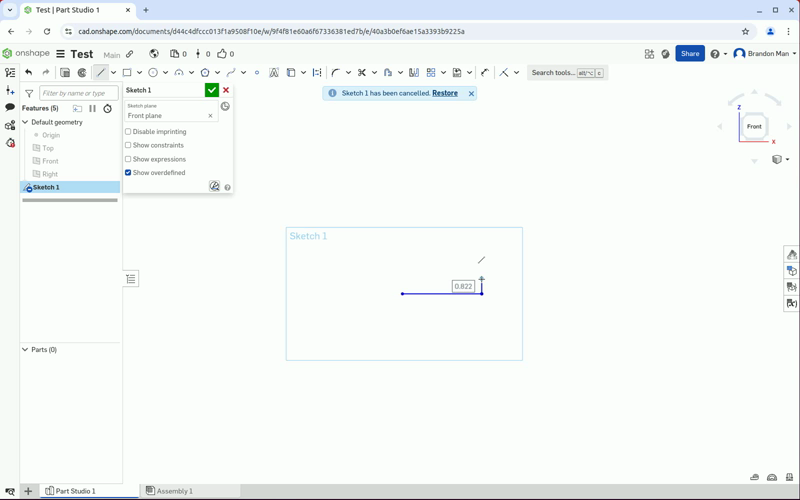
scroll(-6)
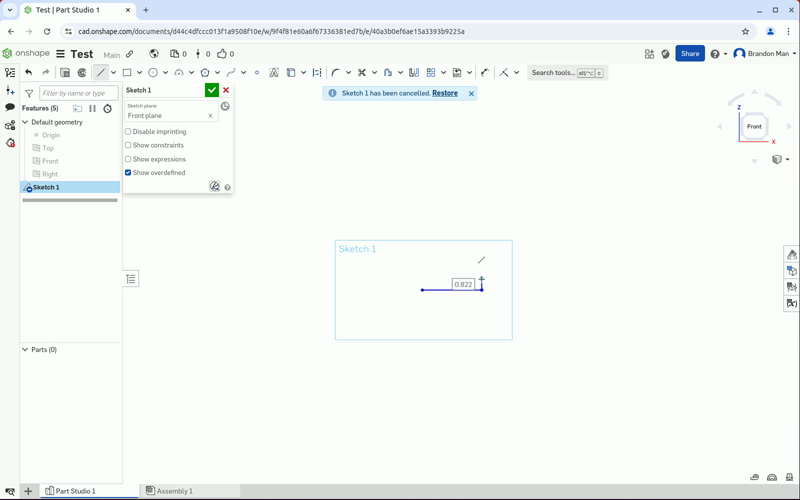
scroll(-6)
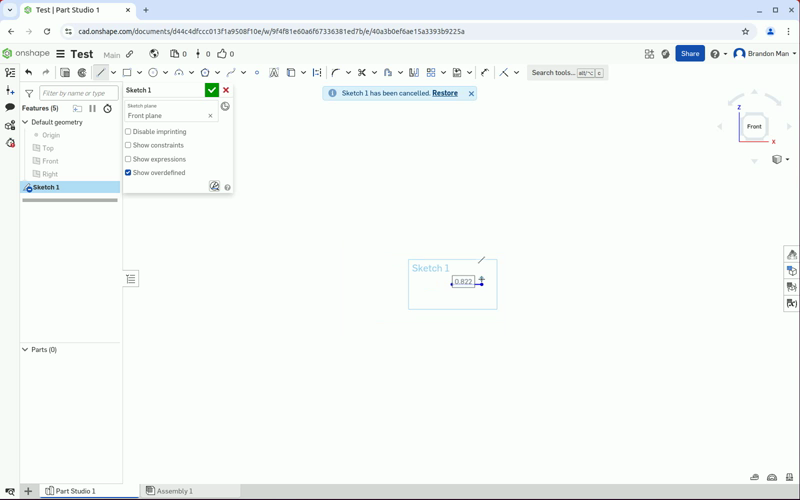
scroll(-6)
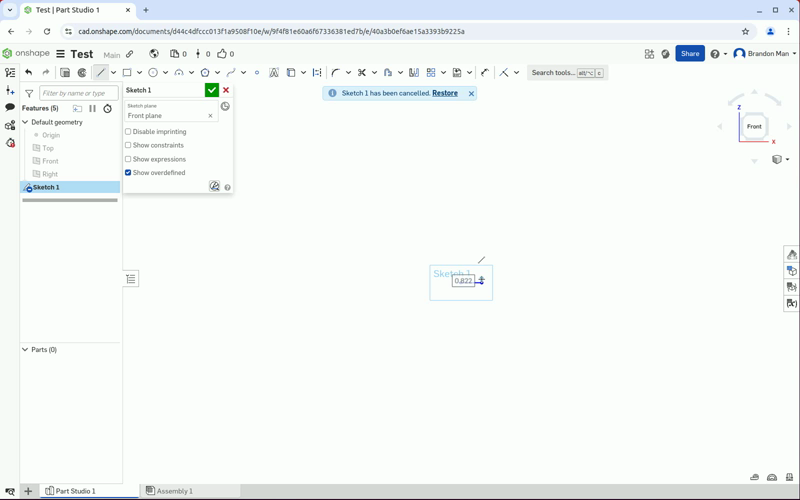
key_up(shift)
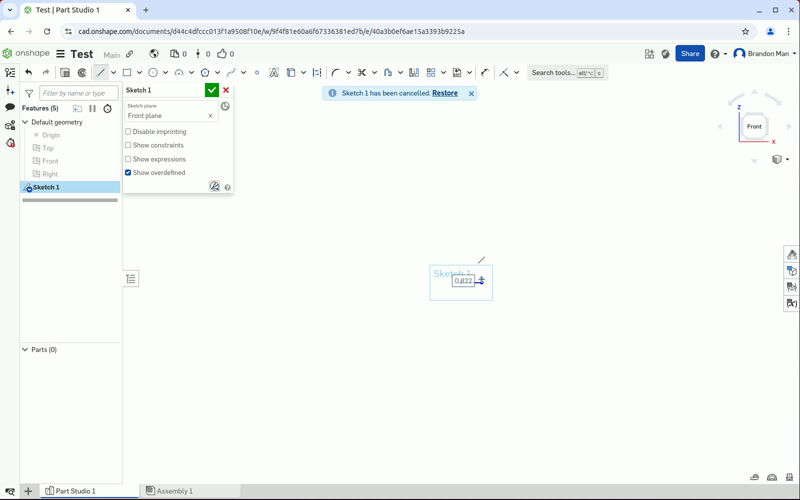
key_down(shift)
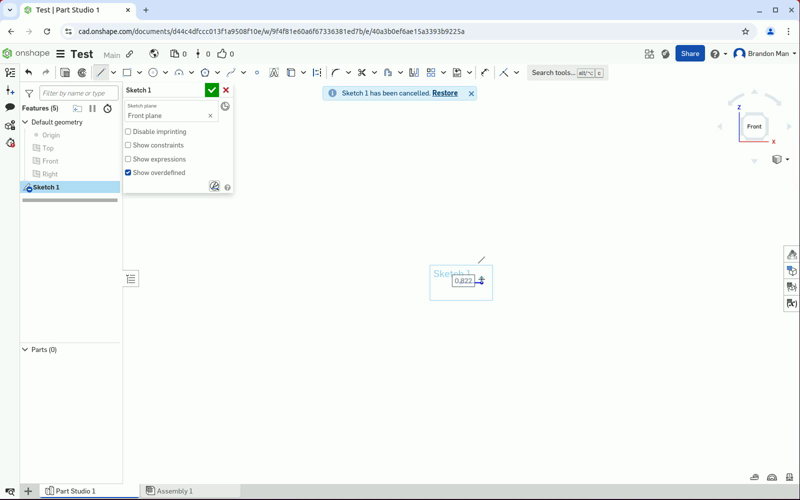
mouse_move(511, 278)
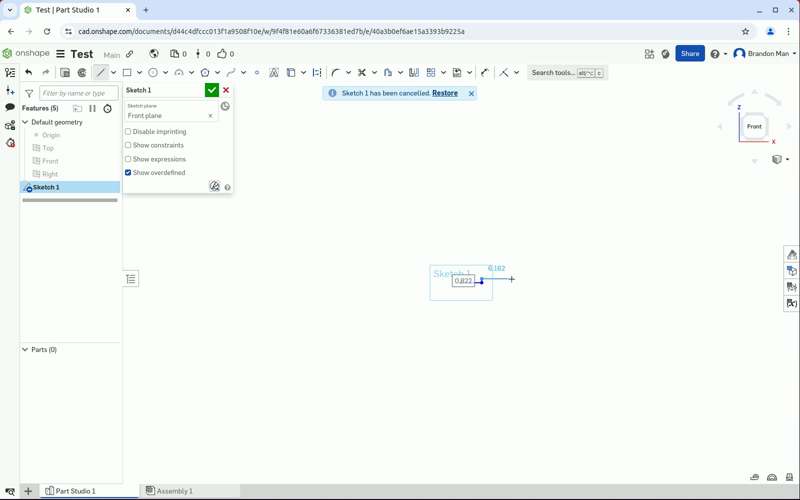
mouse_move(464, 278)
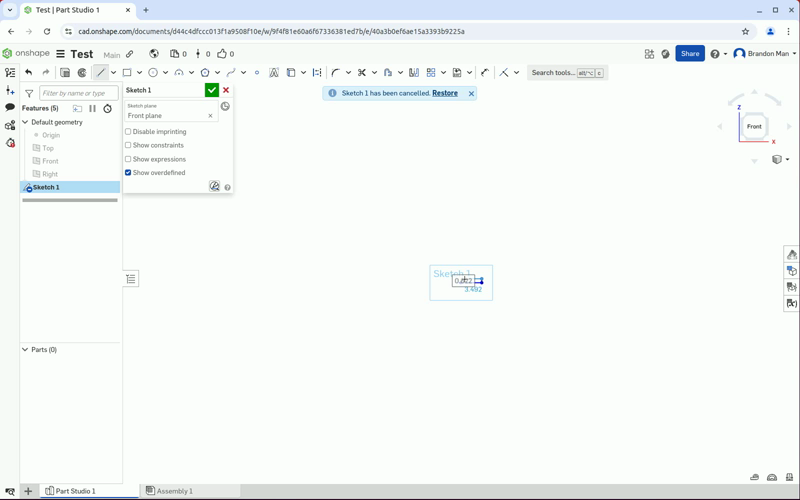
click(464, 278)
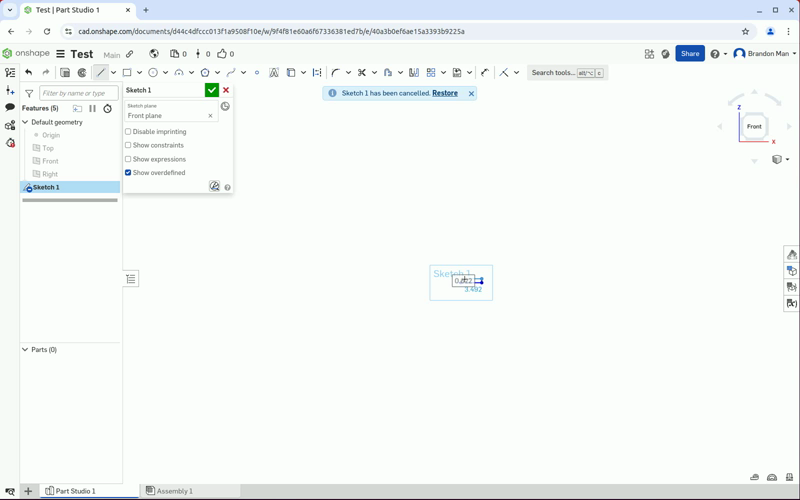
key_up(shift)
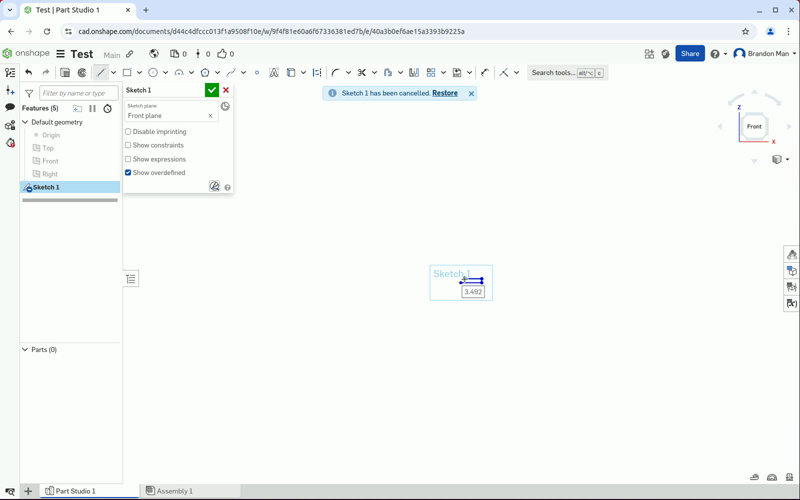
key_down(shift)
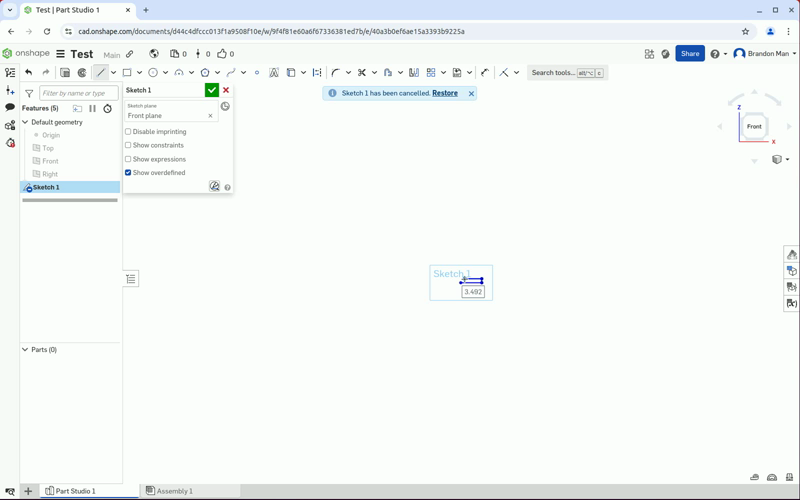
mouse_move(495, 278)
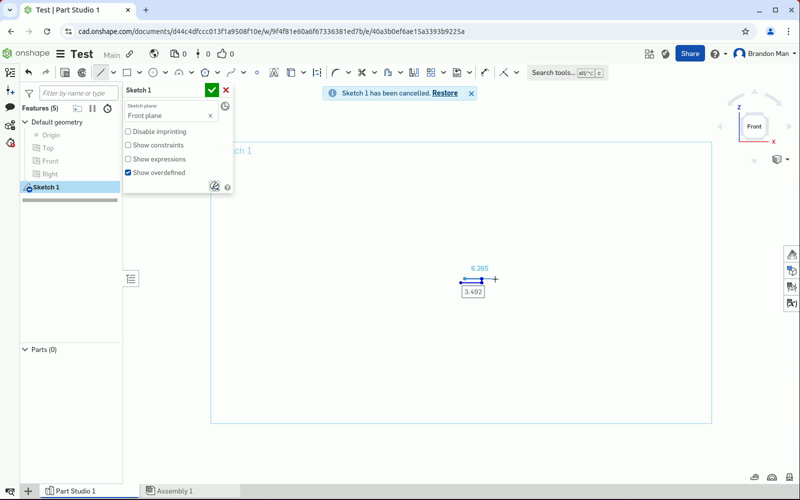
mouse_move(464, 261)
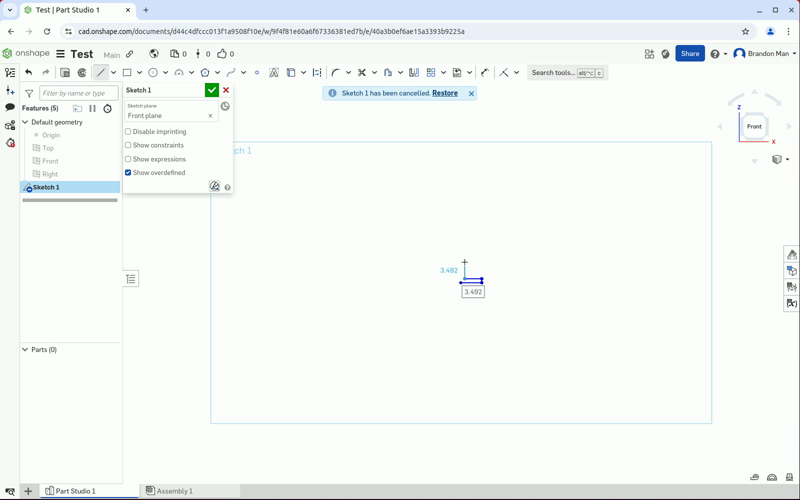
click(464, 261)
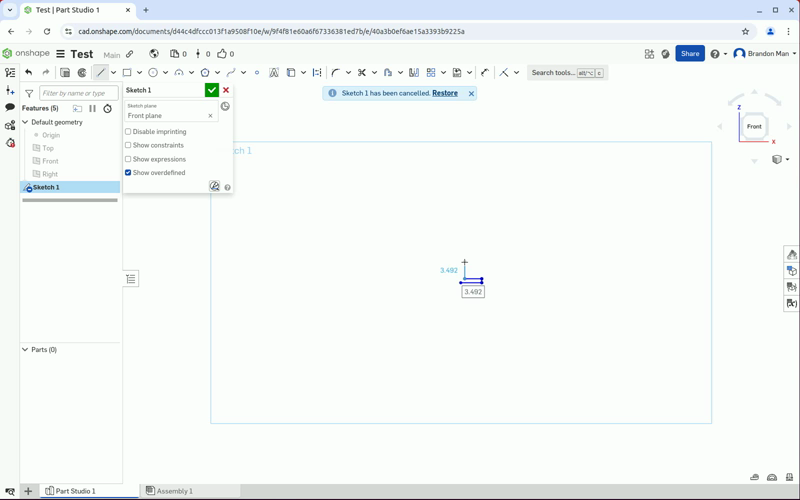
key_up(shift)
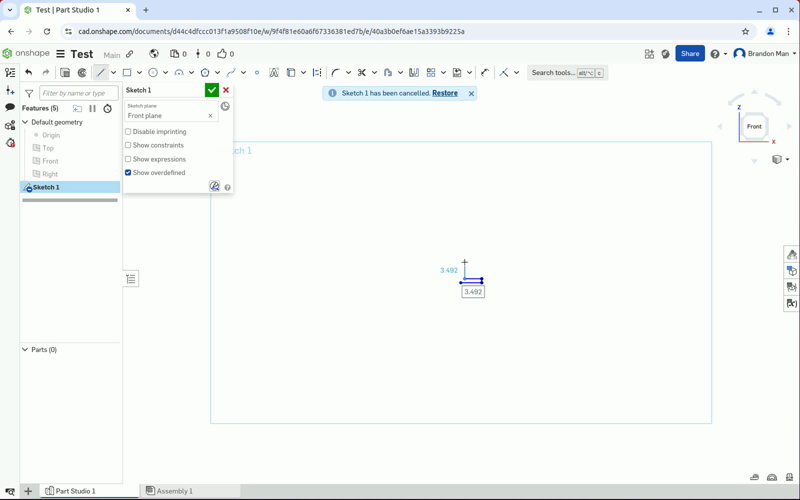
key_down(shift)
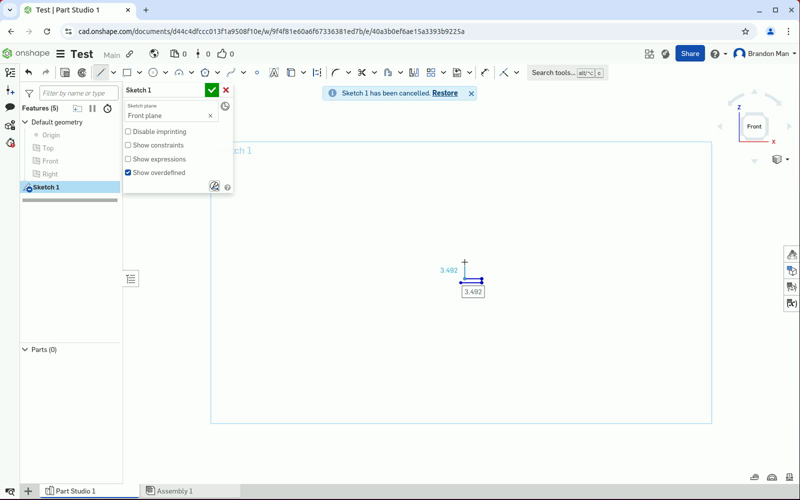
mouse_move(495, 261)
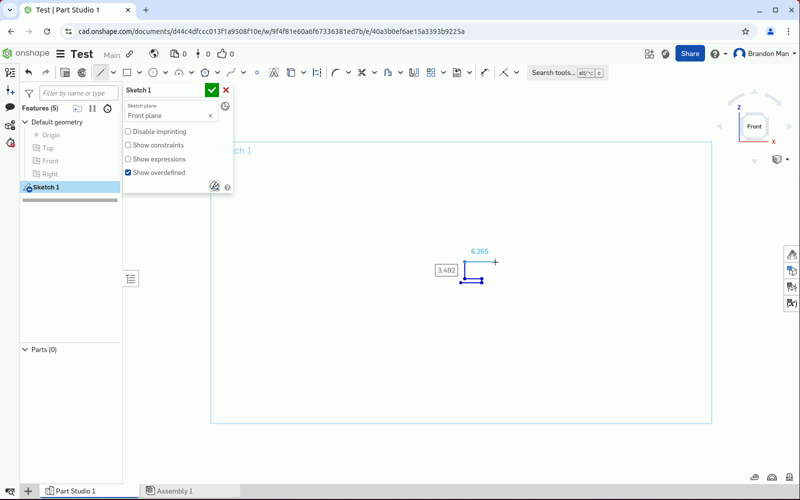
mouse_move(460, 261)
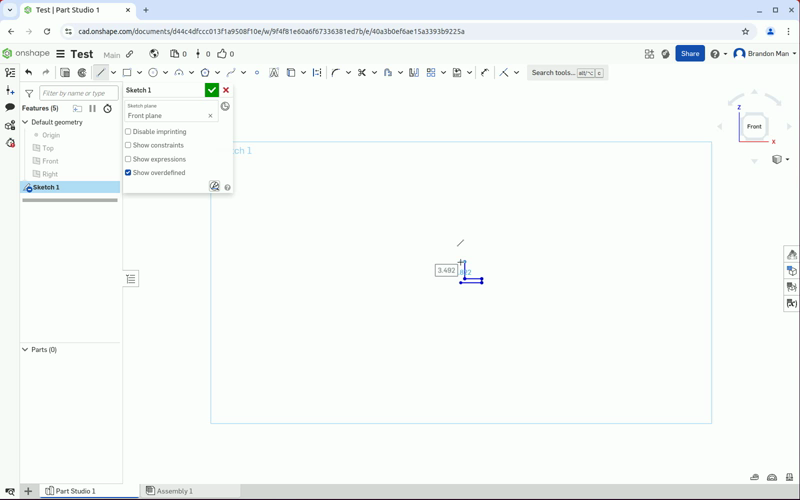
scroll(6)
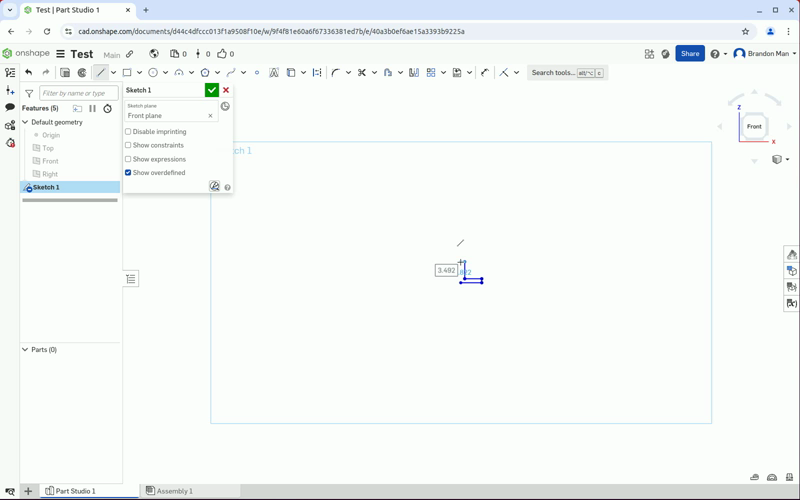
scroll(6)
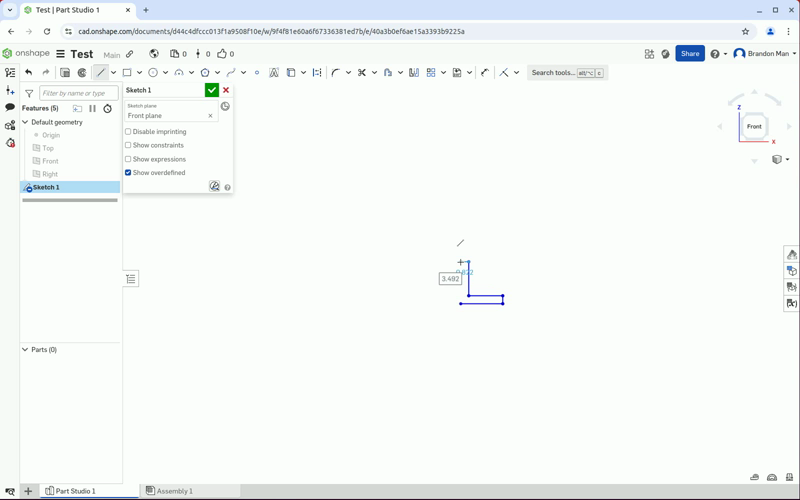
scroll(6)
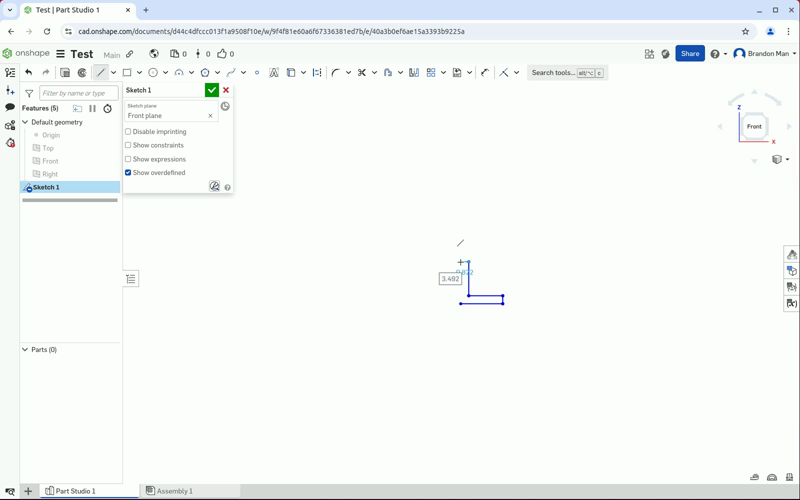
scroll(6)
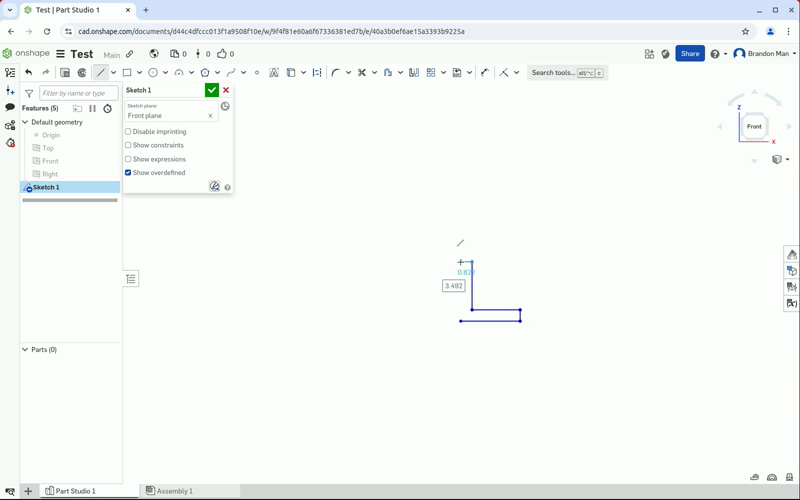
scroll(6)
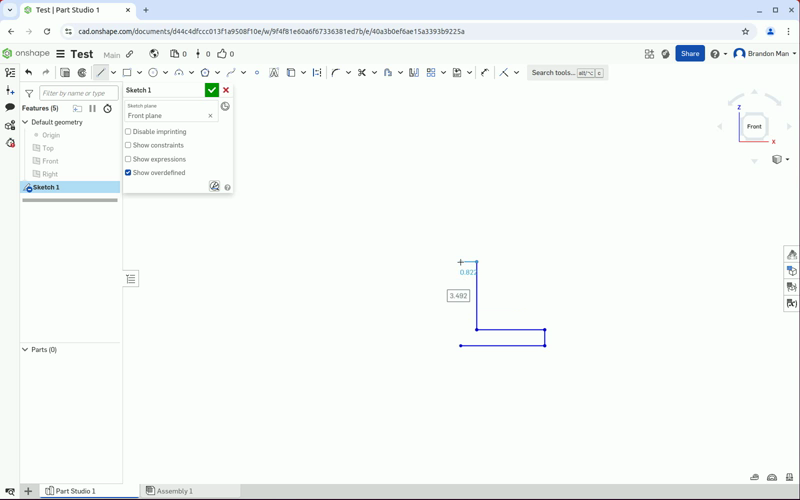
scroll(6)
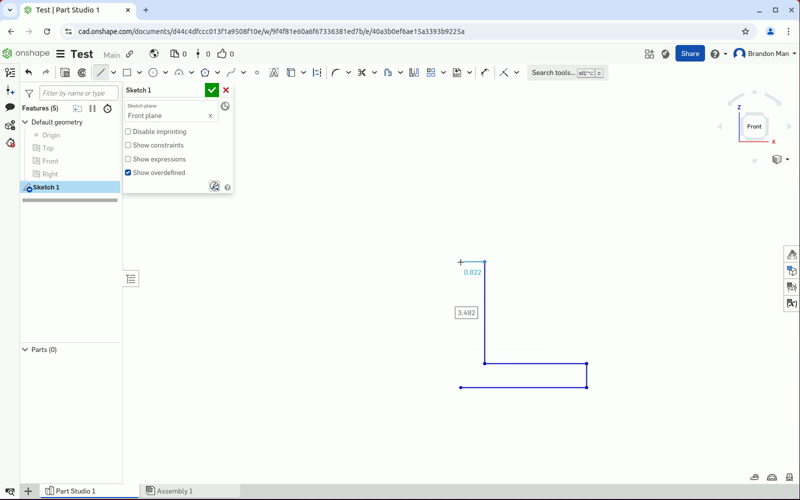
scroll(6)
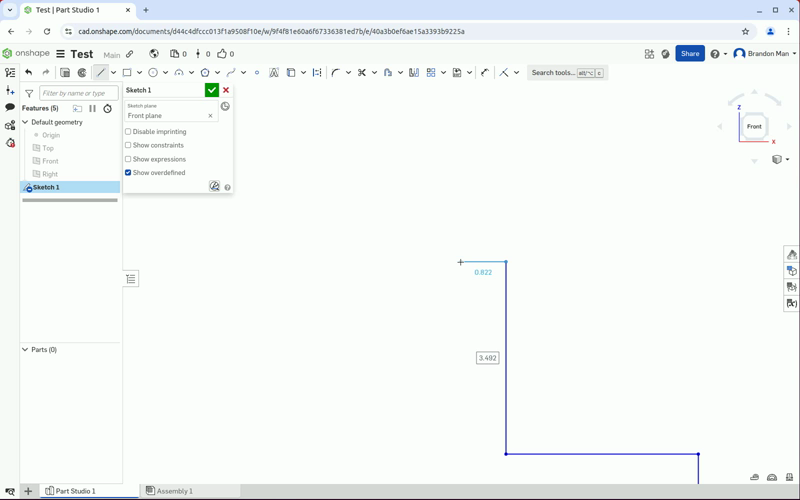
click(460, 261)
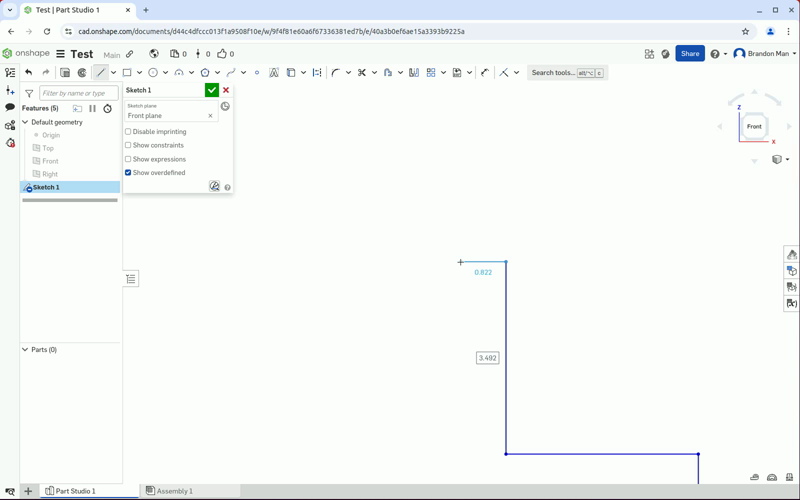
scroll(-6)
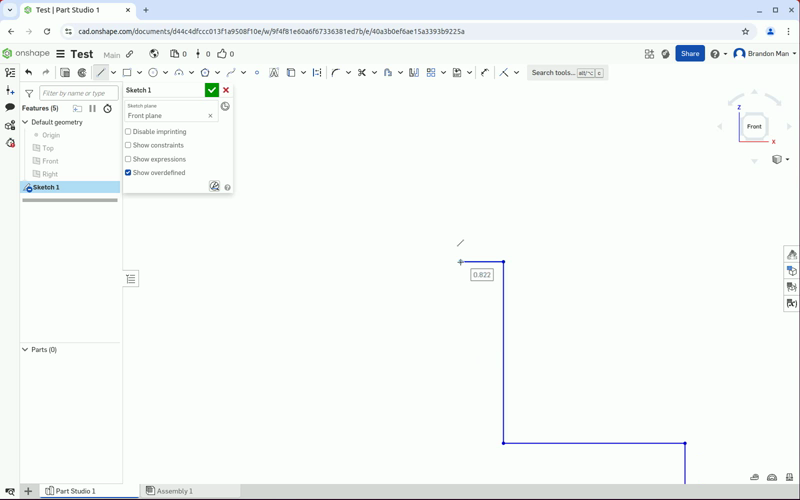
scroll(-6)
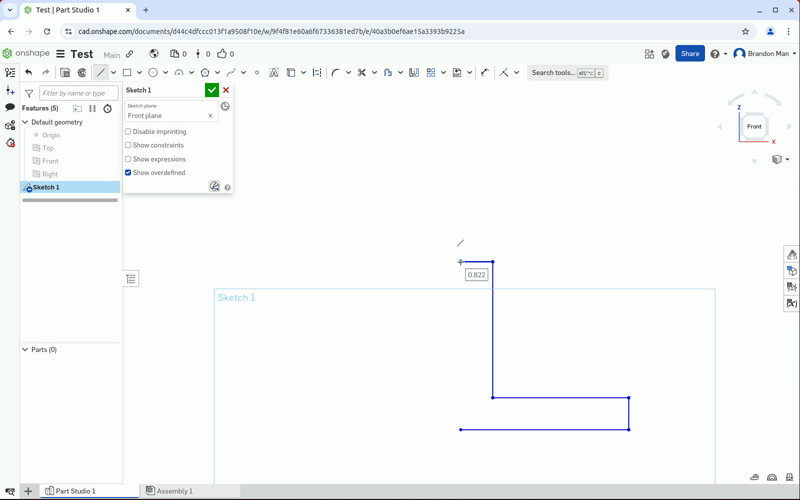
scroll(-6)
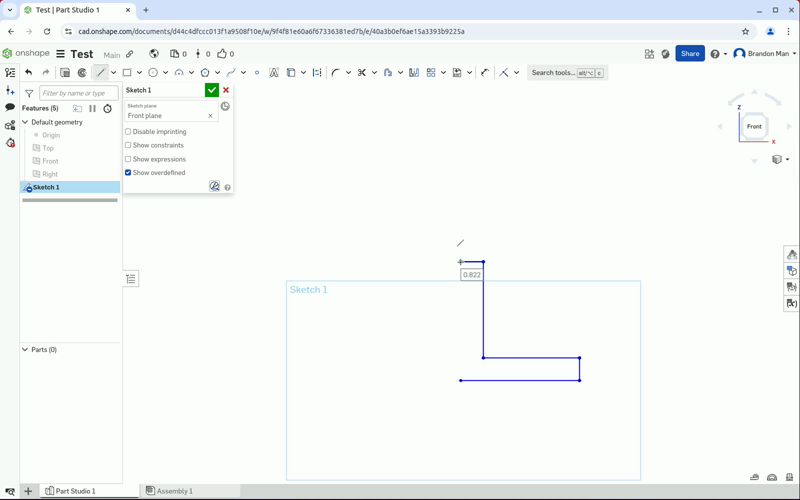
scroll(-6)
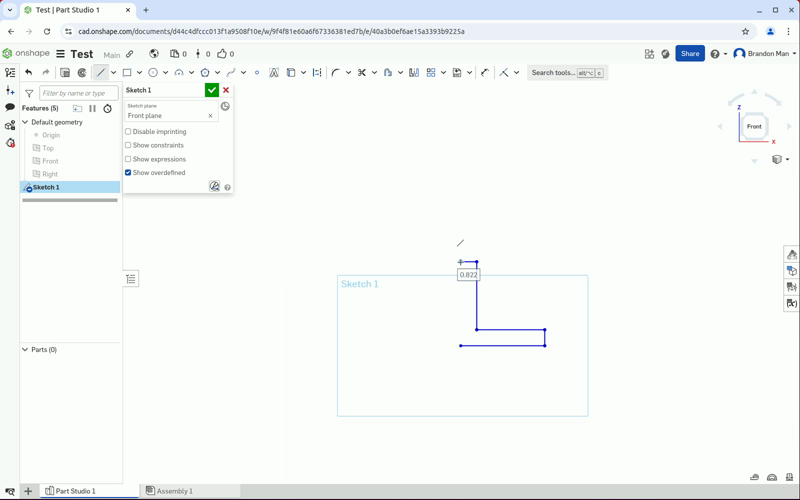
scroll(-6)
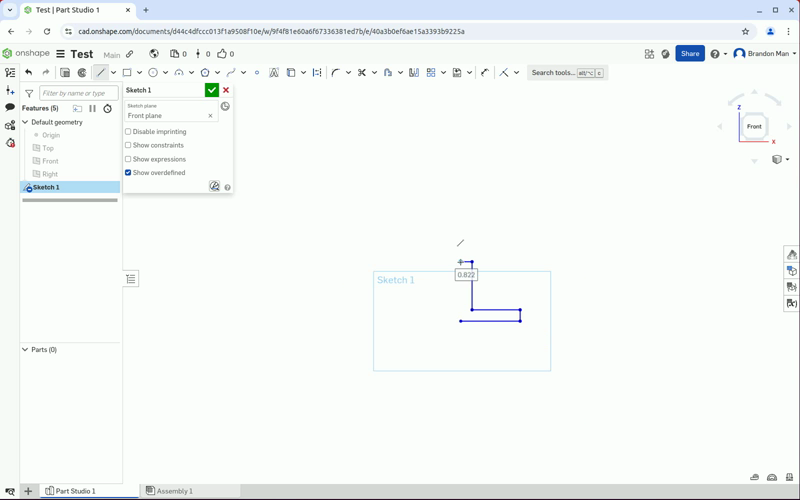
scroll(-6)
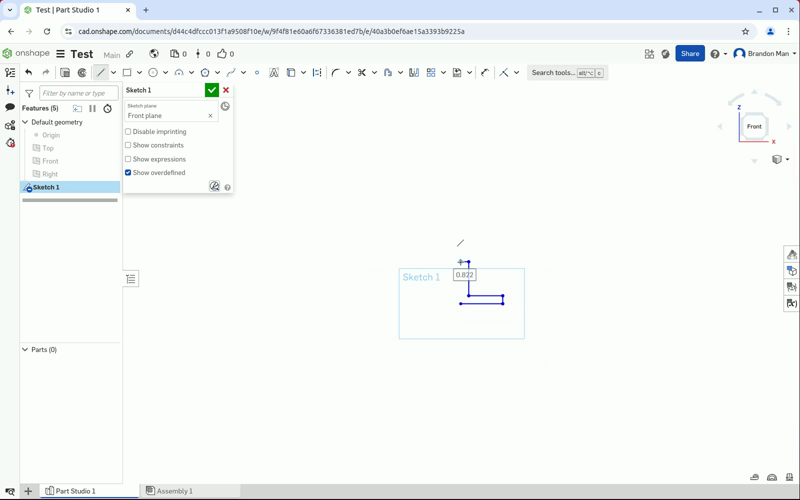
scroll(-6)
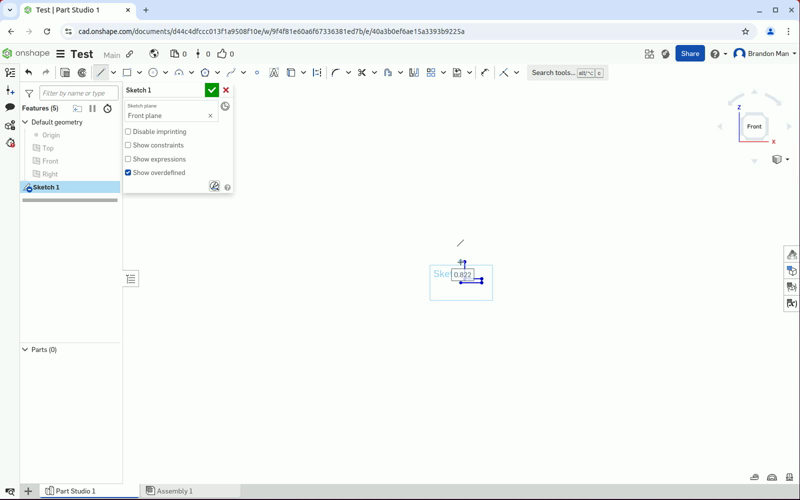
key_up(shift)
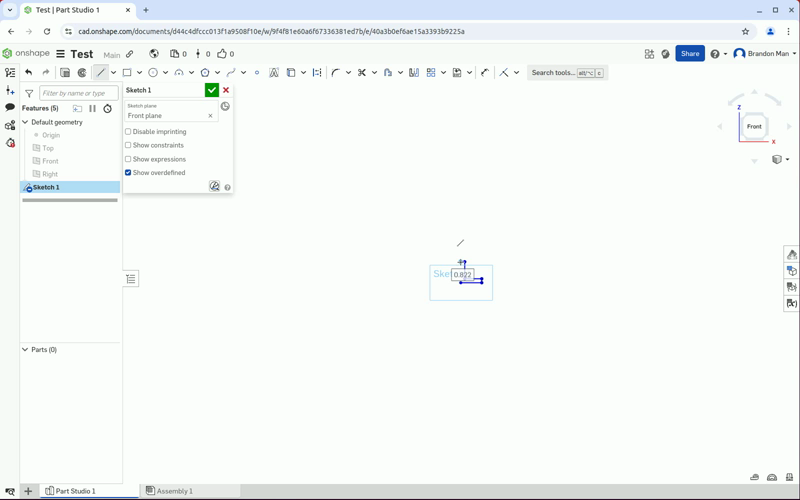
mouse_move(490, 261)
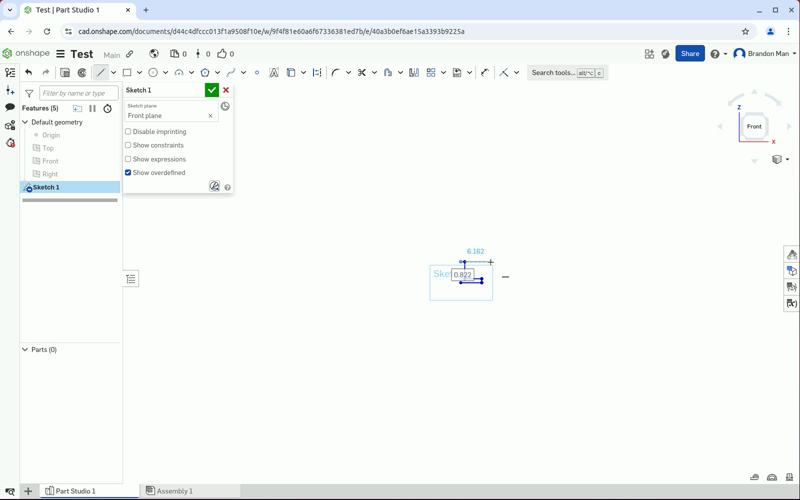
key_down(shift)
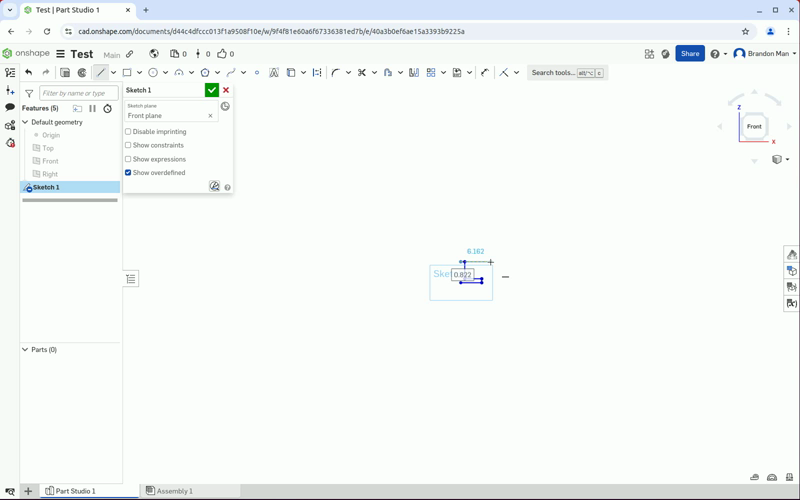
mouse_move(460, 282)
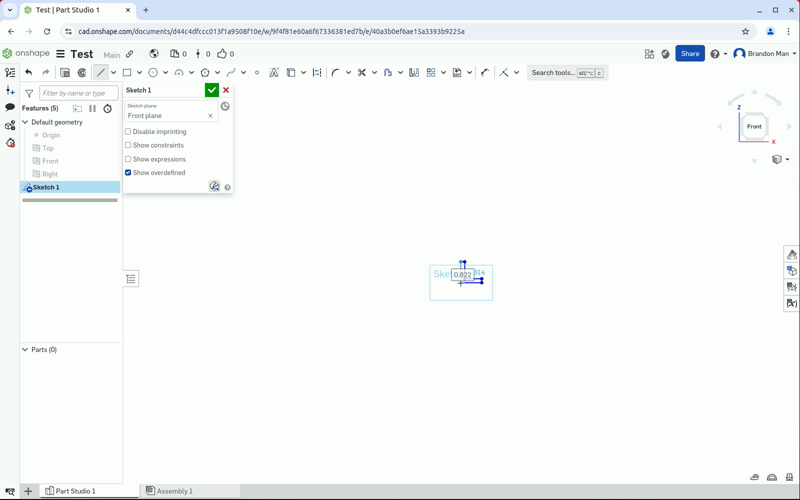
key_up(shift)
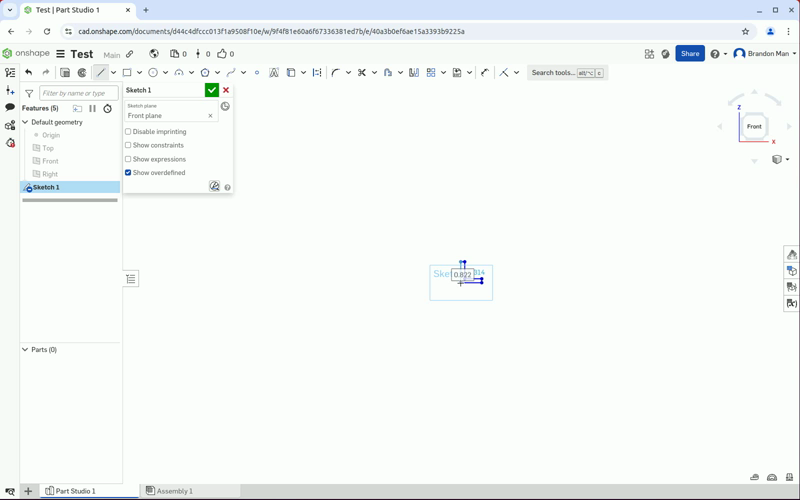
click(460, 282)
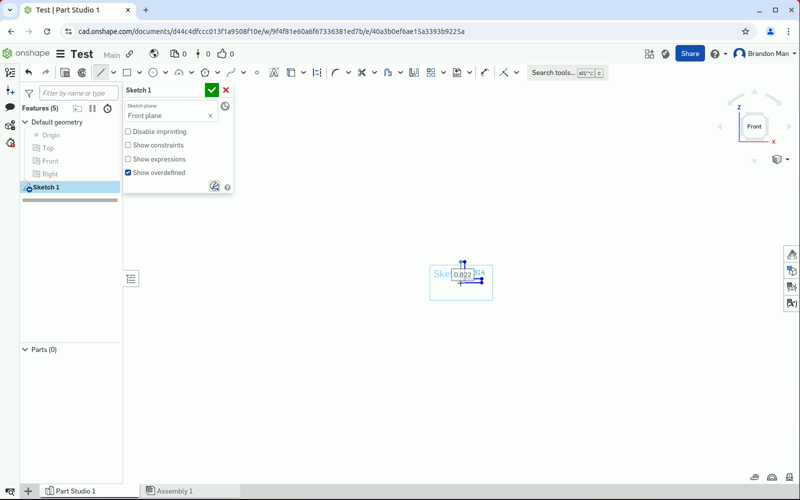
key(esc)
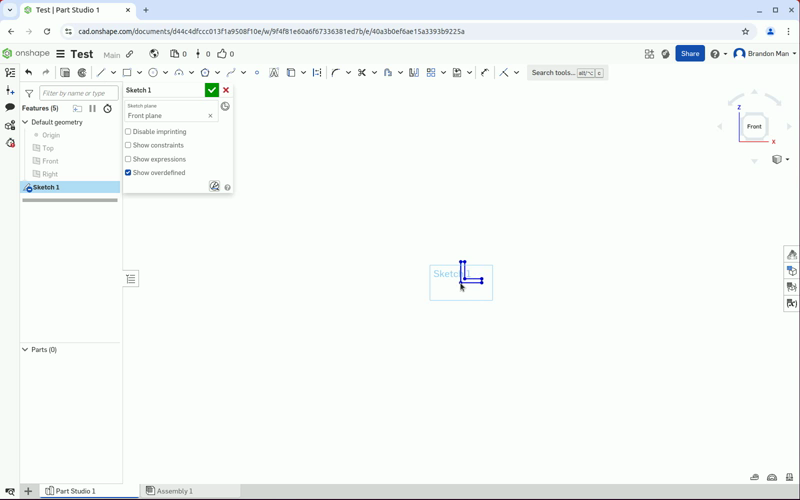
mouse_move(471, 281)
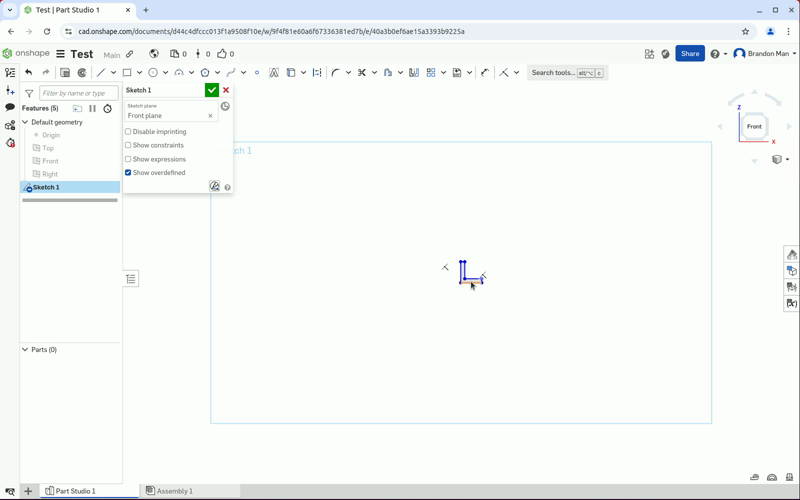
scroll(6)
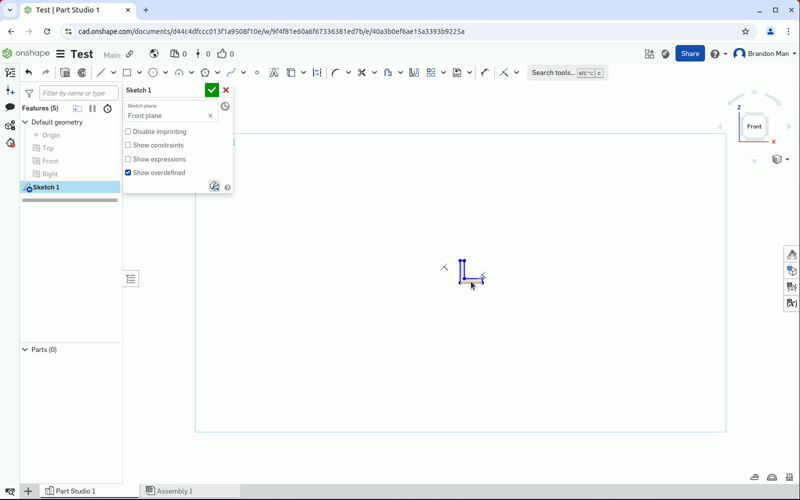
scroll(6)
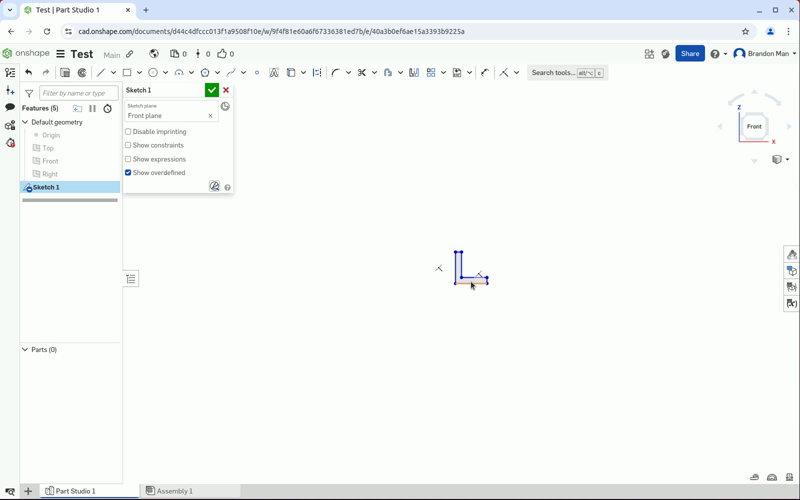
scroll(6)
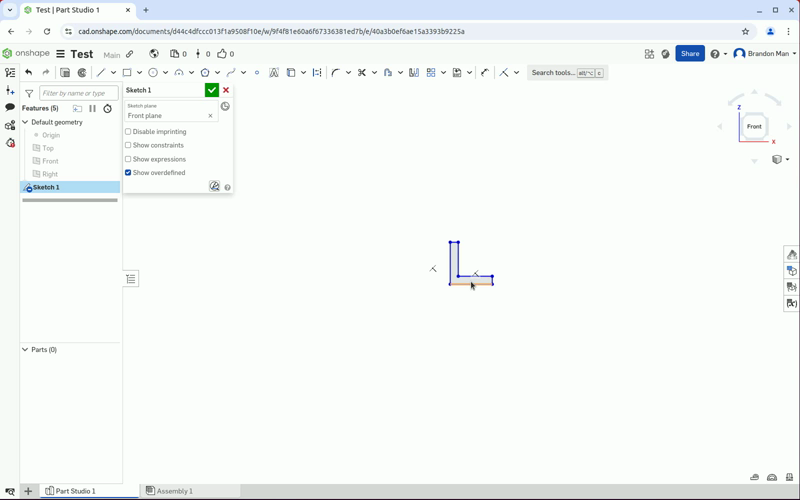
scroll(6)
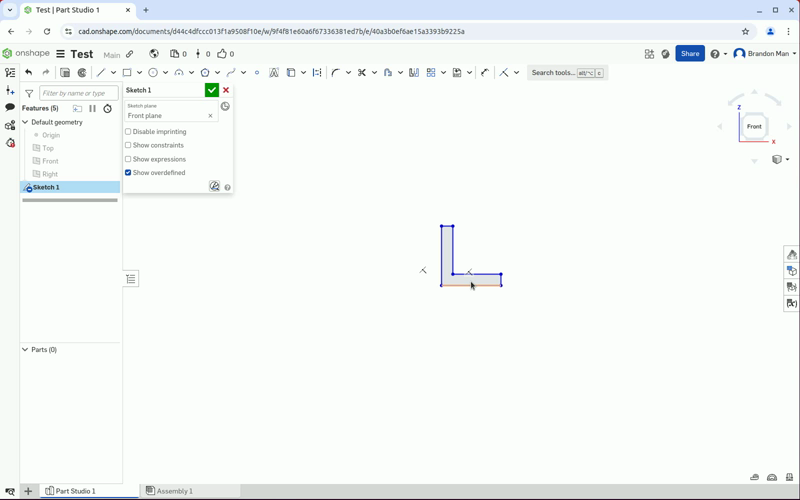
scroll(6)
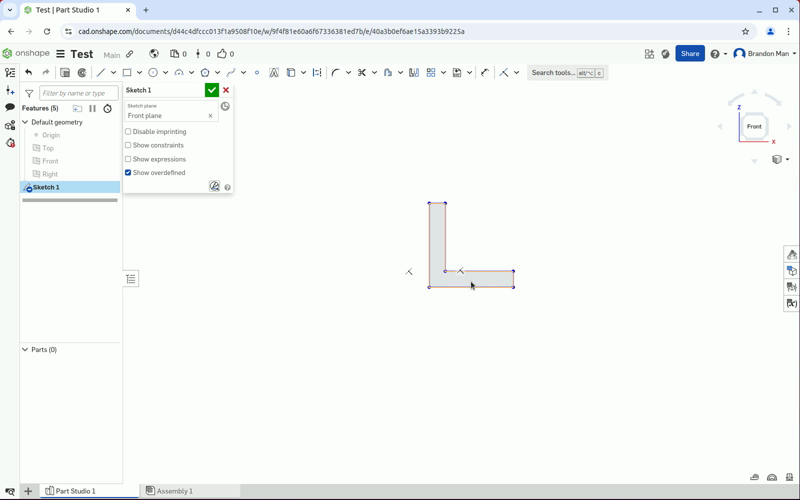
scroll(6)
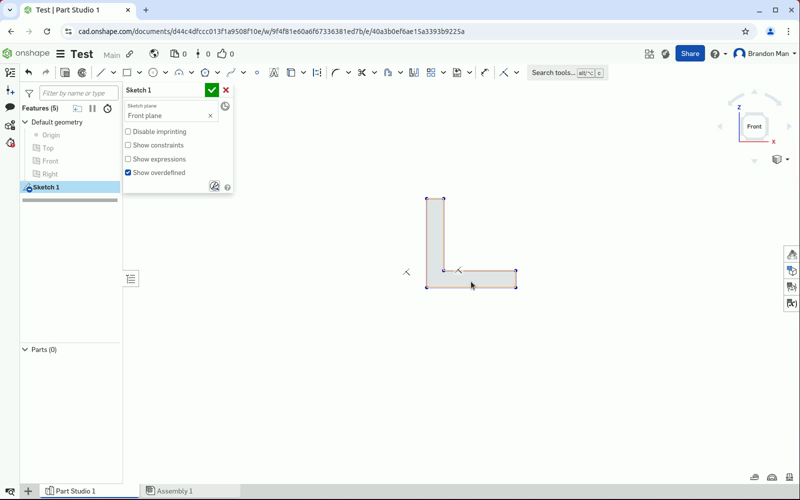
scroll(6)
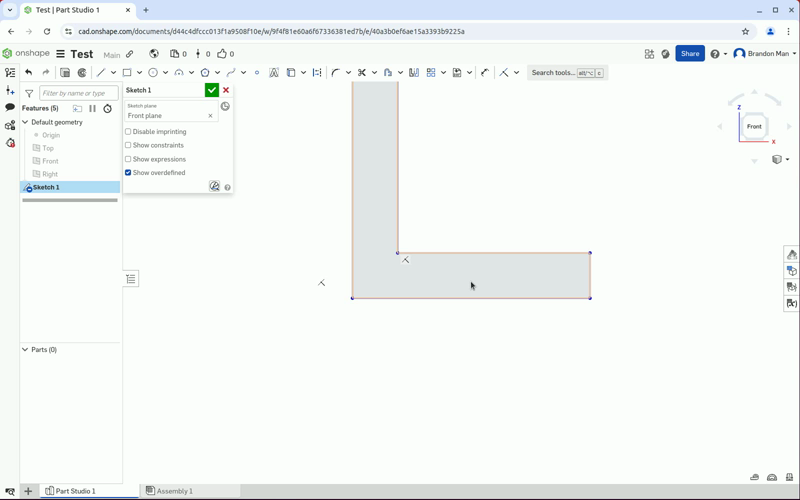
click(471, 281)
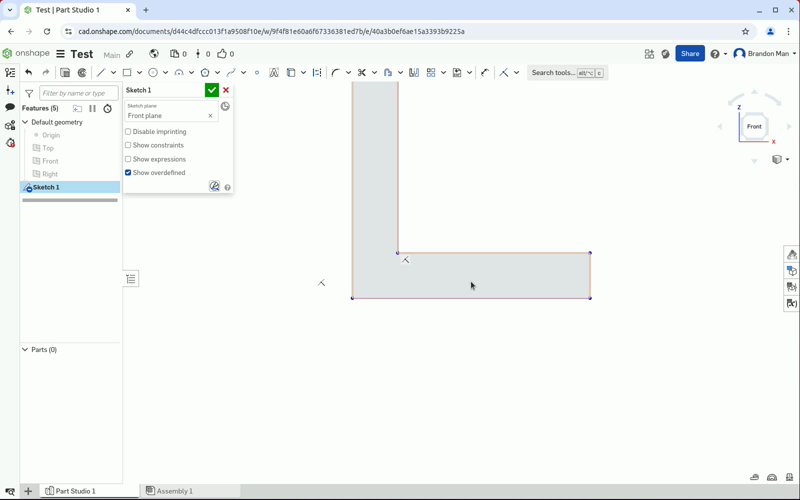
scroll(-6)
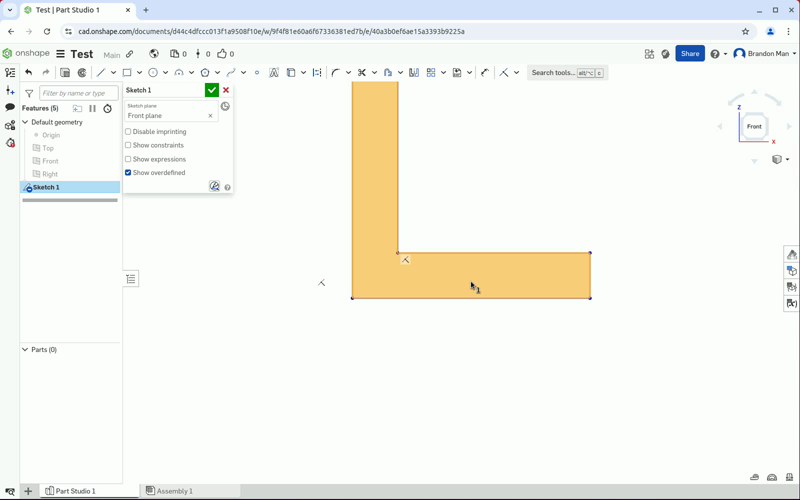
scroll(-6)
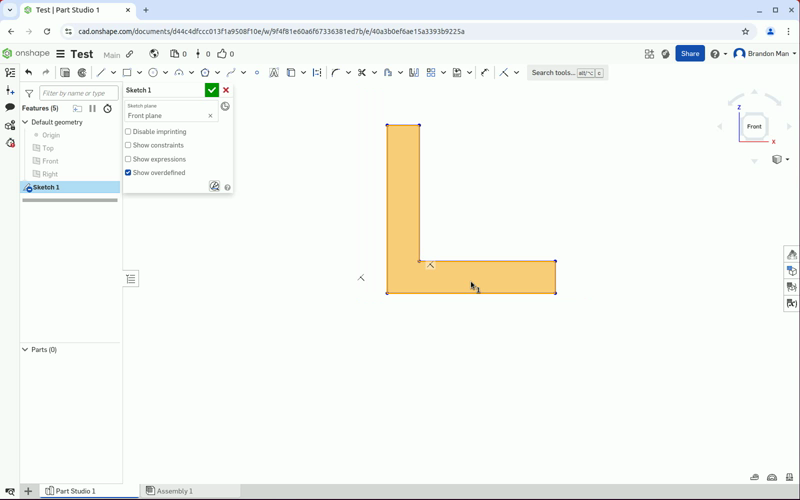
scroll(-6)
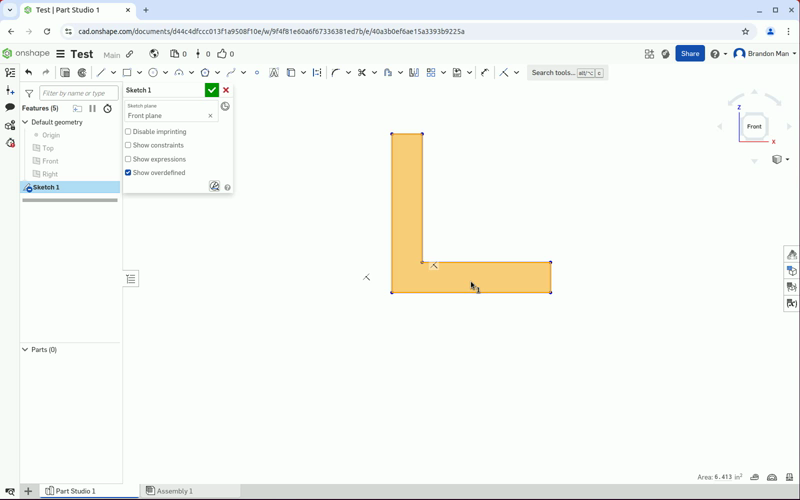
scroll(-6)
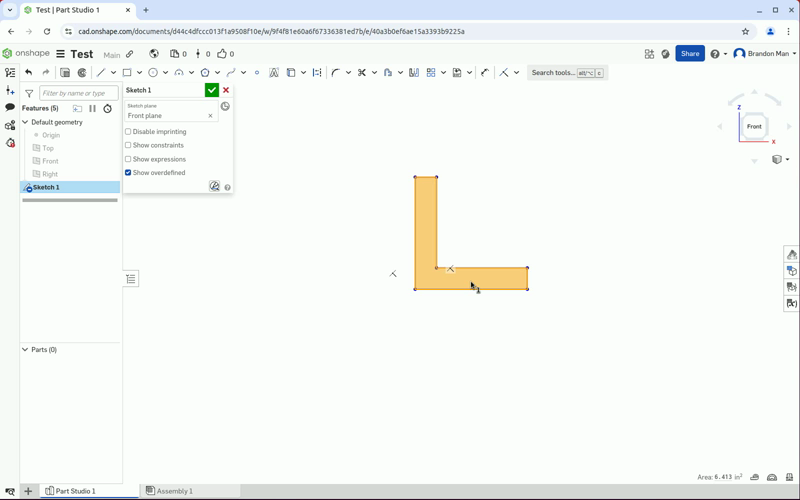
scroll(-6)
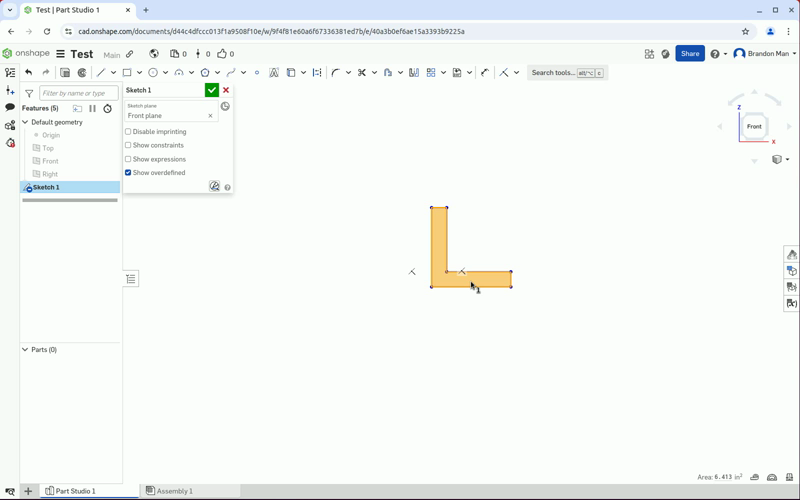
scroll(-6)
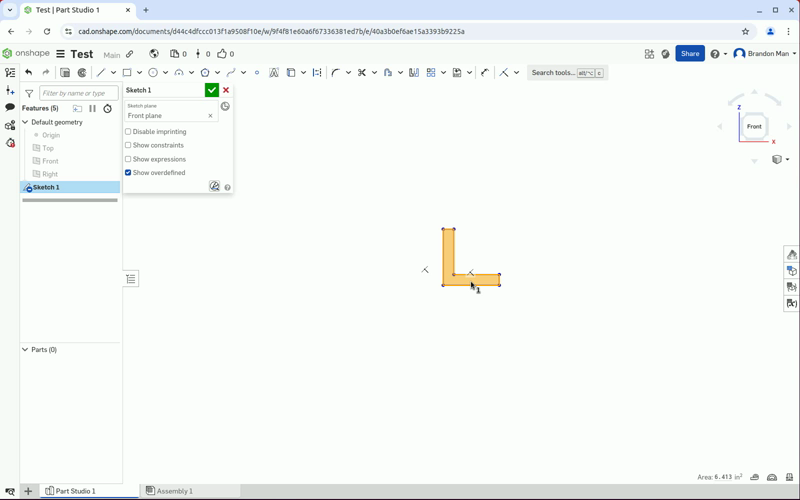
scroll(-6)
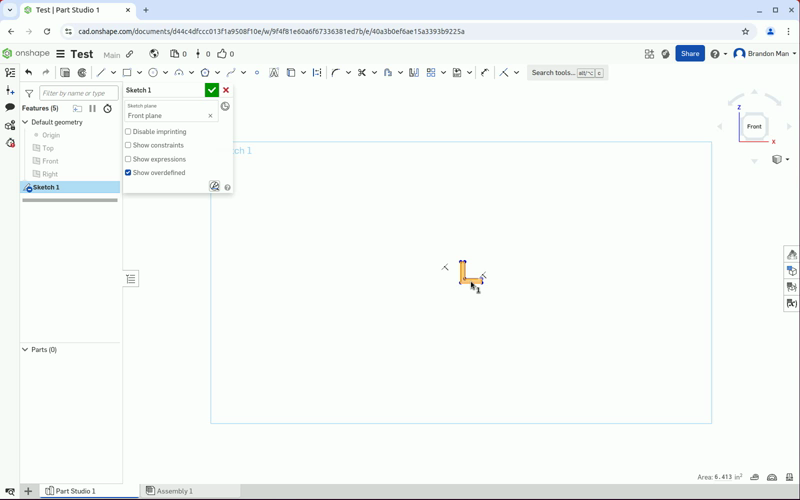
mouse_move(73, 352)
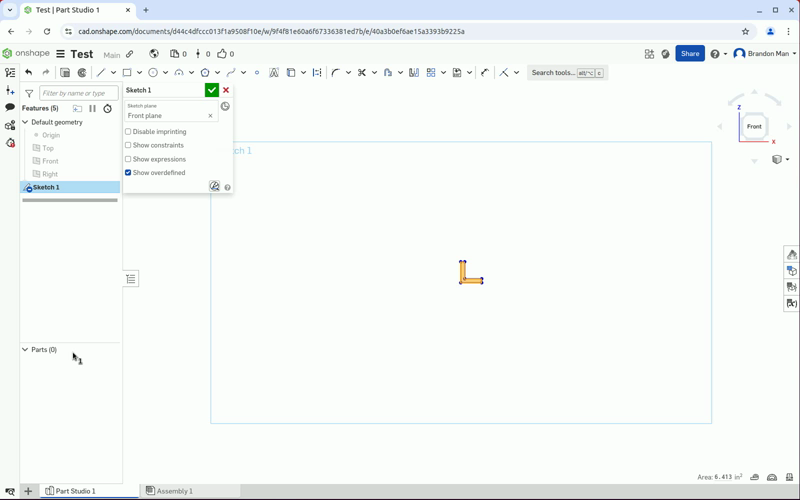
key(shift+y)
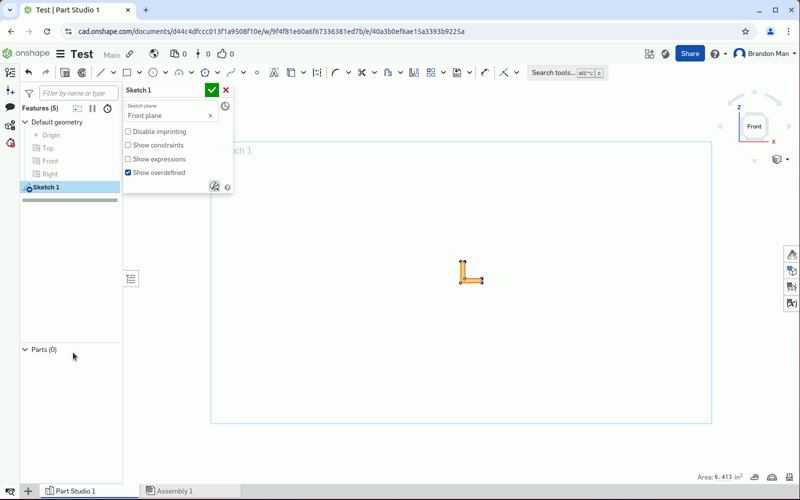
key(shift+e)
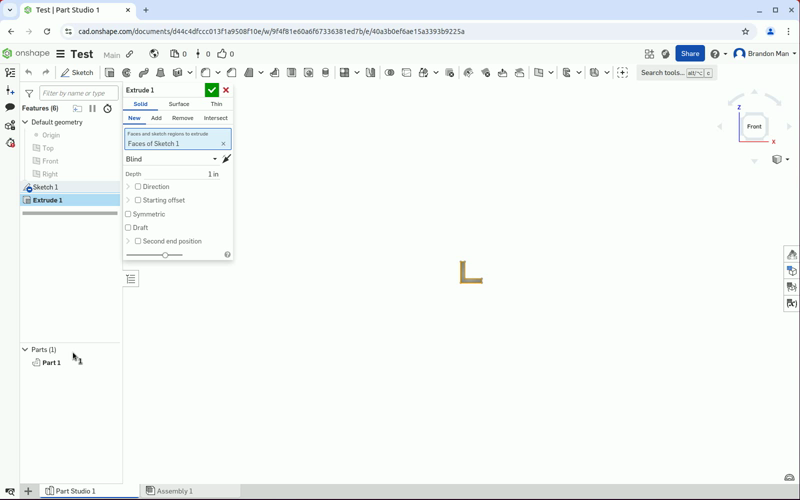
mouse_move(143, 106)
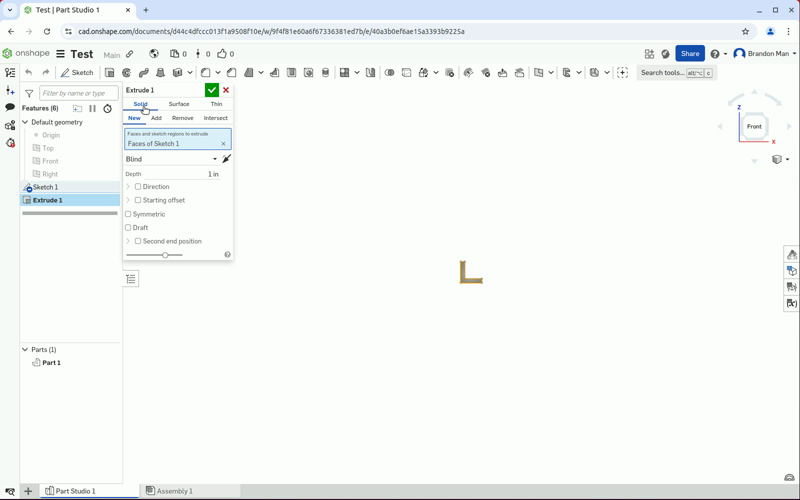
click(143, 106)
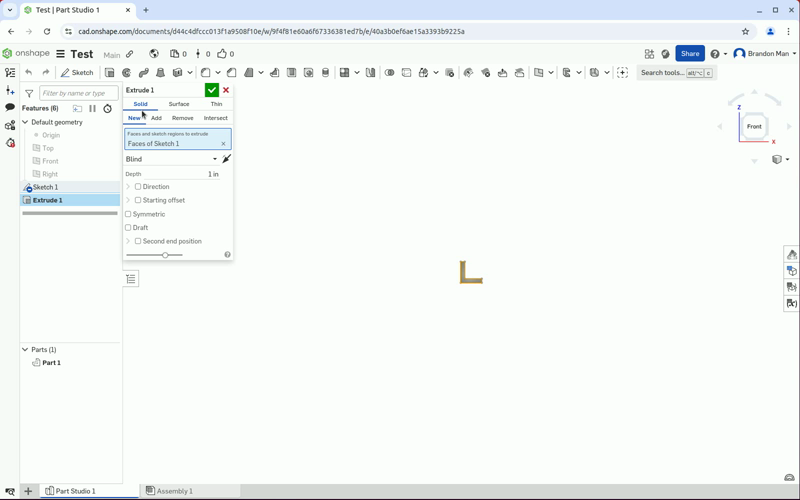
mouse_move(137, 120)
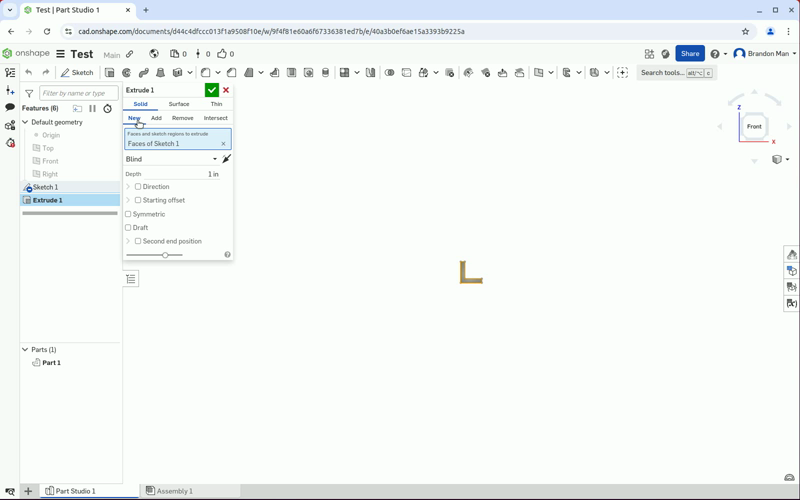
click(137, 120)
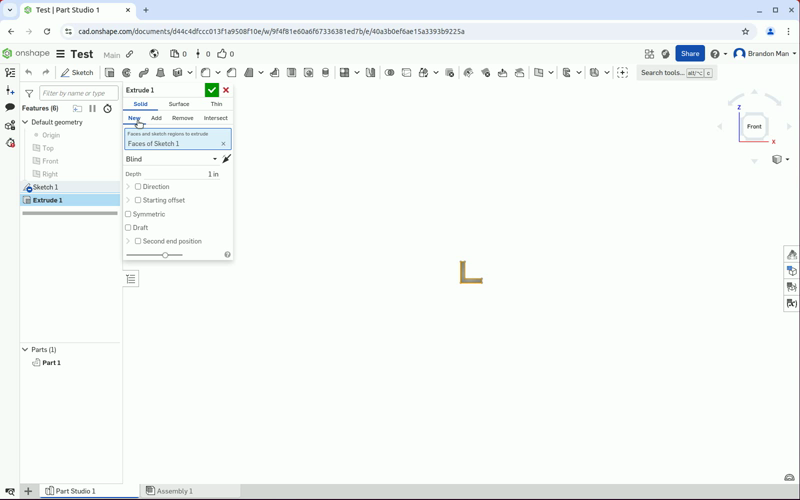
key(tab, 4)
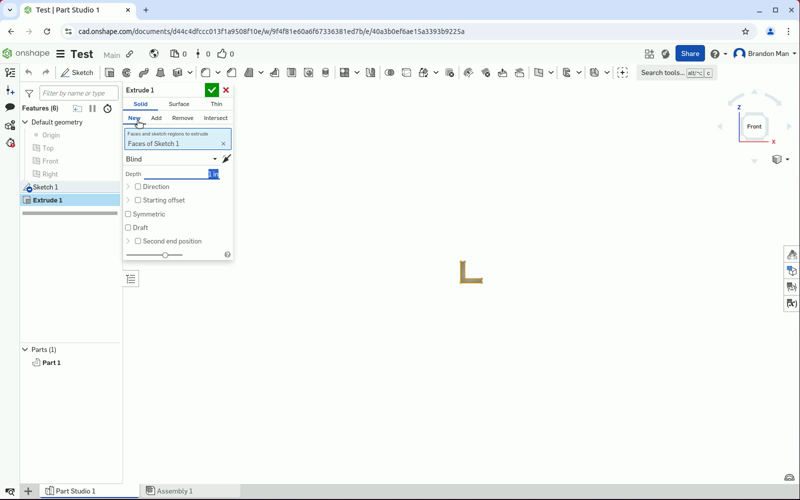
text(23.108)
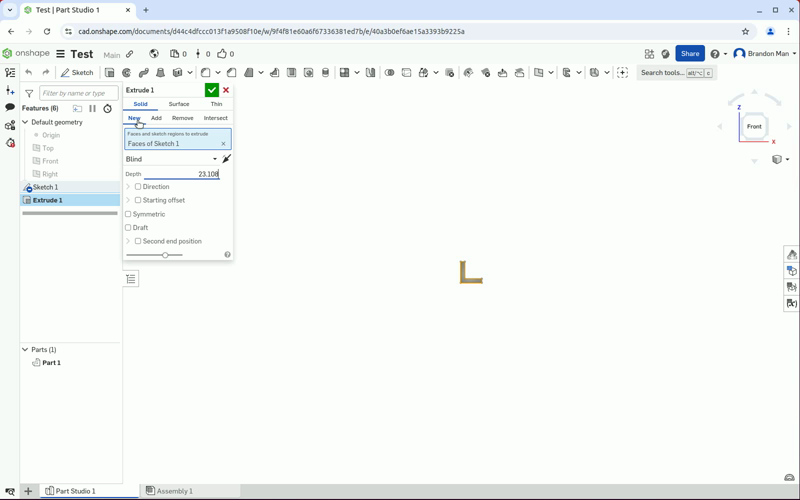
key(enter)
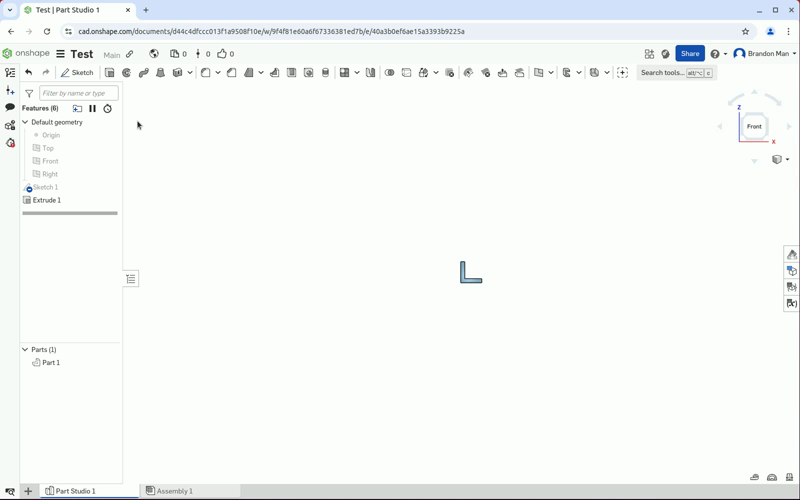
key(shift+h)
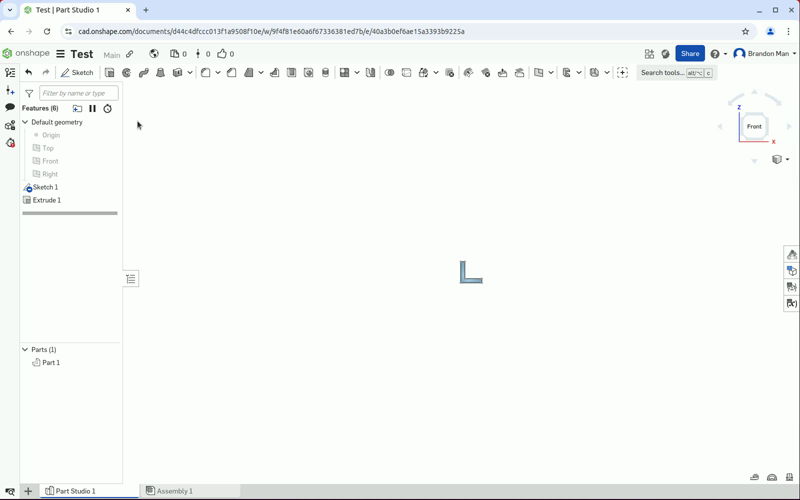
key(shift+h)
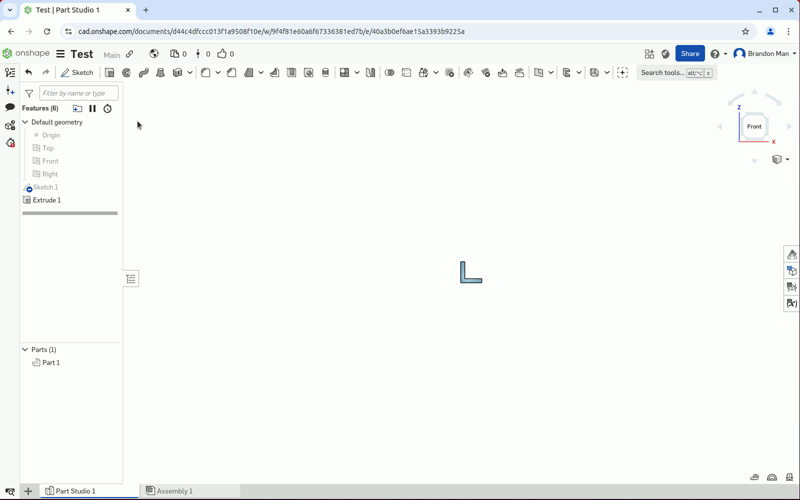
mouse_move(73, 189)
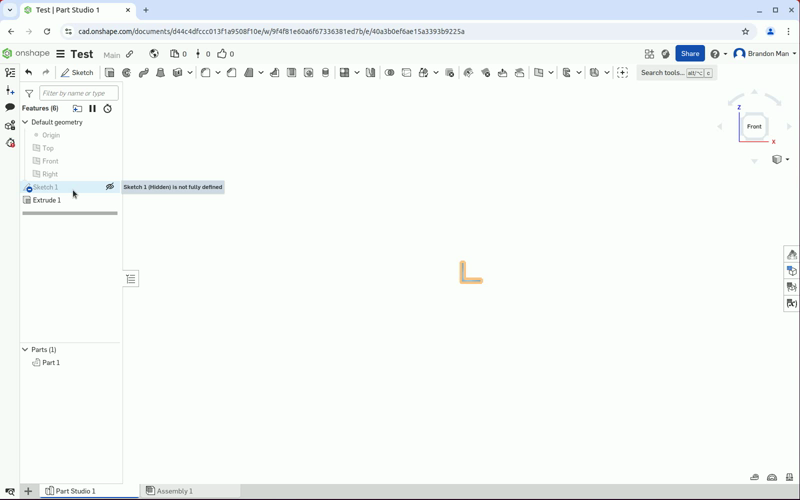
click(73, 189)
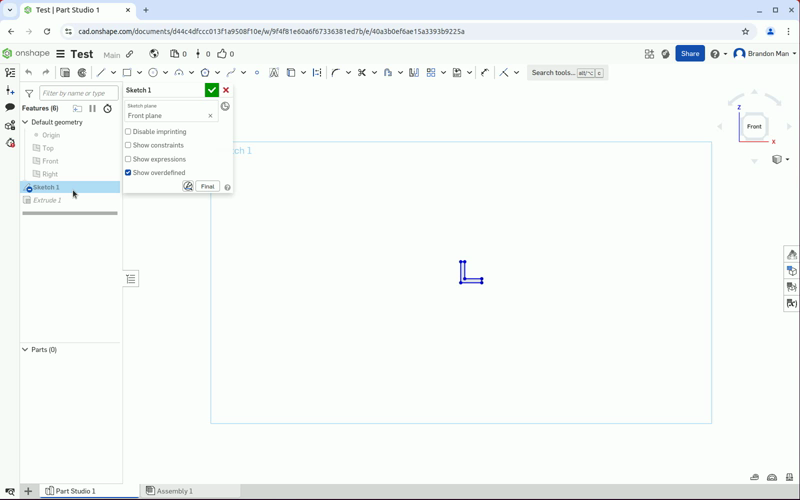
mouse_move(229, 92)
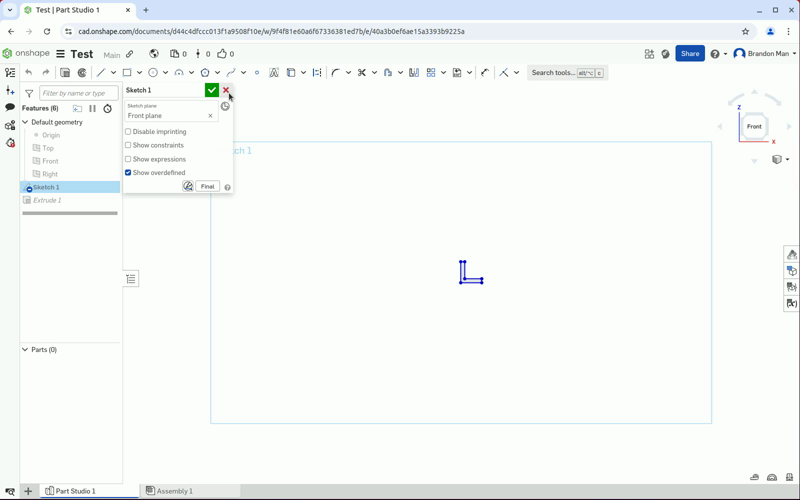
click(229, 92)
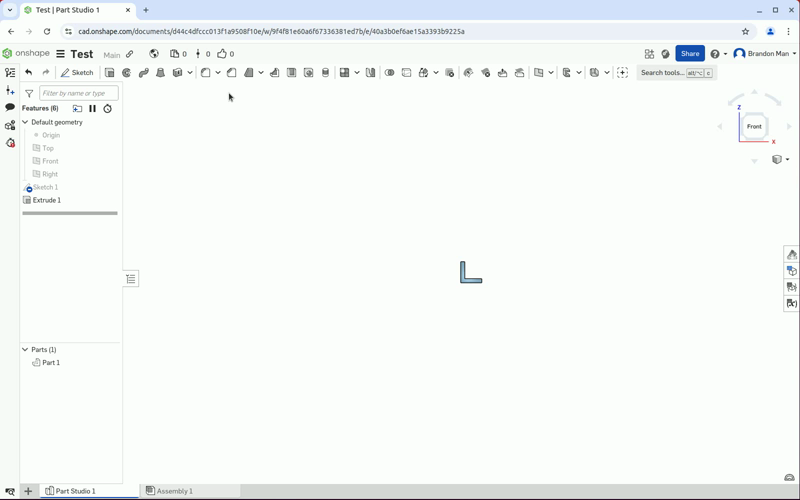
mouse_move(73, 352)
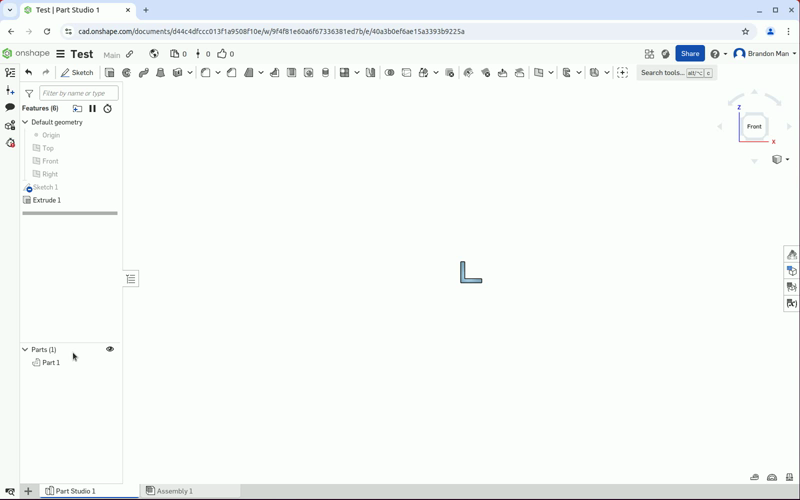
key(y)
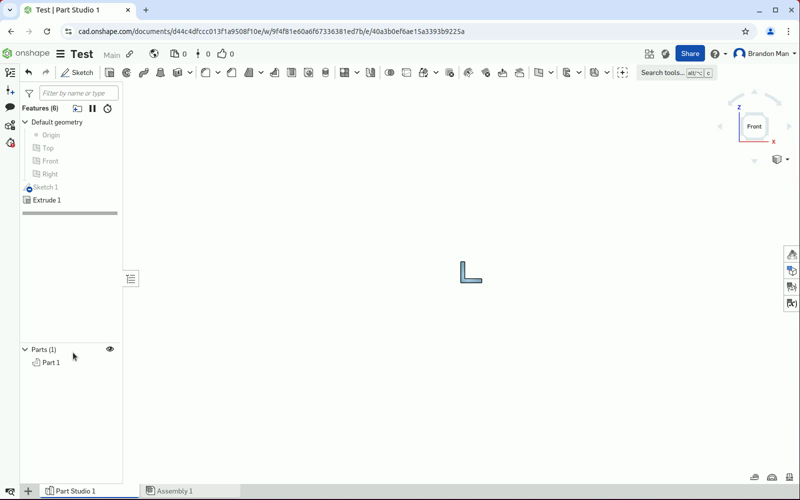
key(shift+p)
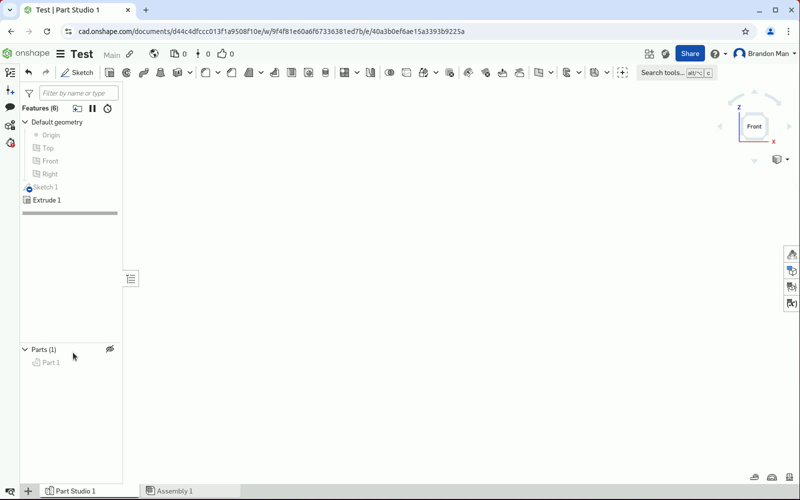
key(space)
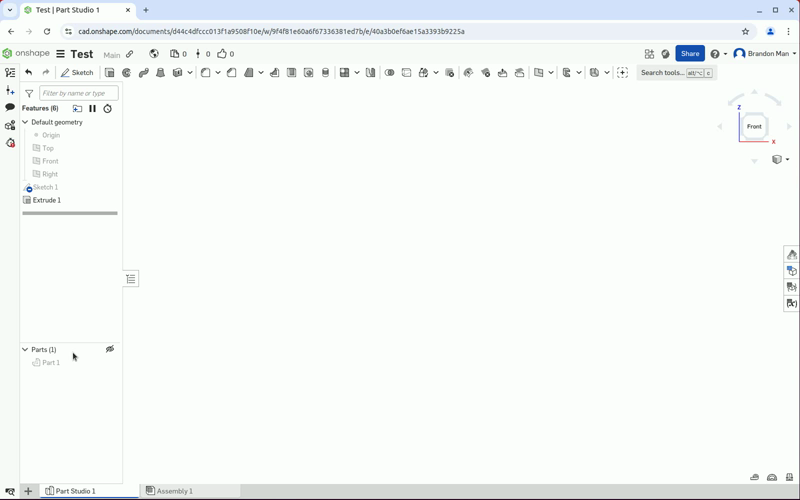
key_down(shift)
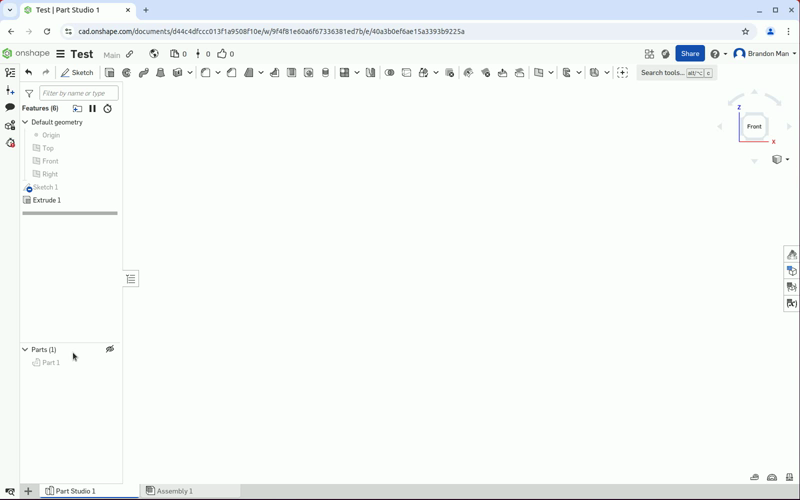
key(left)
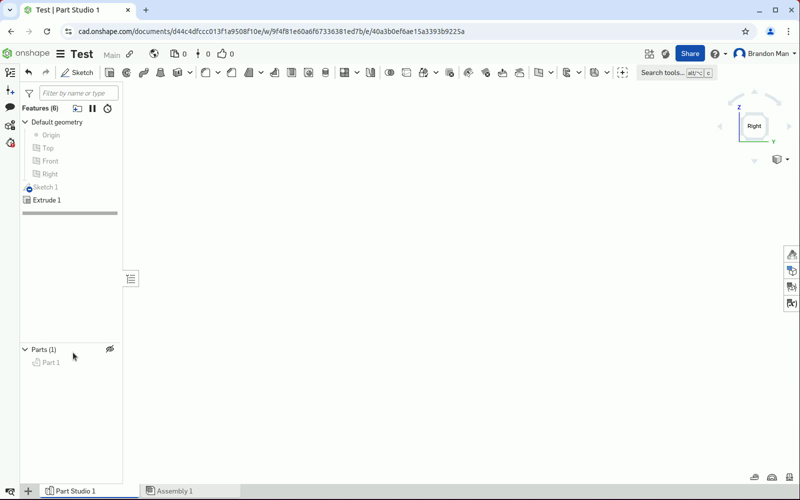
key_up(shift)
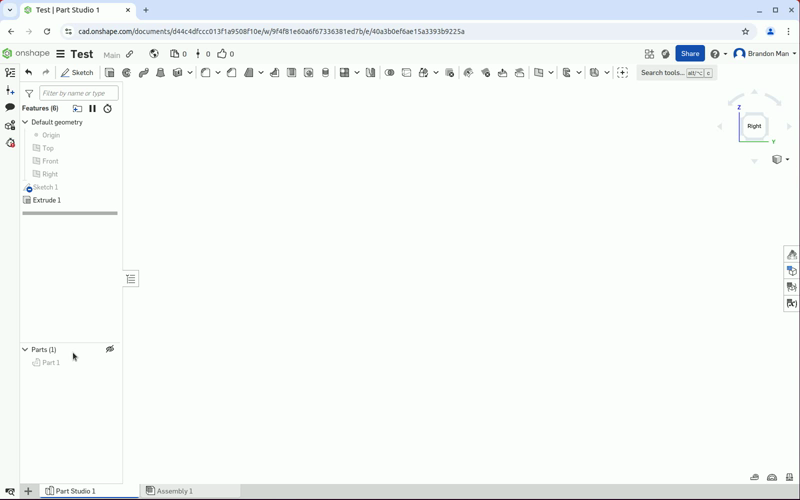
mouse_move(73, 352)
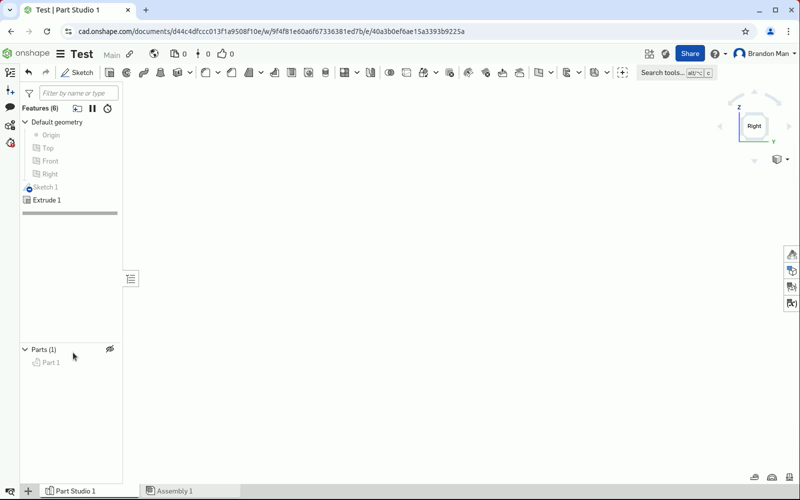
key(shift+y)
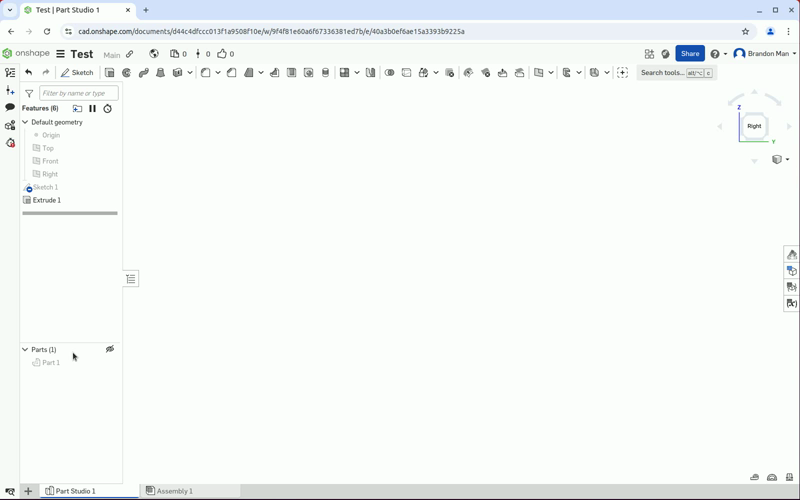
key(shift+s)
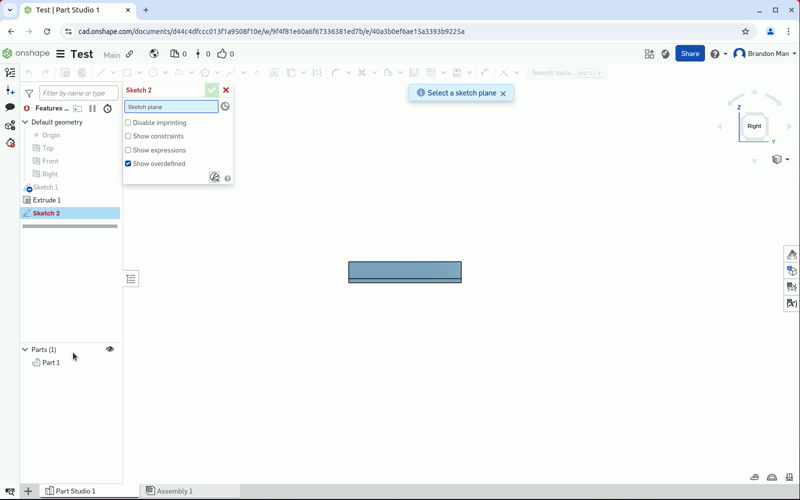
mouse_move(73, 176)
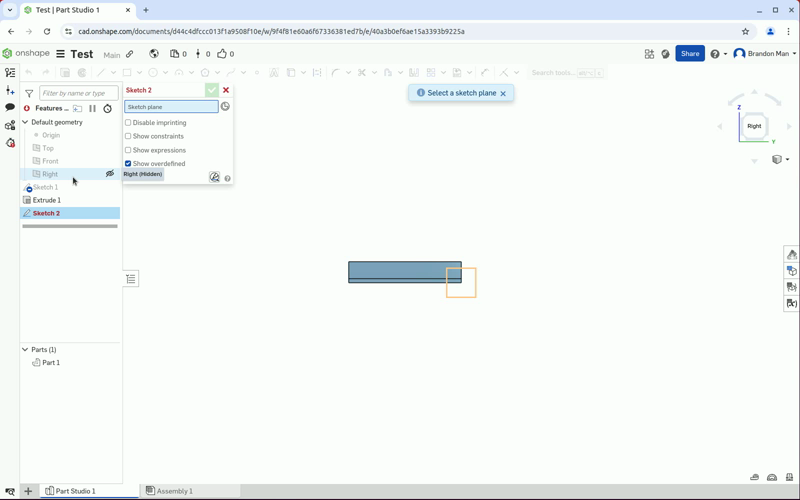
click(73, 176)
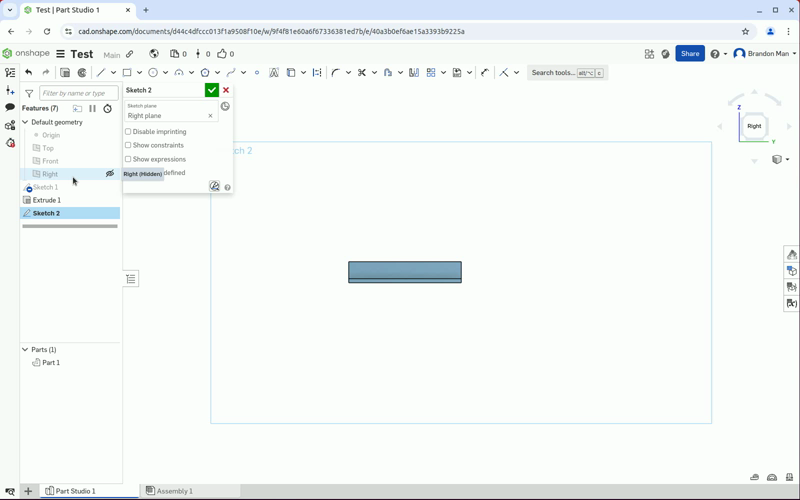
mouse_move(73, 352)
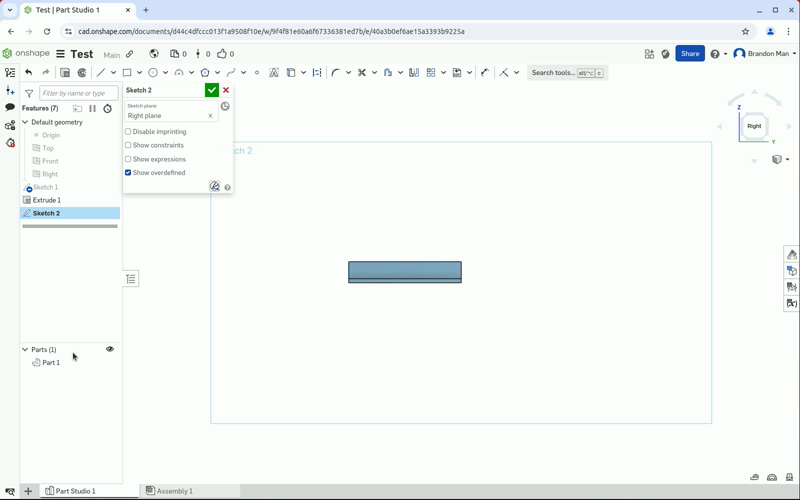
key(y)
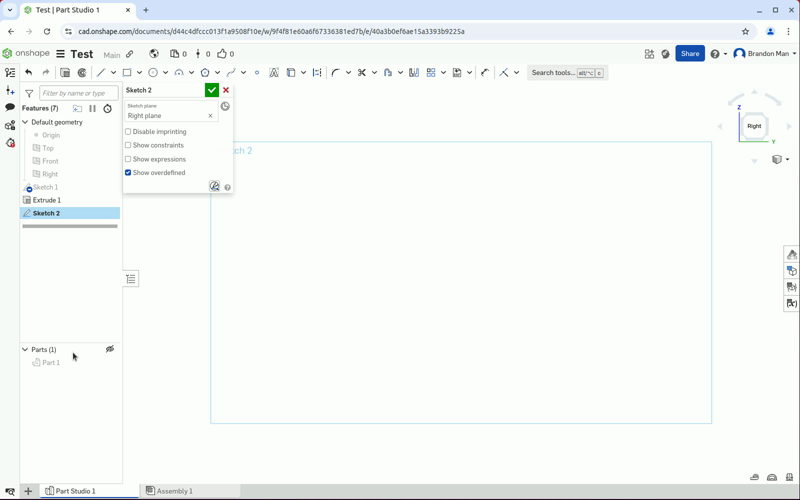
key(l)
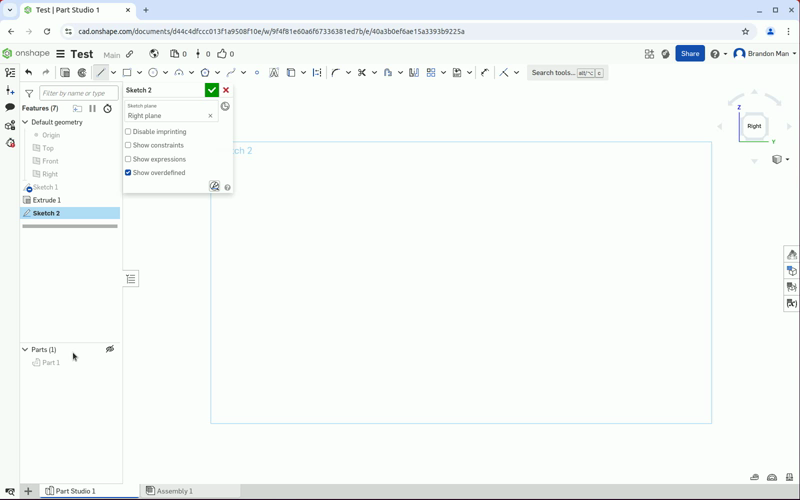
key_down(shift)
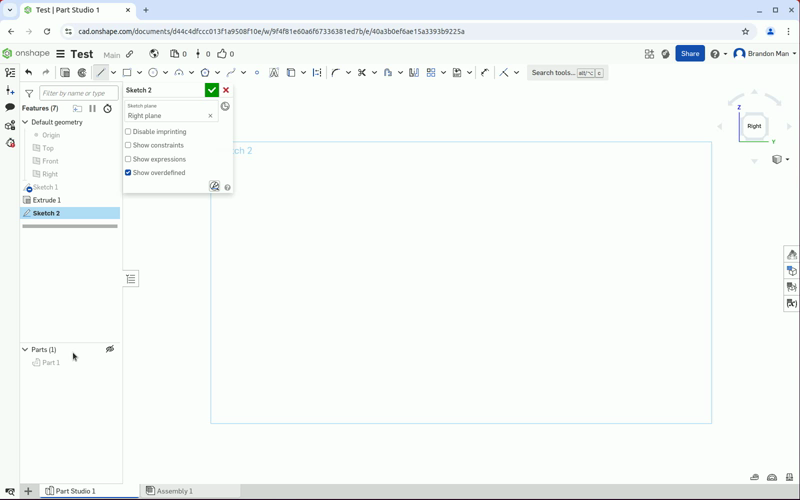
mouse_move(460, 282)
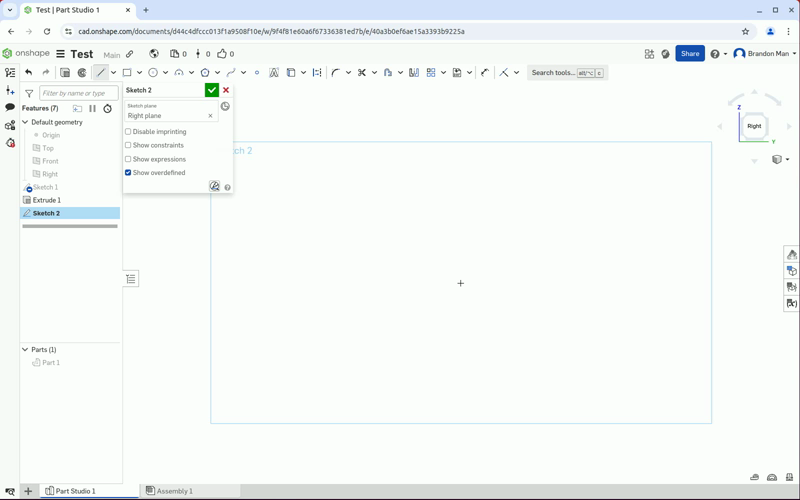
click(460, 282)
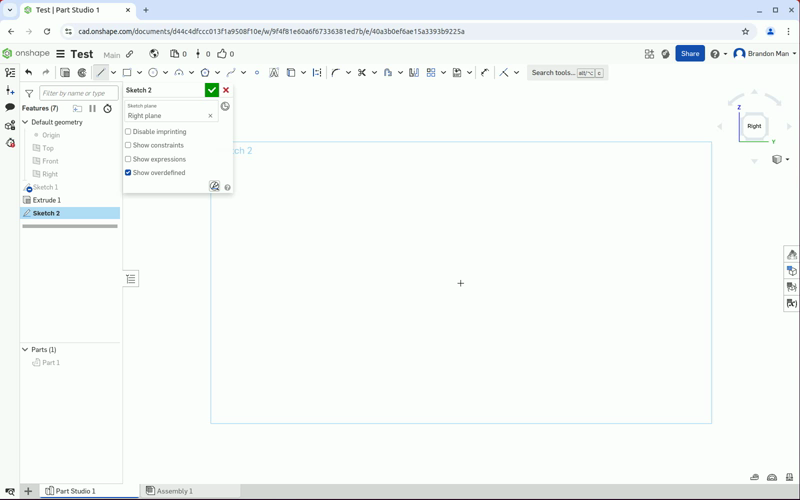
key_up(shift)
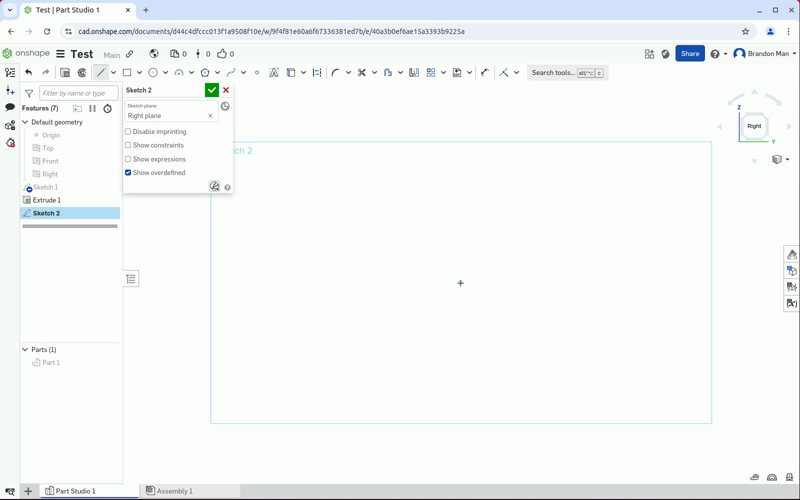
key_down(shift)
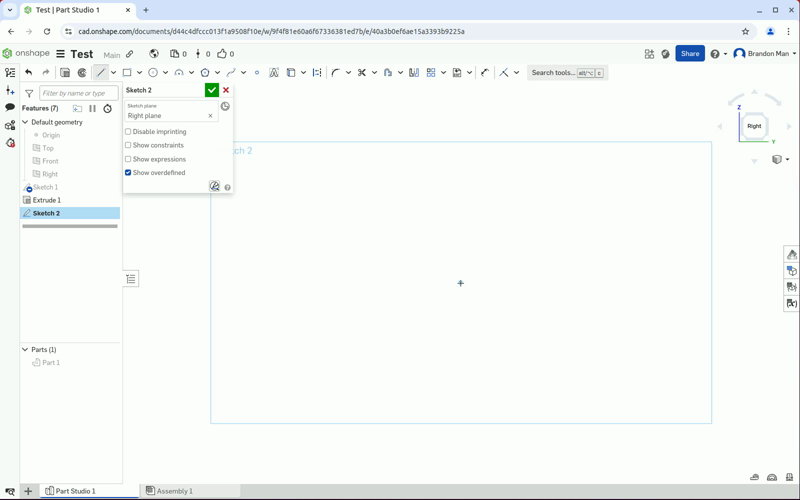
mouse_move(490, 282)
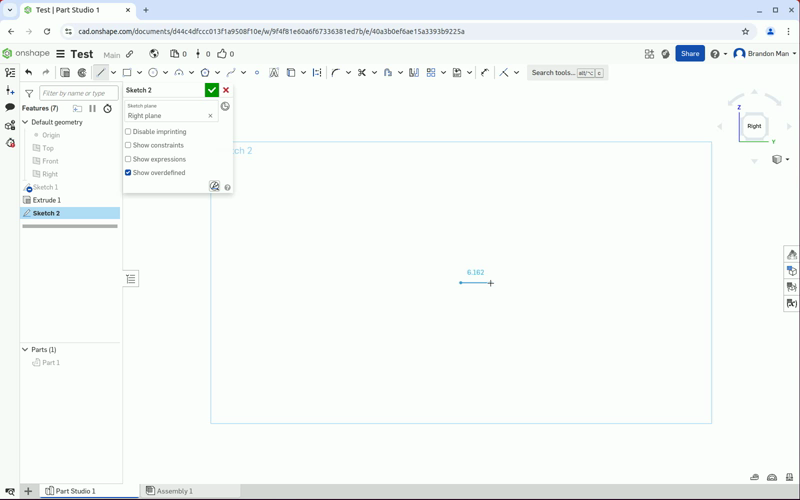
mouse_move(502, 282)
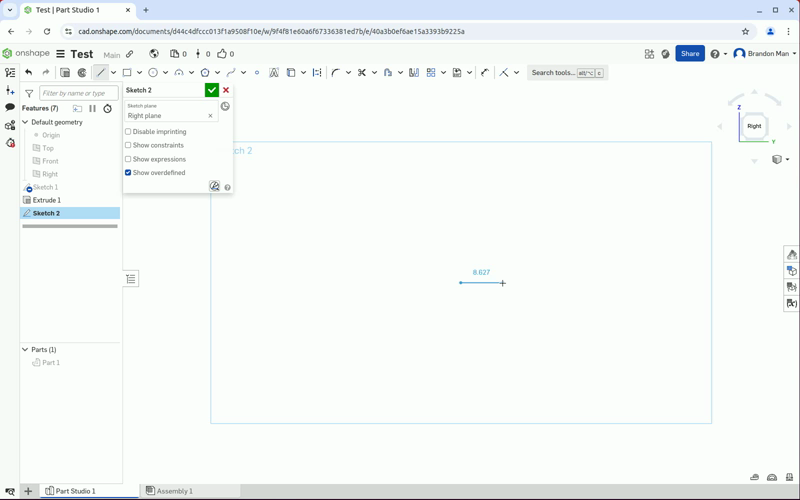
click(502, 282)
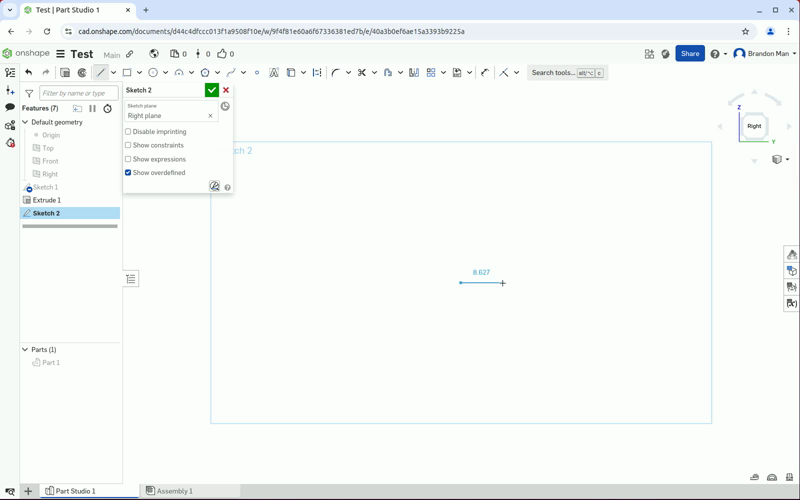
key_up(shift)
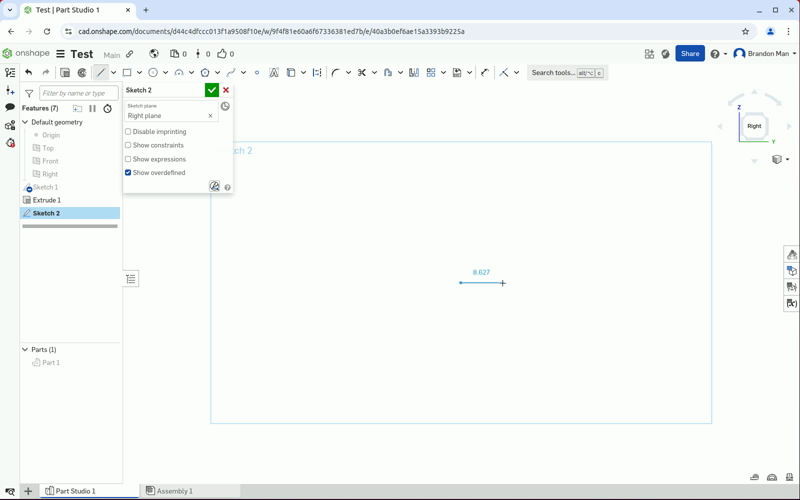
key_down(shift)
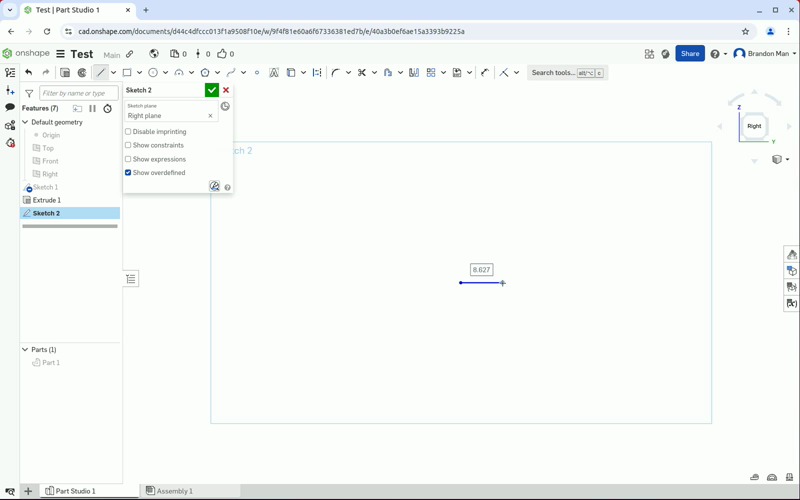
mouse_move(532, 282)
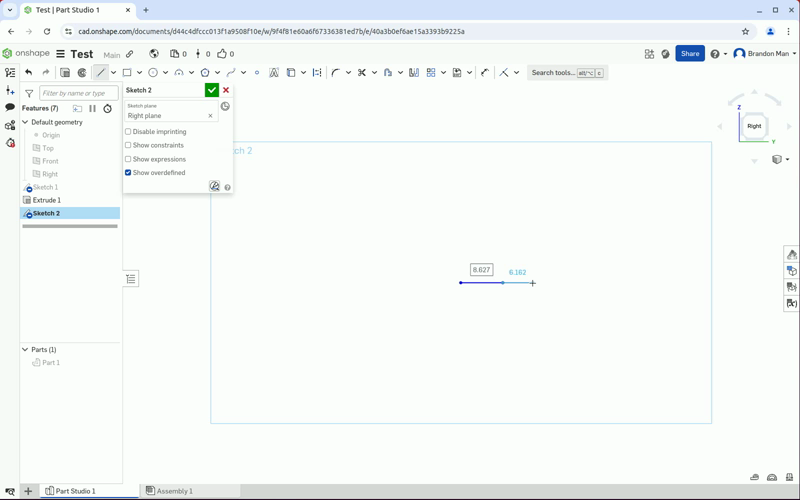
mouse_move(502, 261)
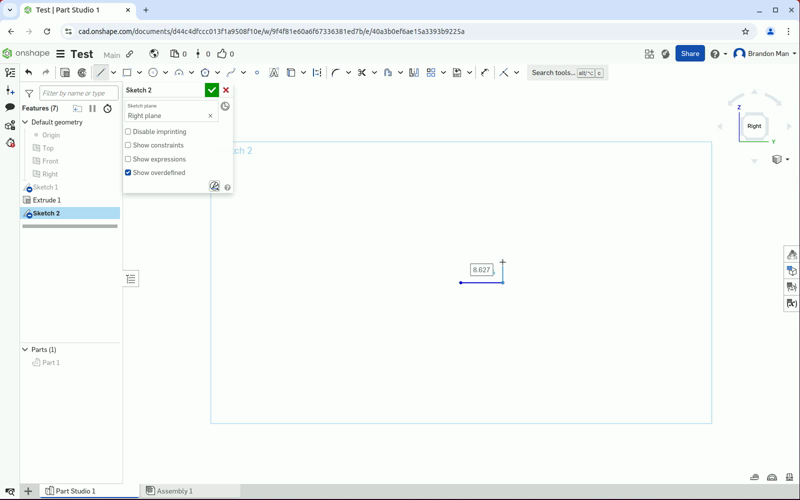
click(502, 261)
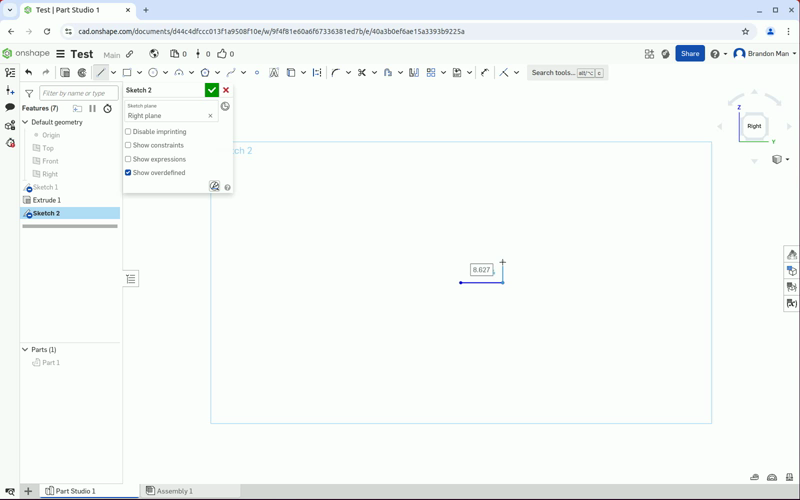
key_up(shift)
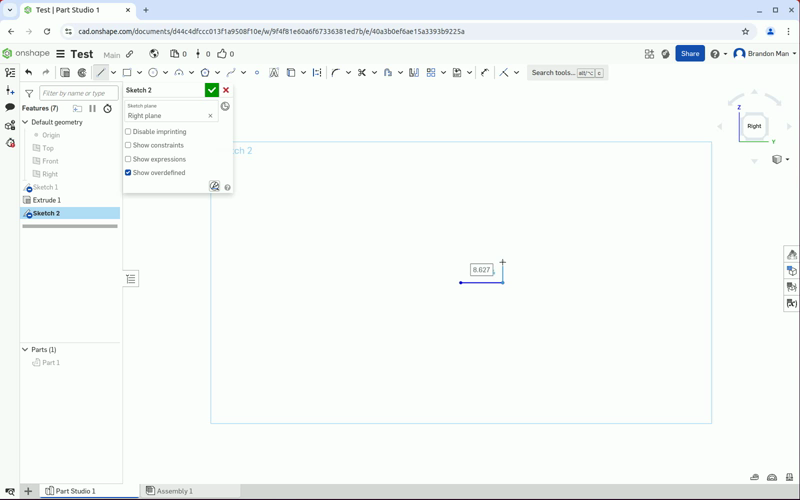
key_down(shift)
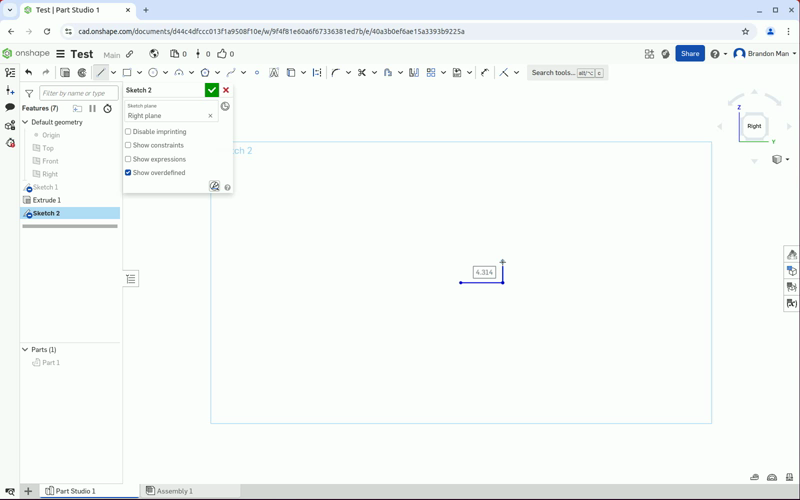
mouse_move(532, 261)
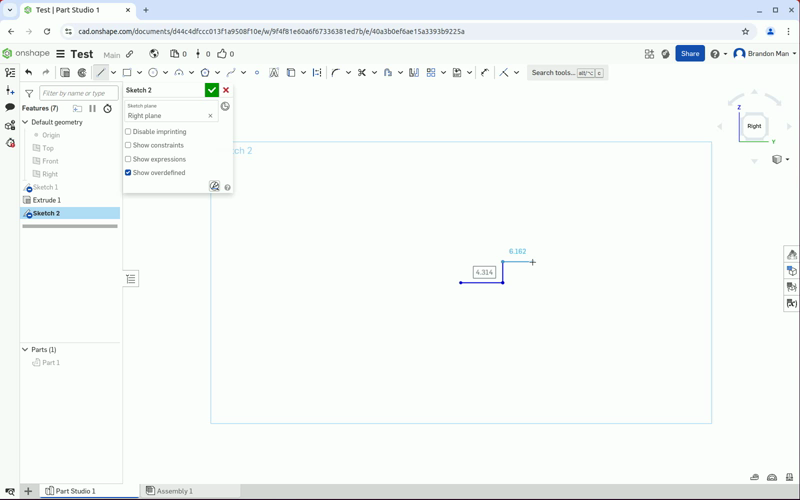
mouse_move(460, 261)
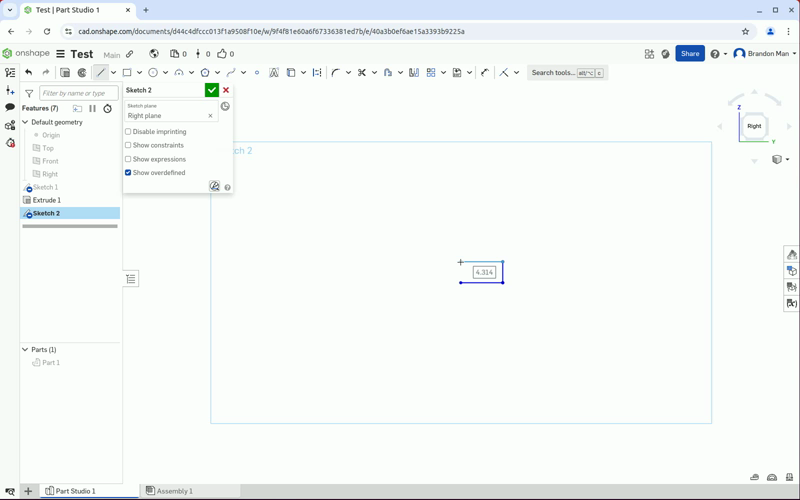
click(460, 261)
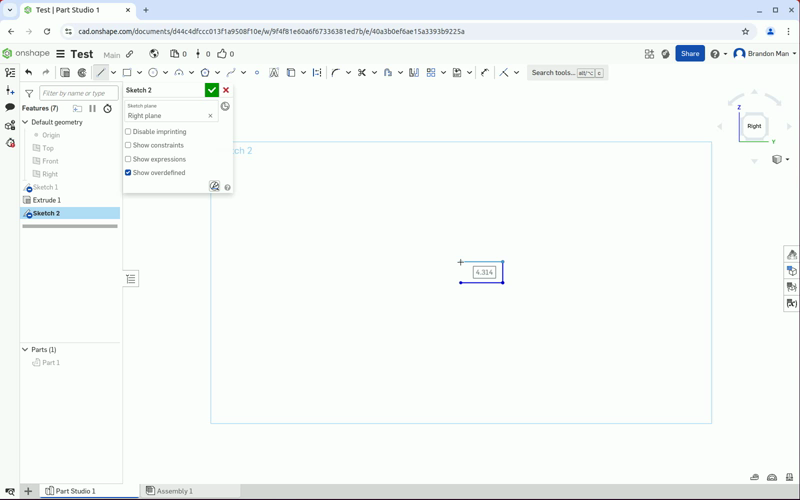
key_up(shift)
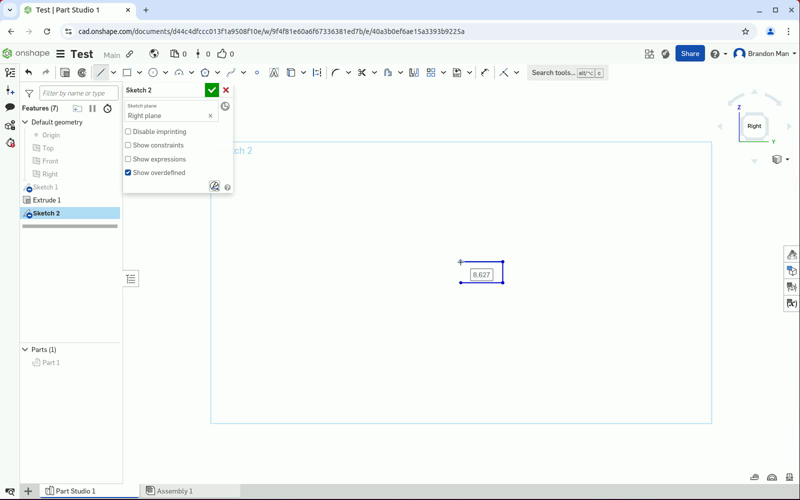
mouse_move(490, 261)
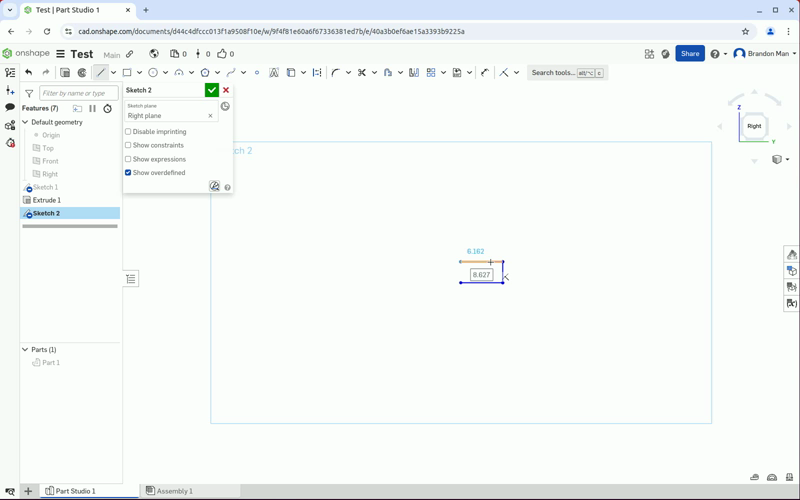
key_down(shift)
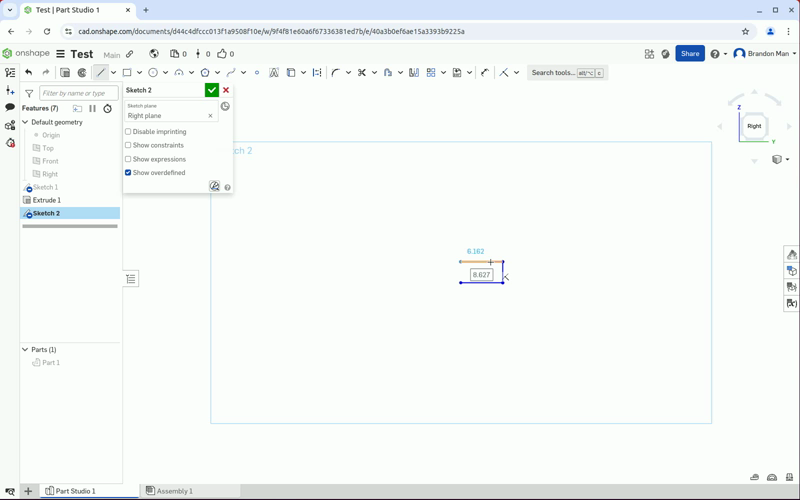
mouse_move(460, 282)
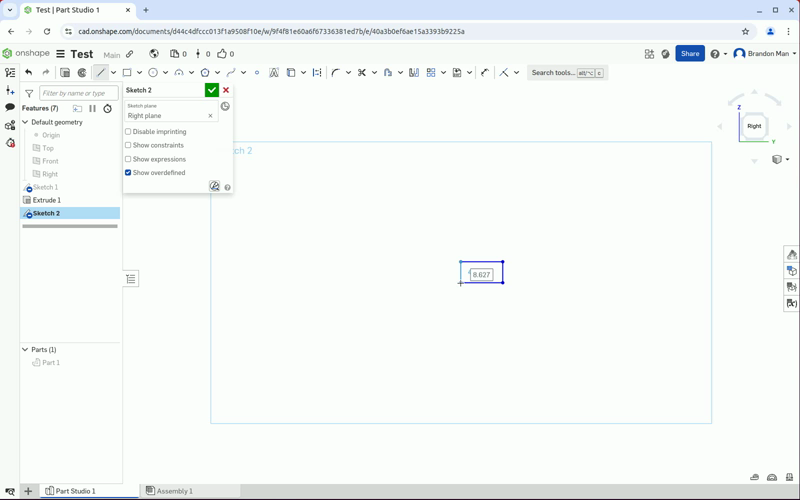
key_up(shift)
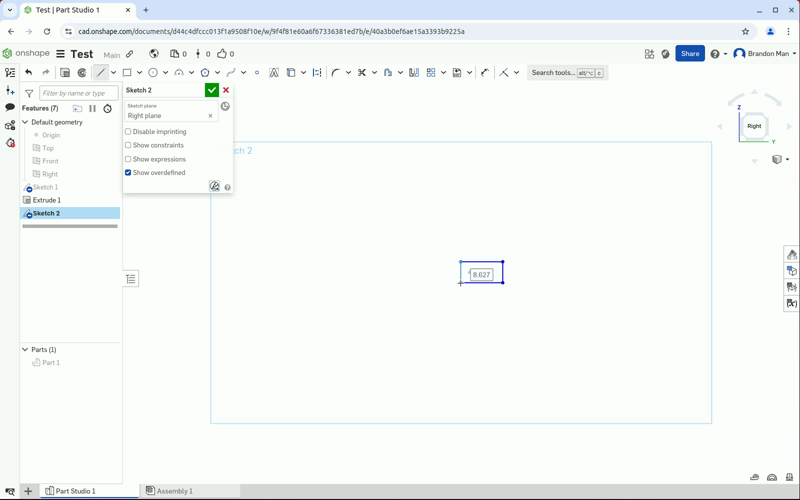
click(460, 282)
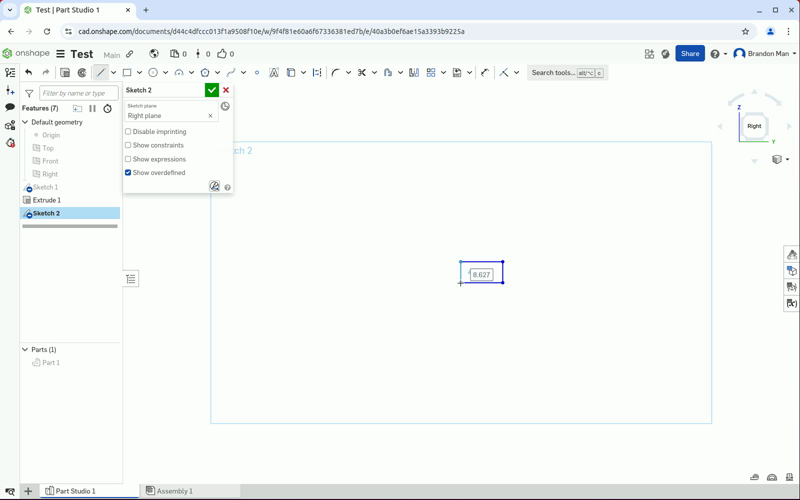
key(esc)
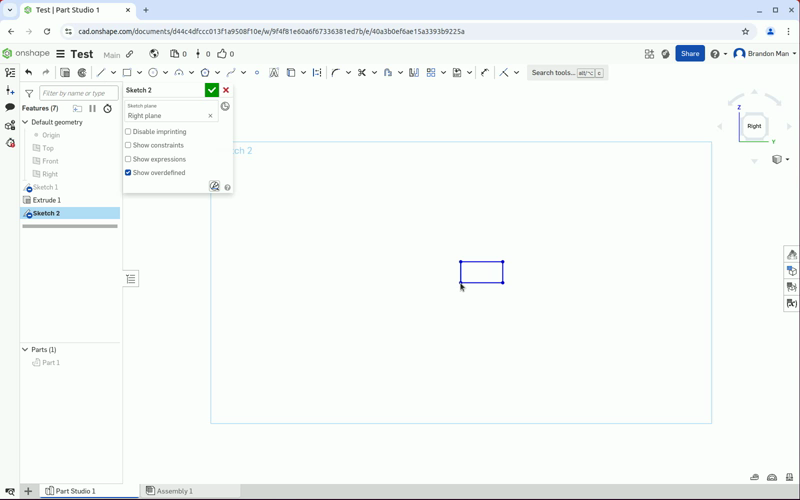
mouse_move(477, 278)
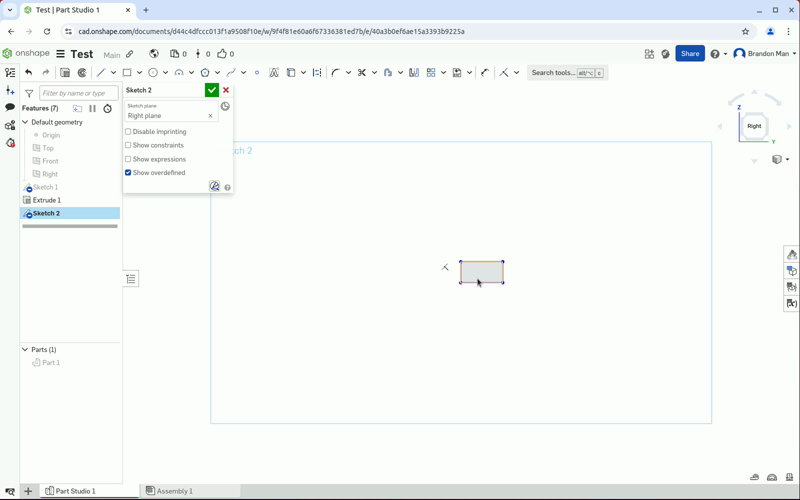
scroll(6)
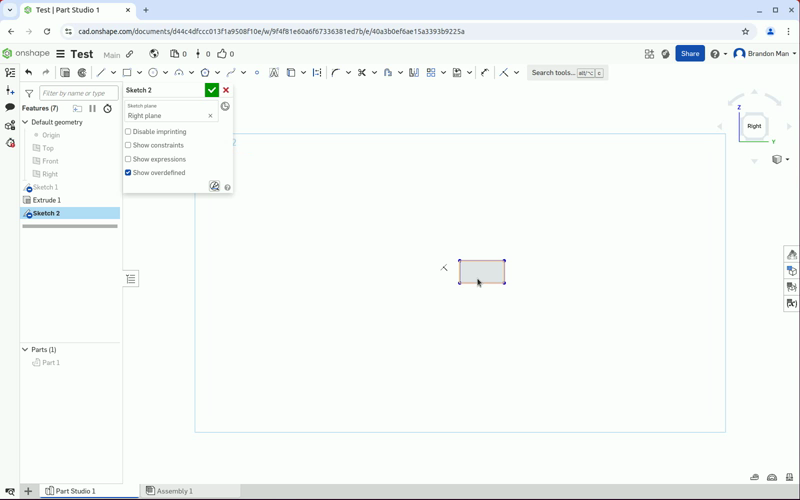
scroll(6)
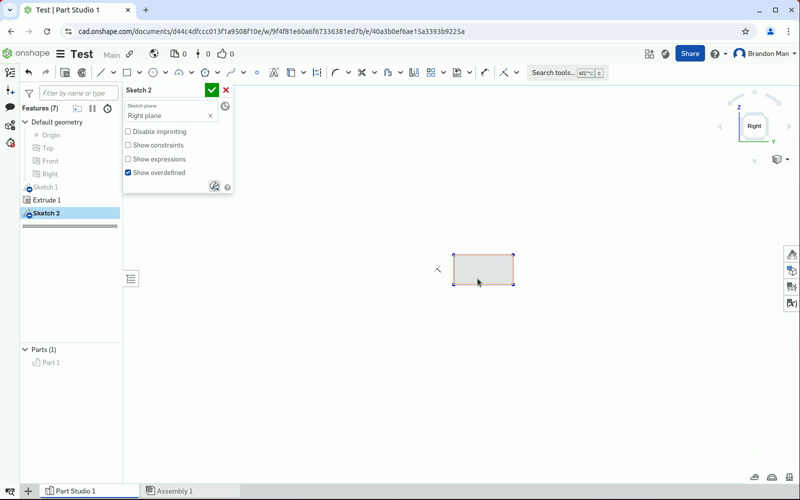
scroll(6)
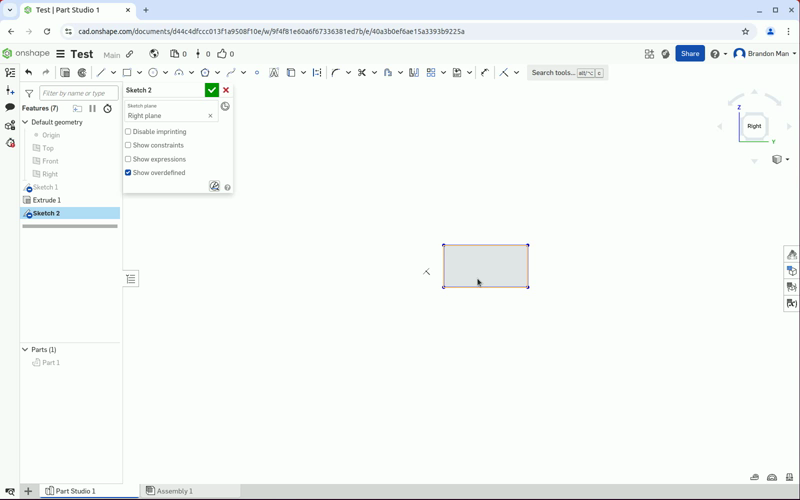
scroll(6)
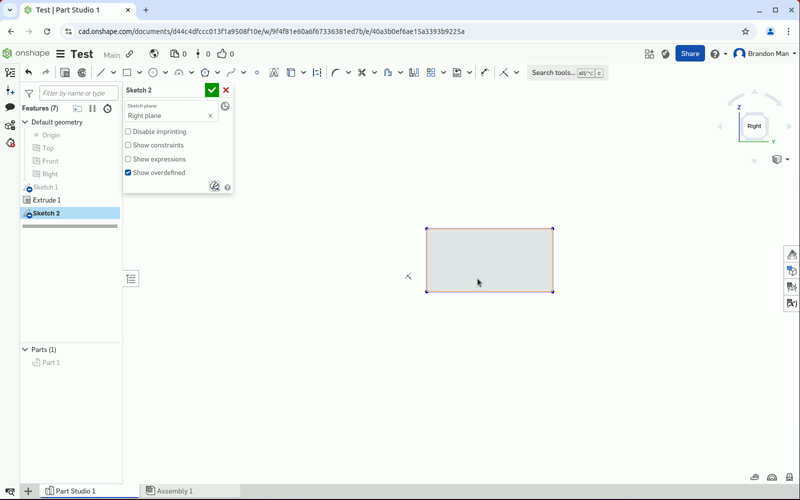
scroll(6)
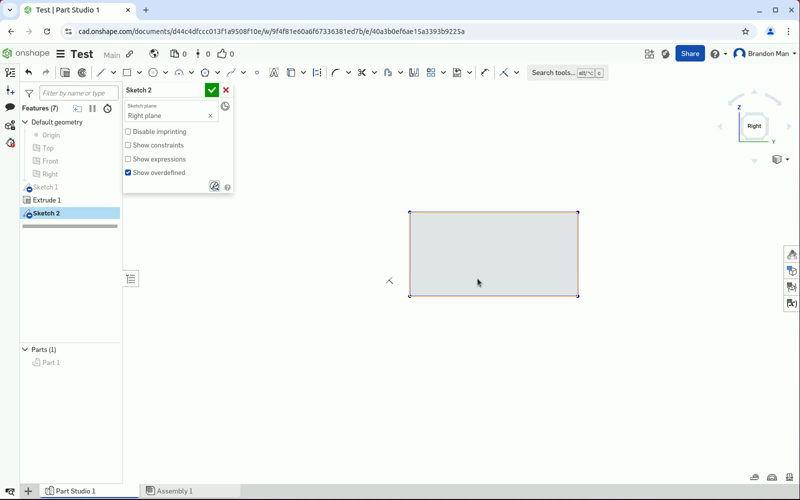
scroll(6)
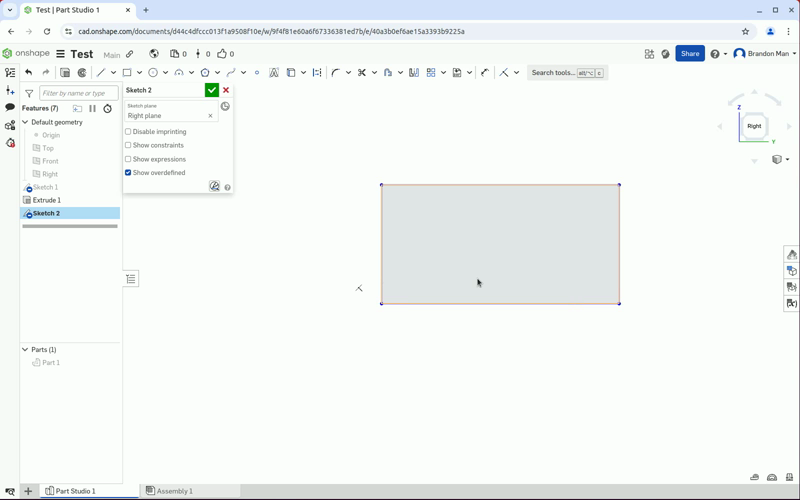
scroll(6)
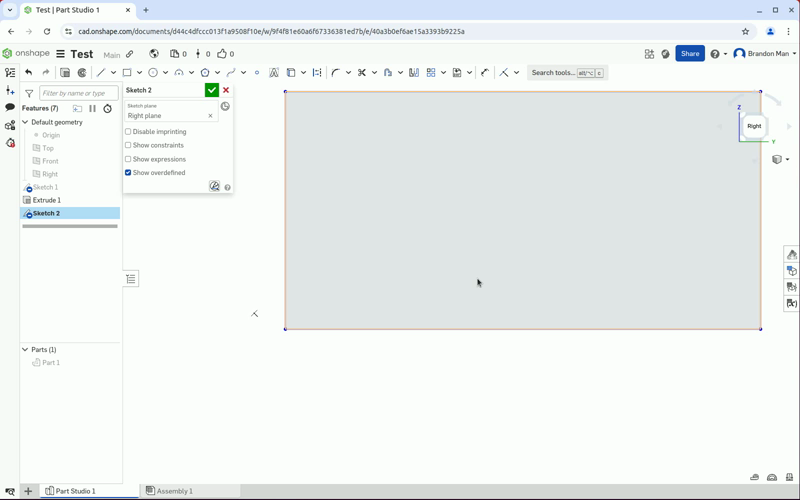
click(477, 278)
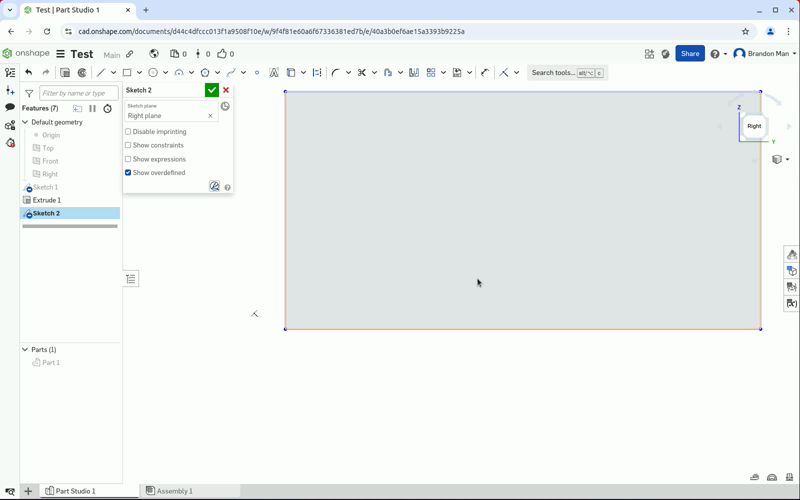
scroll(-6)
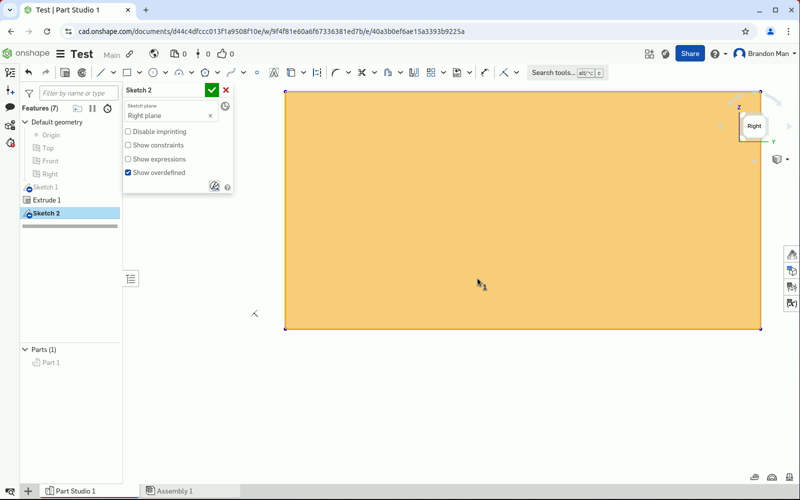
scroll(-6)
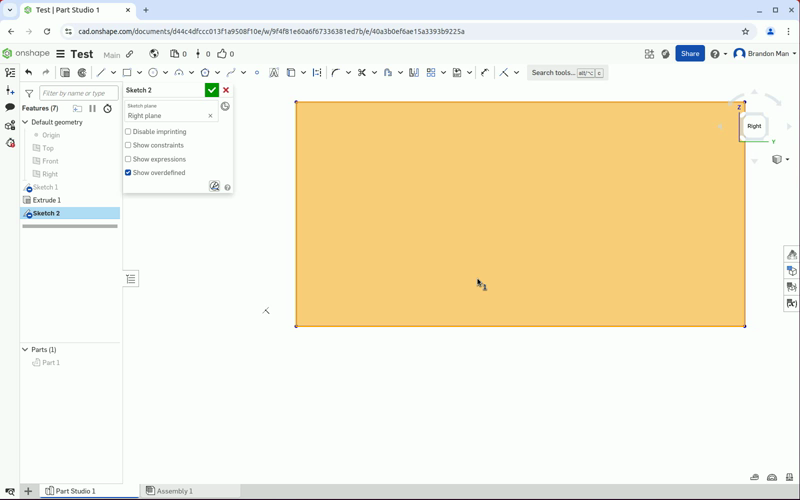
scroll(-6)
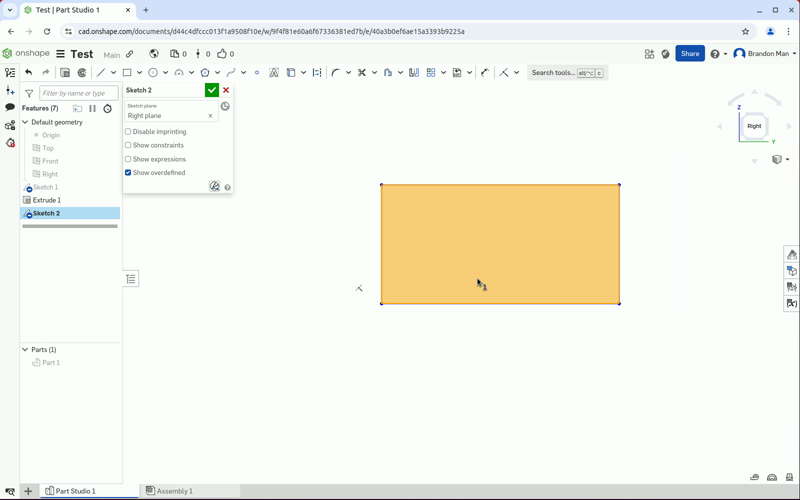
scroll(-6)
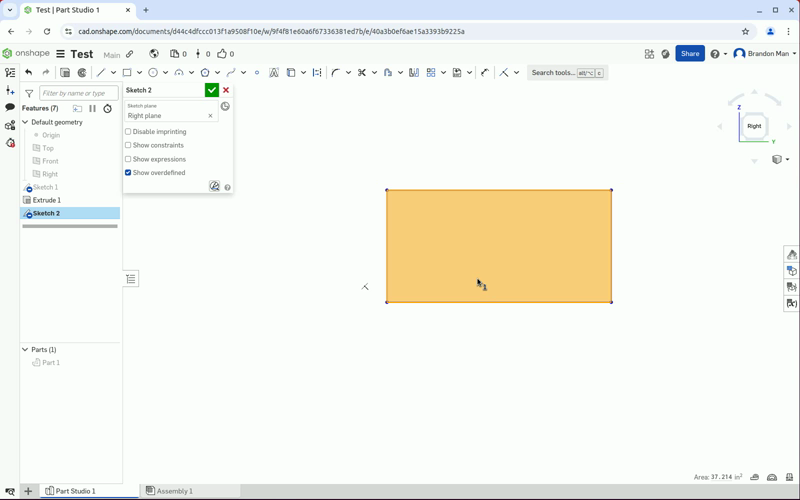
scroll(-6)
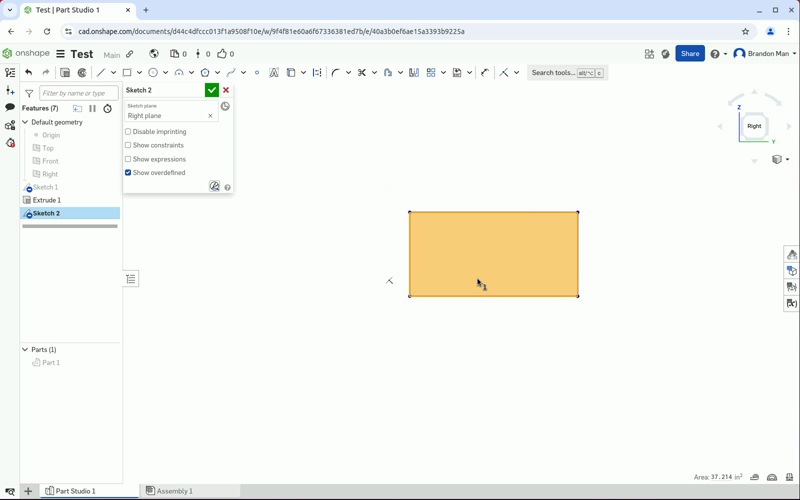
scroll(-6)
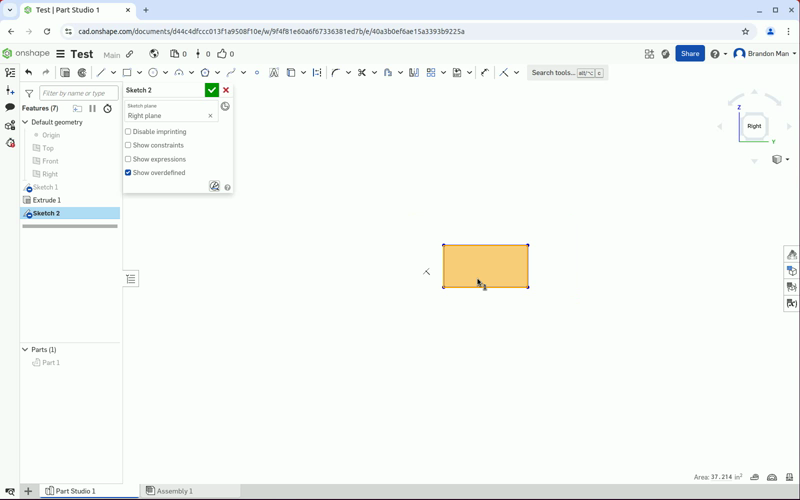
scroll(-6)
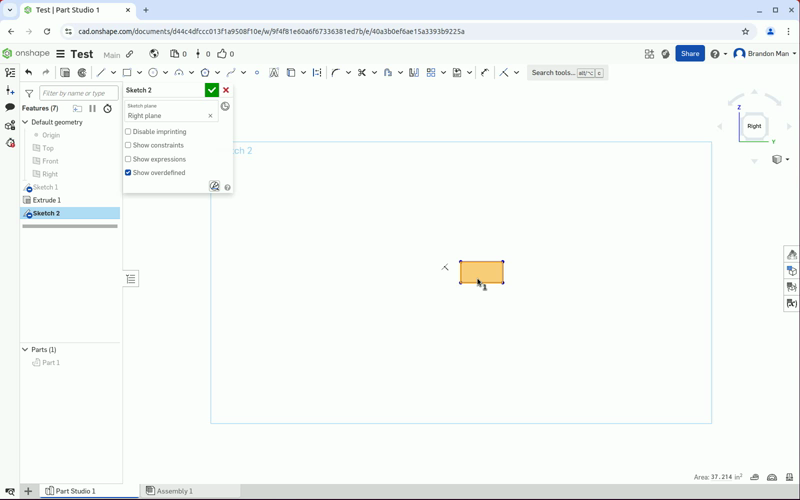
mouse_move(73, 352)
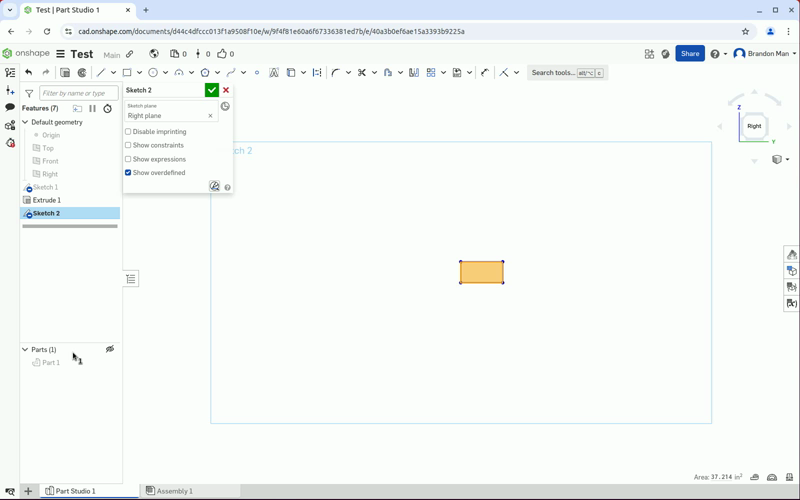
key(shift+y)
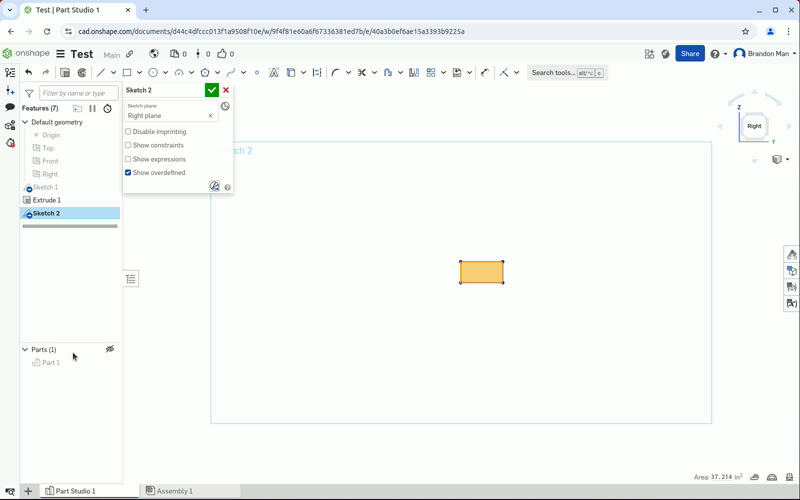
key(shift+e)
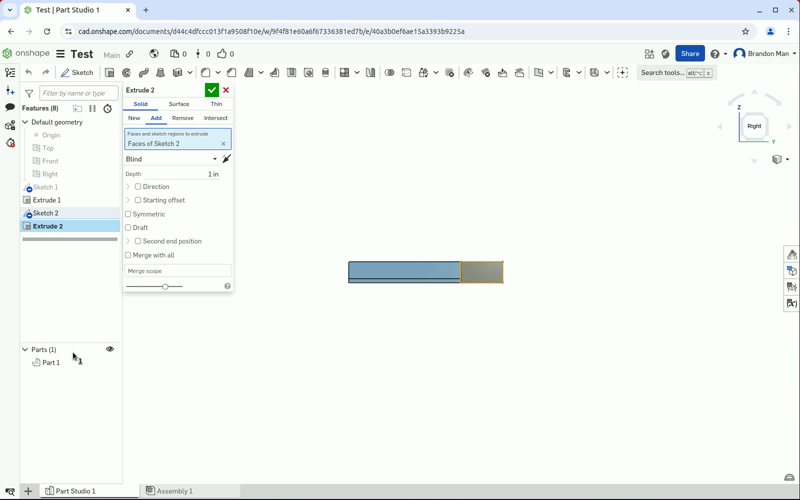
mouse_move(143, 106)
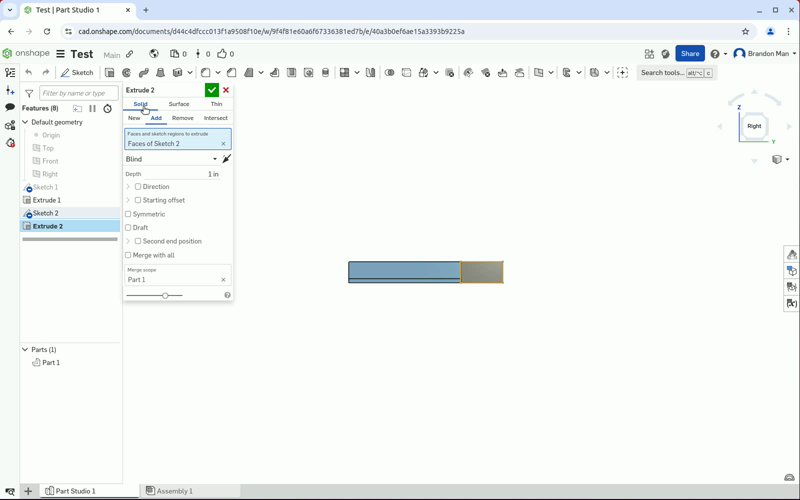
click(143, 106)
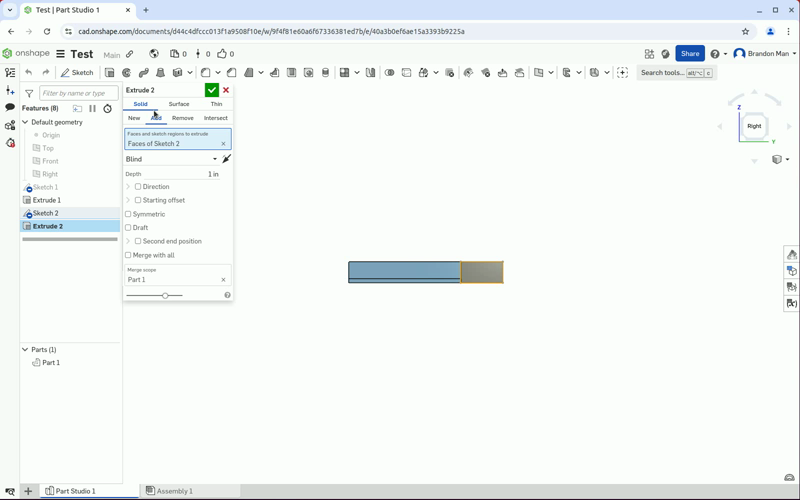
mouse_move(186, 120)
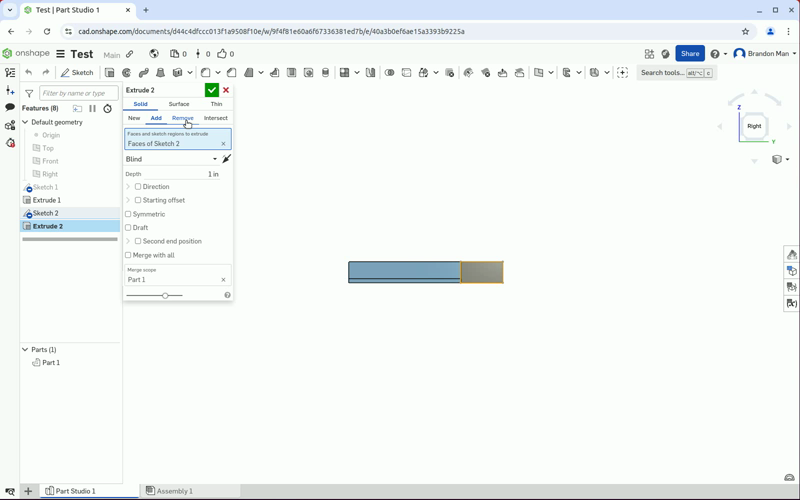
click(186, 120)
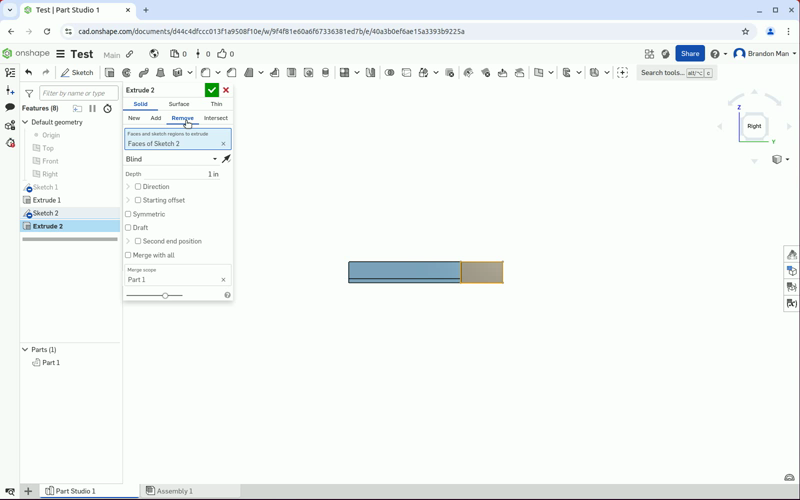
key(tab, 4)
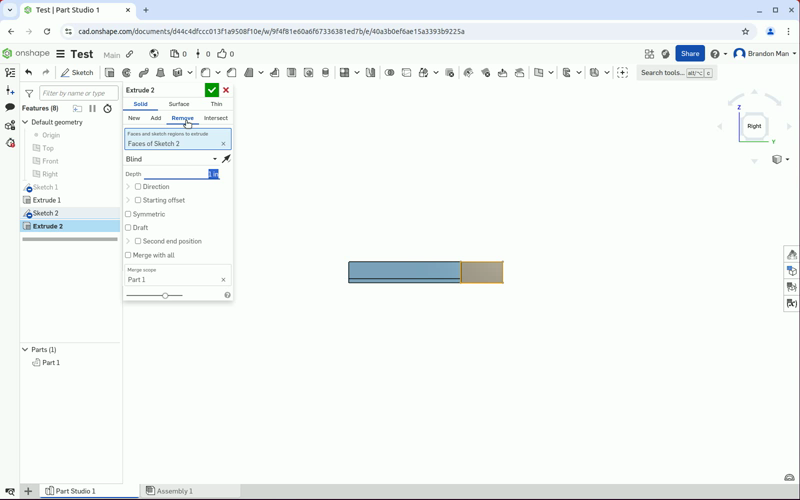
text(0.963)
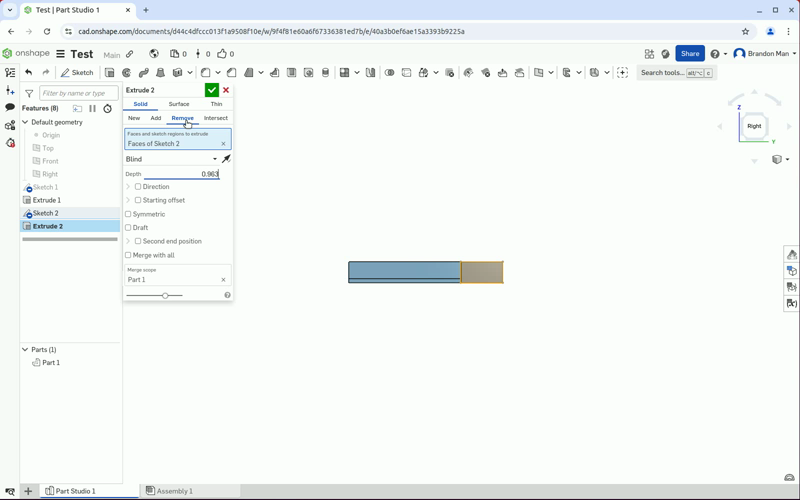
key(tab, 6)
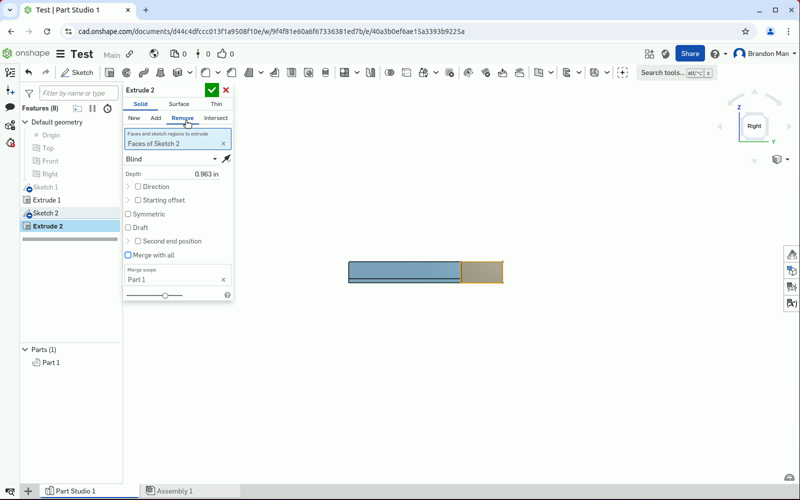
key(space)
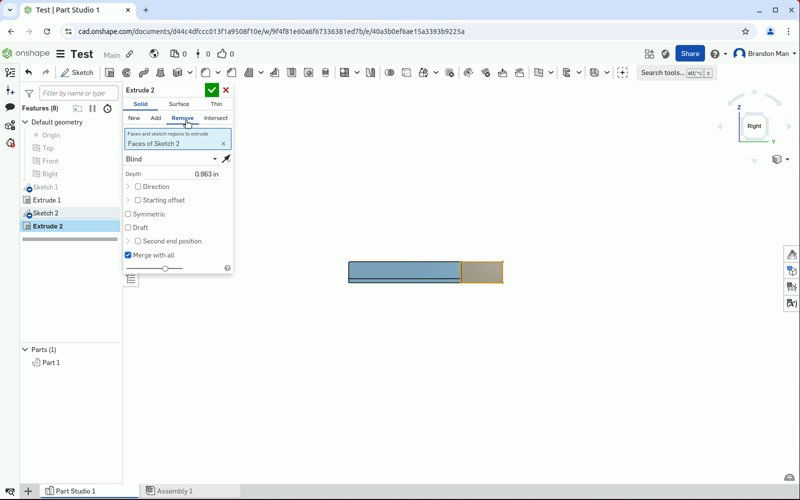
key(enter)
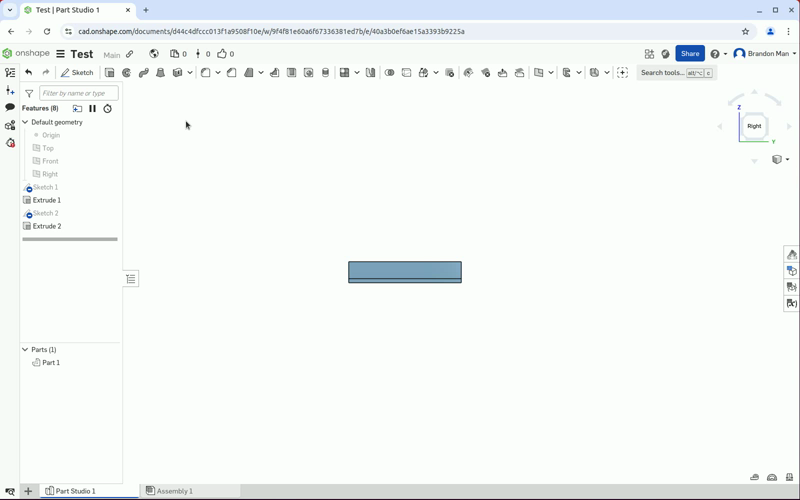
key(shift+h)
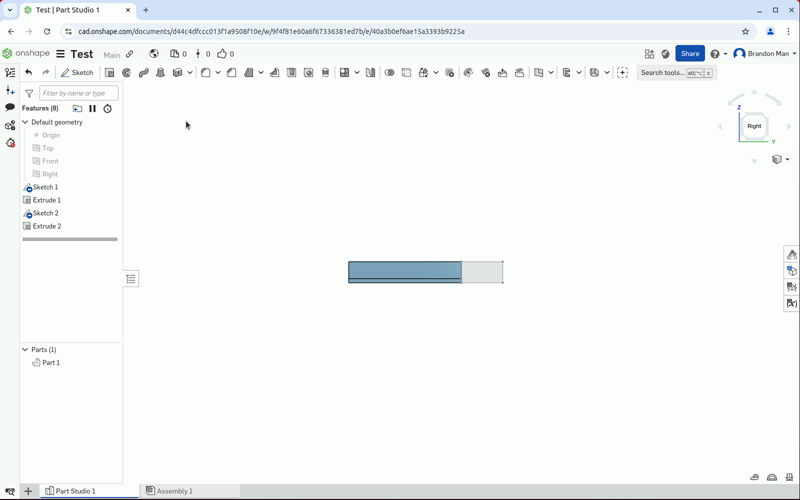
key(shift+h)
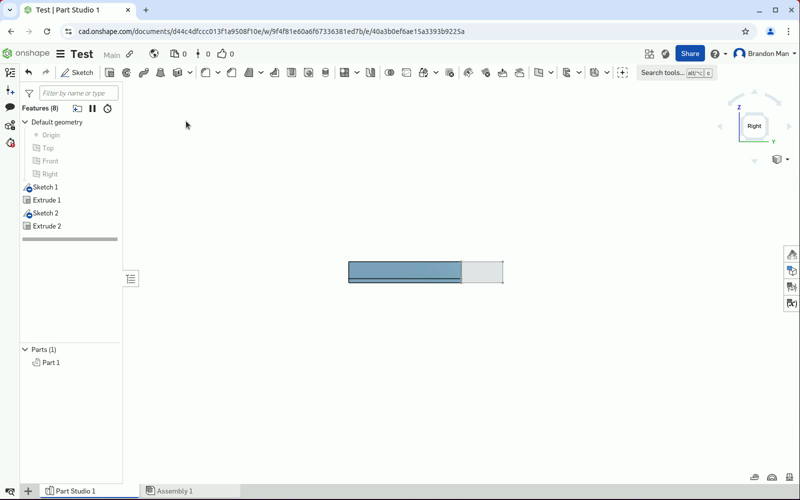
key(shift+7)
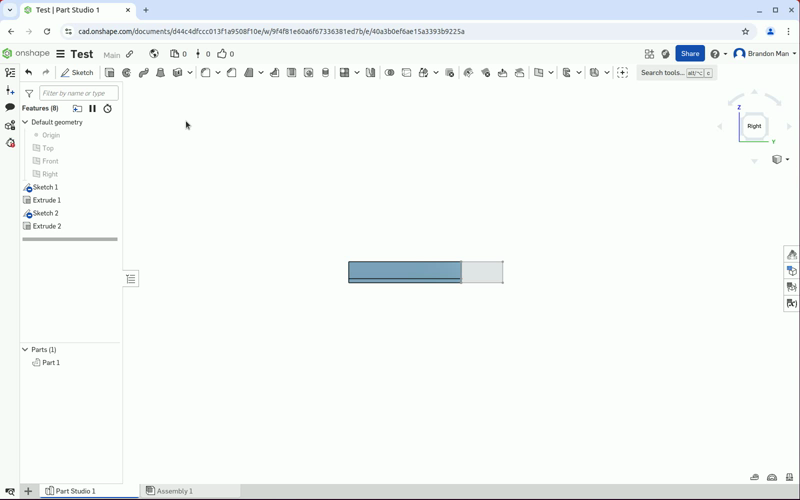
key(right, 2)
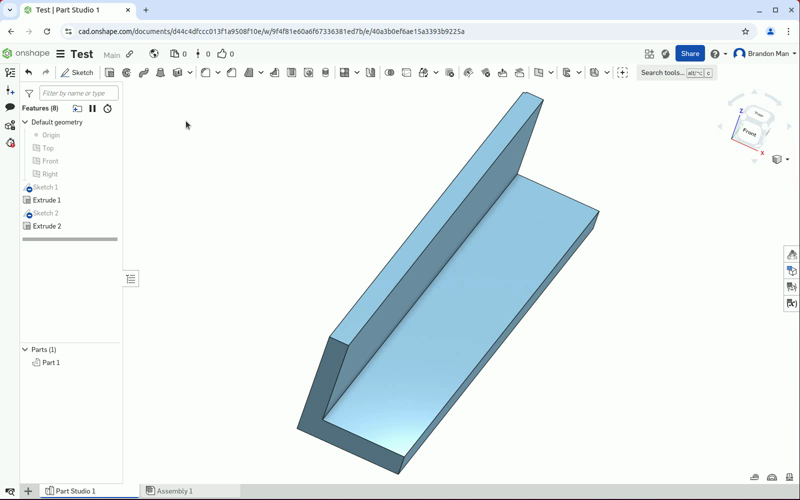
key(down, 2)
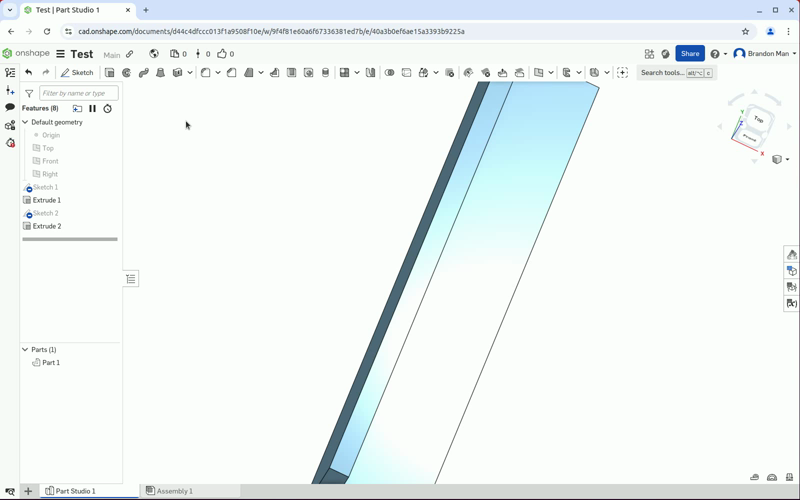
key(up, 2)
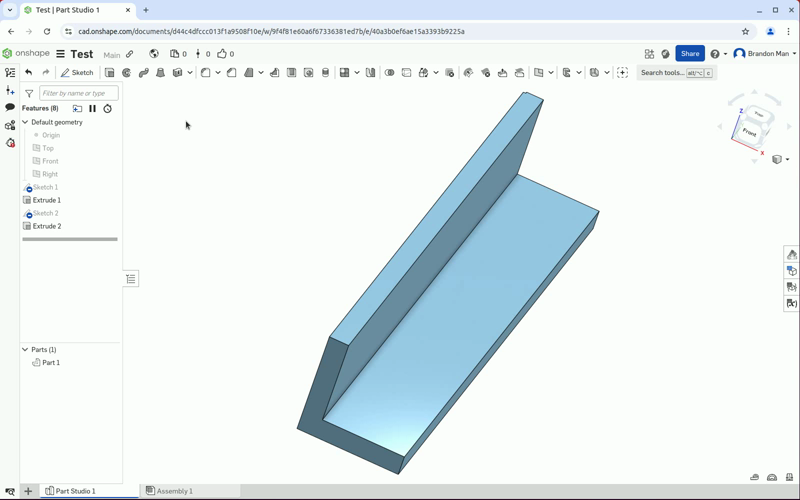
key(left, 2)
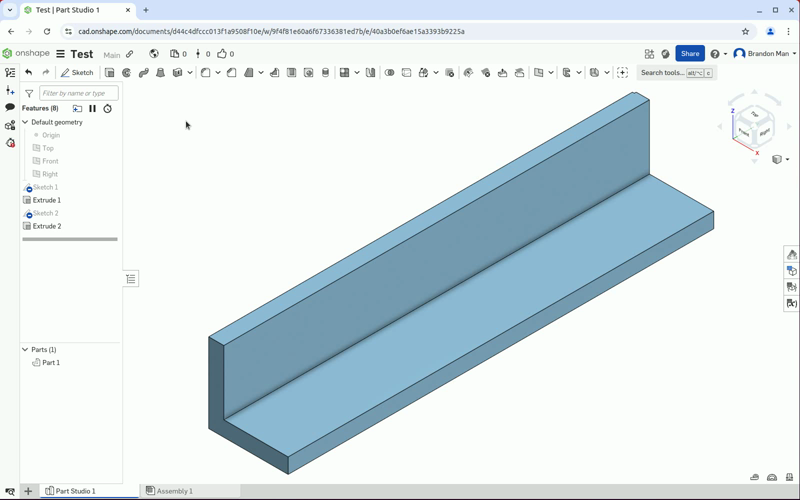
mouse_move(73, 189)
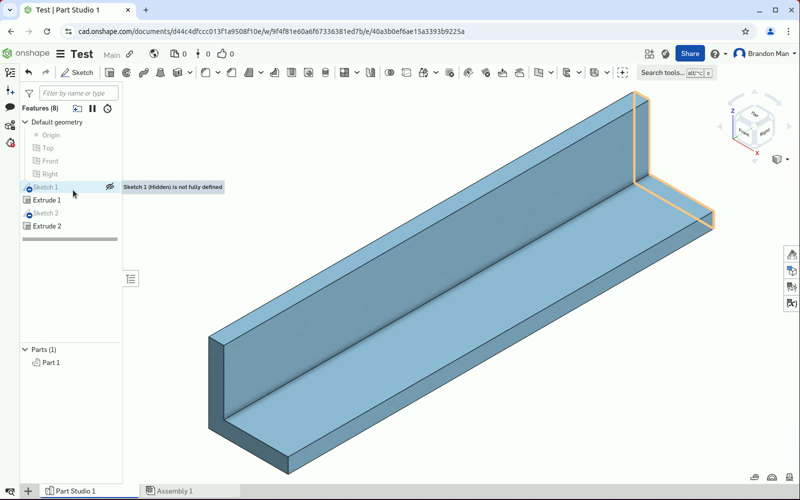
click(73, 189)